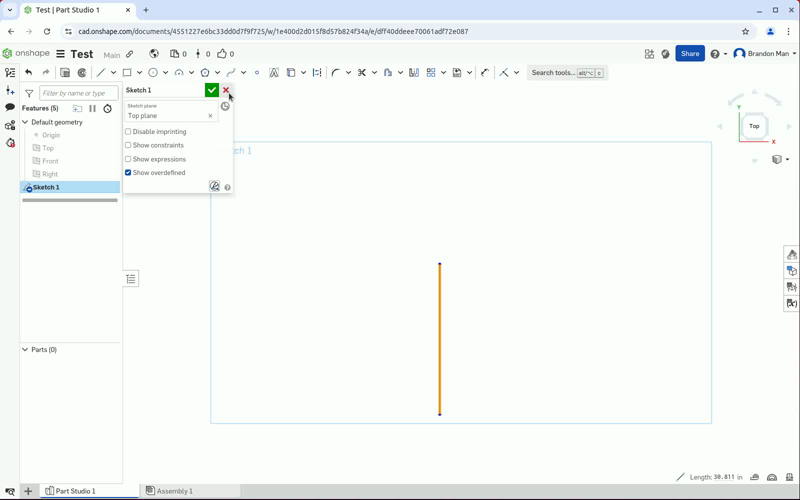
key(shift+h)
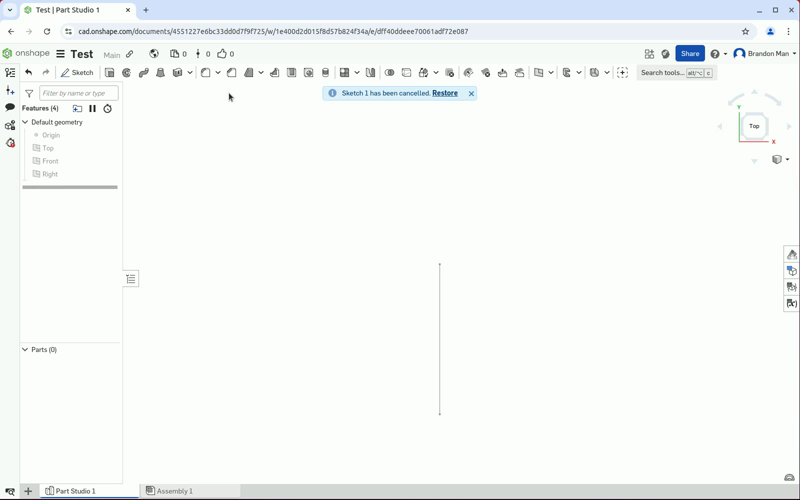
mouse_move(73, 352)
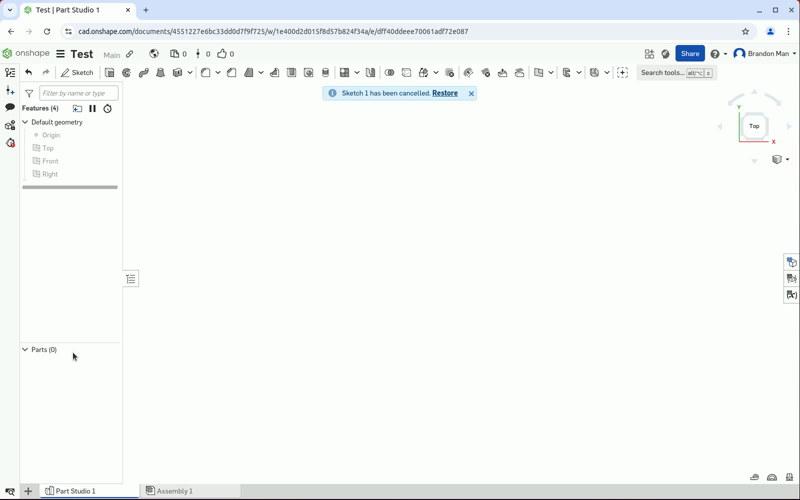
key(y)
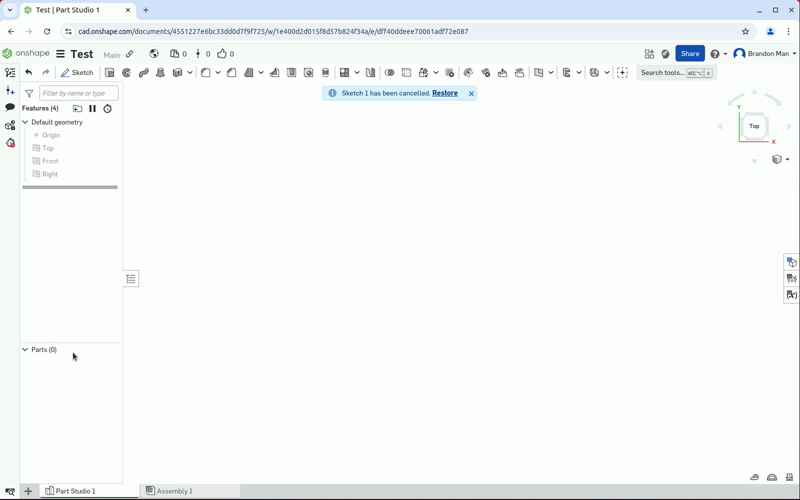
key(shift+p)
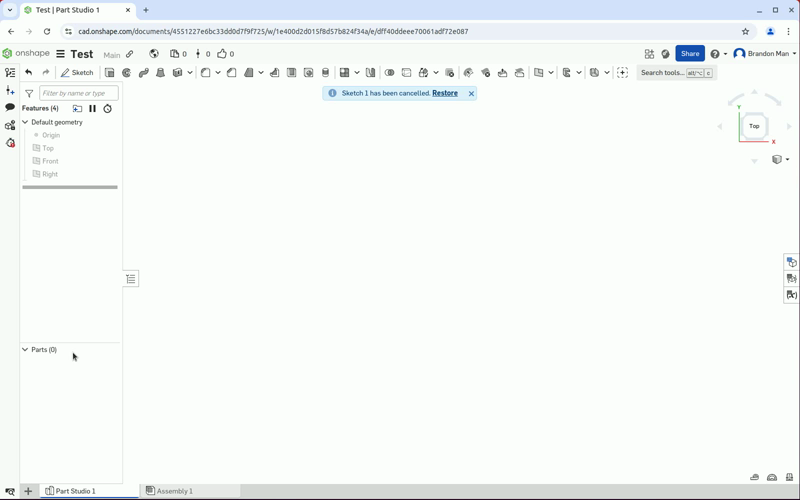
key(space)
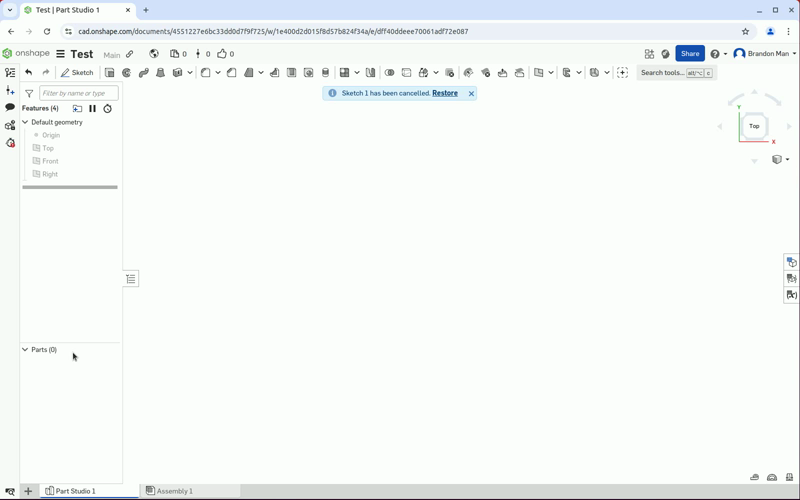
key_down(shift)
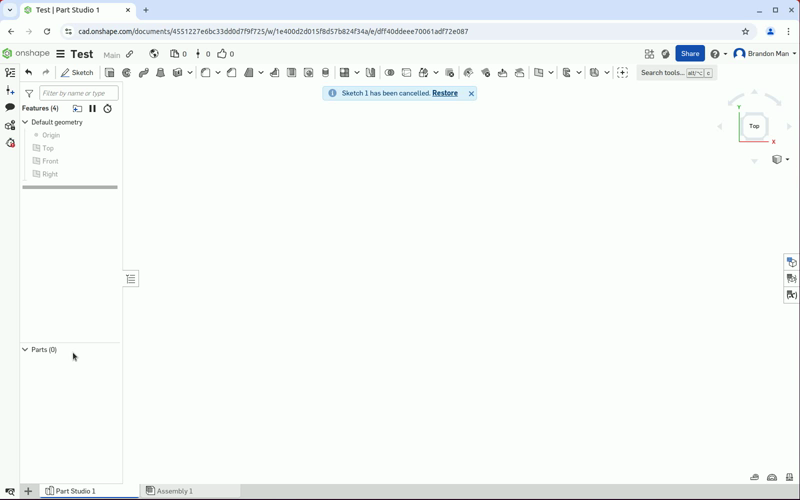
key(up)
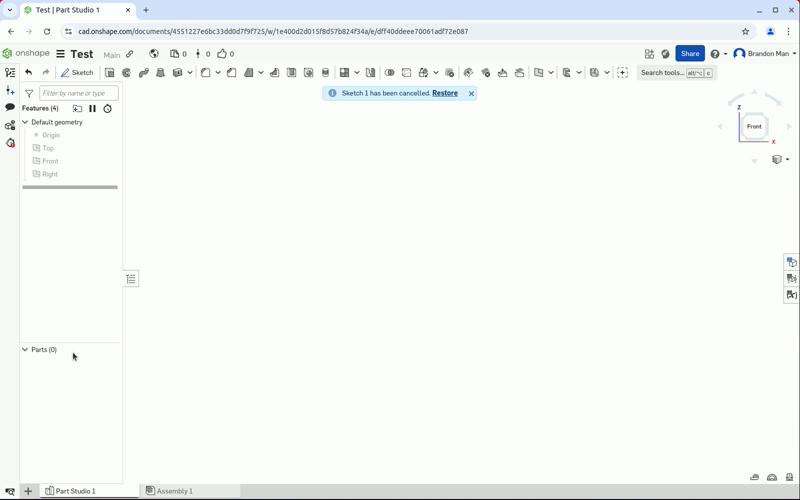
key_up(shift)
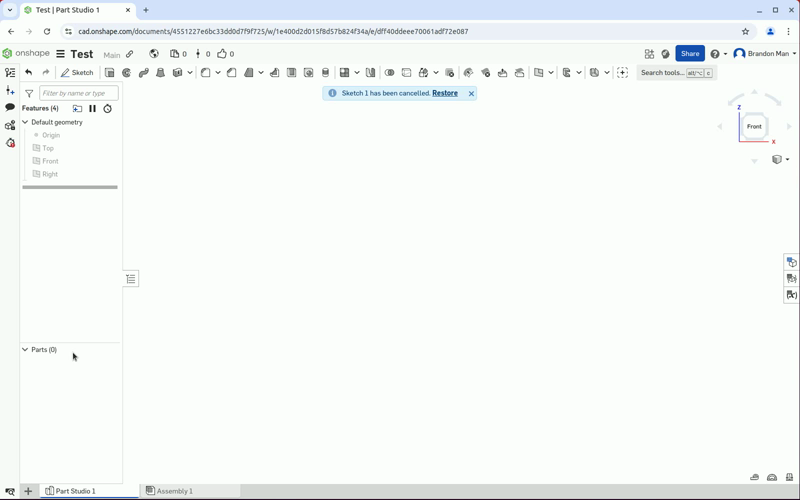
mouse_move(73, 352)
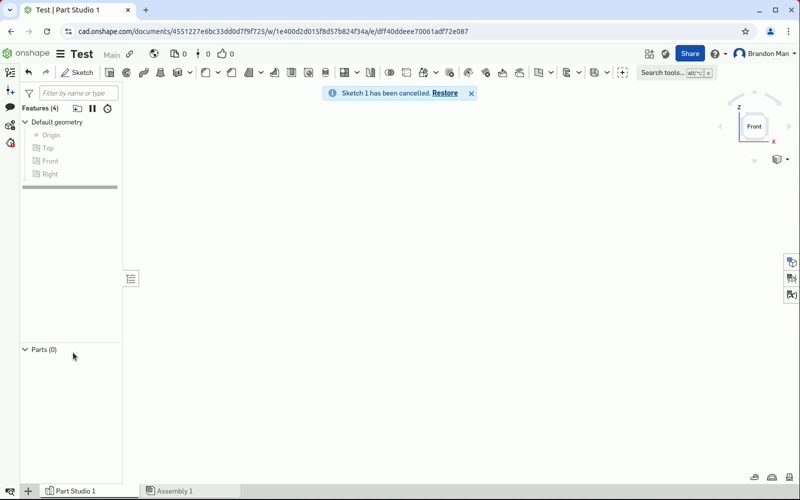
key(shift+y)
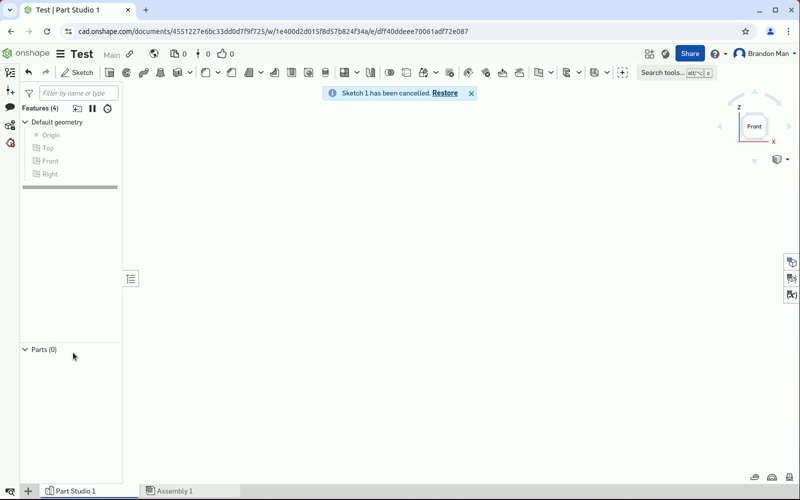
key(shift+s)
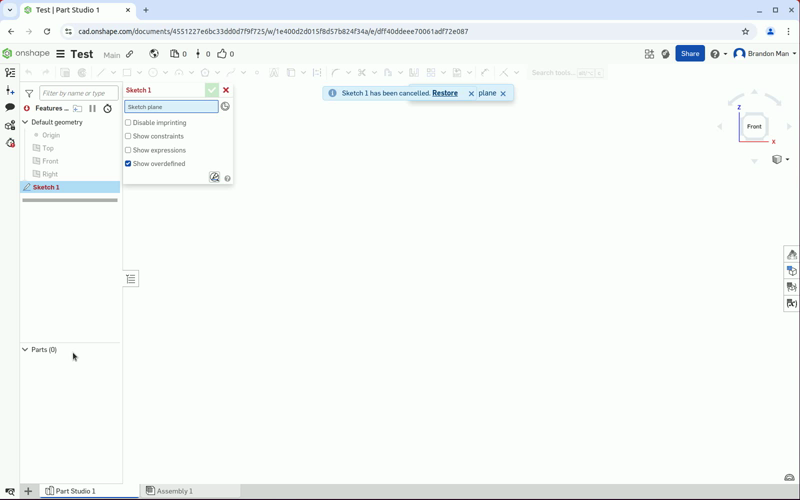
mouse_move(73, 163)
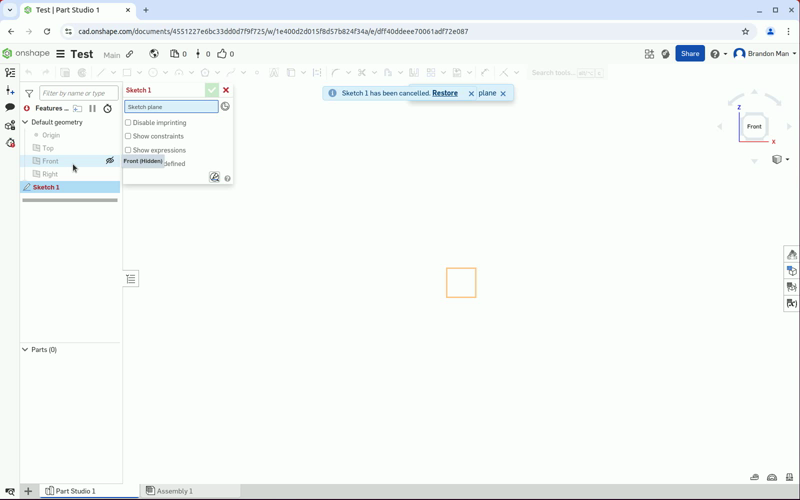
click(73, 163)
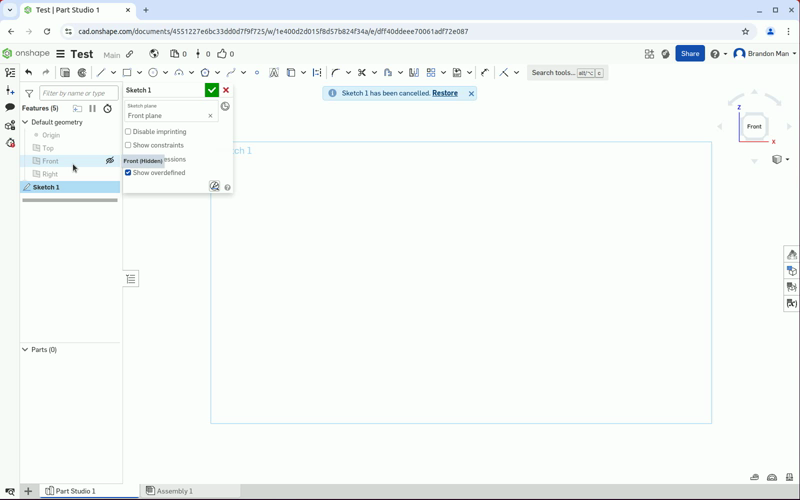
mouse_move(73, 352)
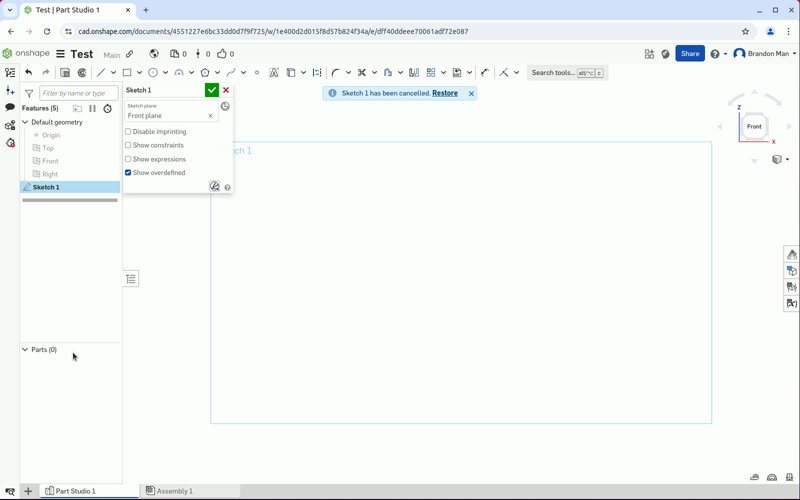
key(y)
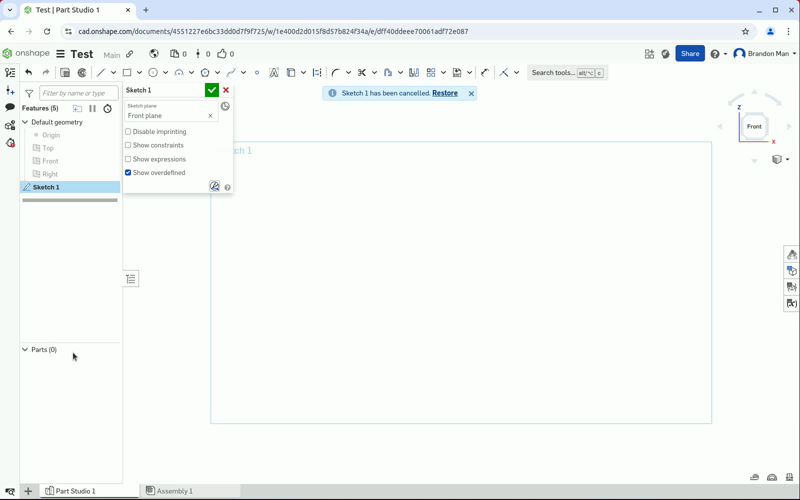
key(l)
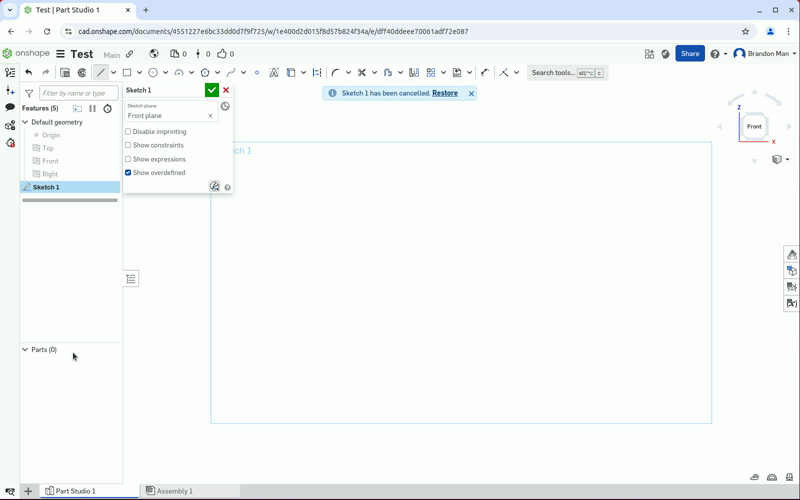
key_down(shift)
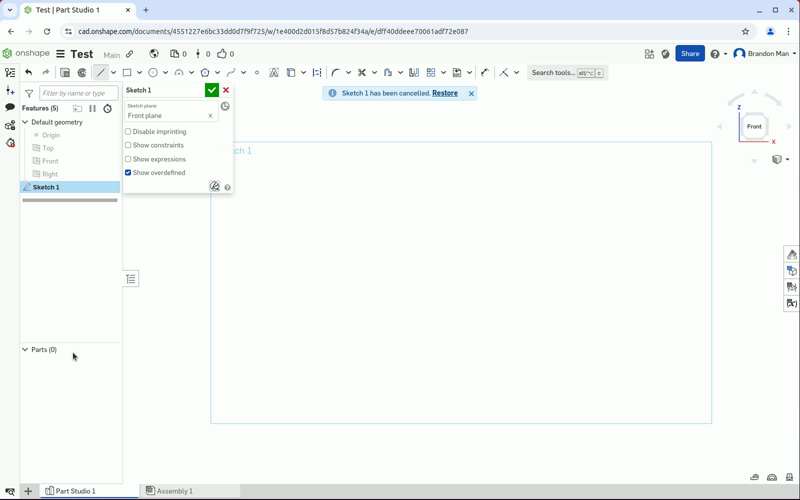
mouse_move(348, 327)
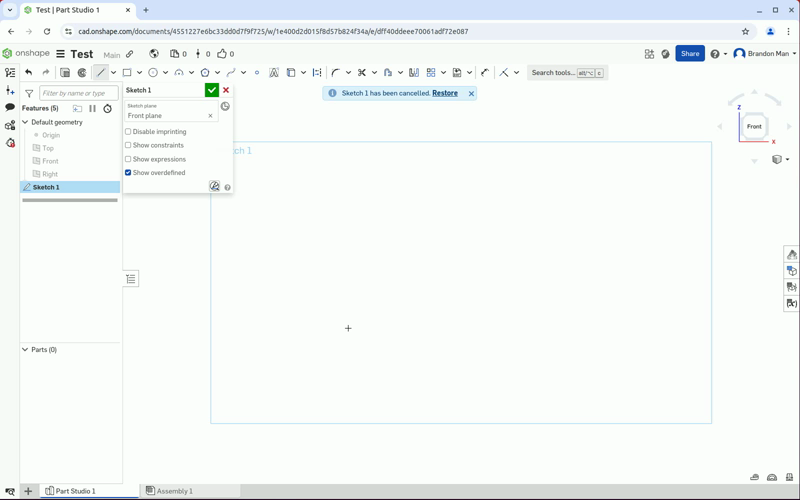
click(348, 327)
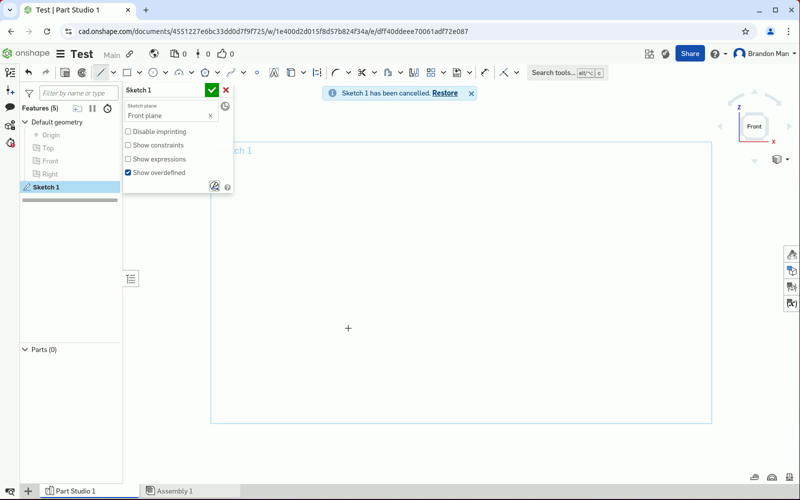
key_up(shift)
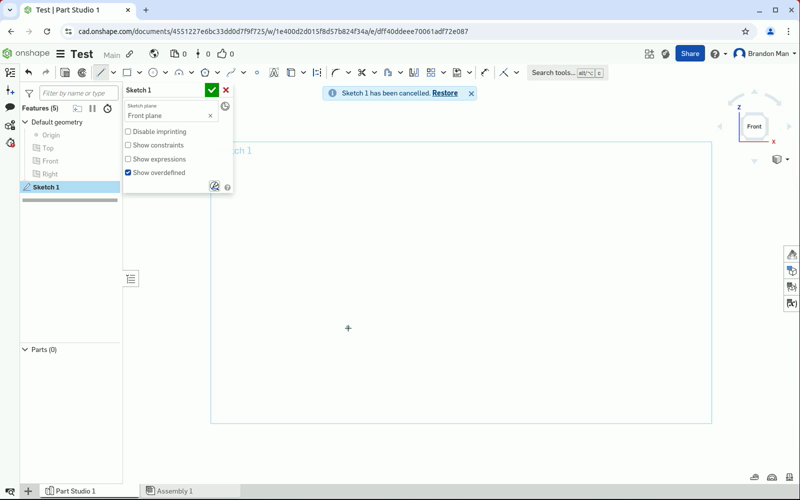
key_down(shift)
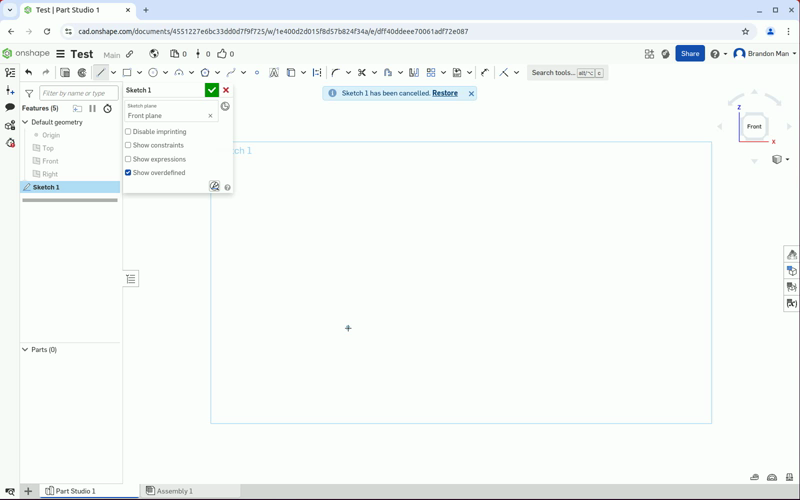
mouse_move(572, 327)
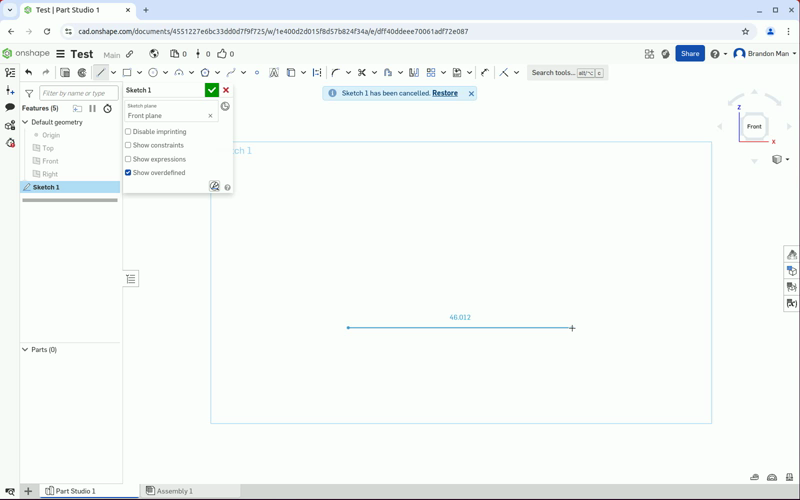
click(572, 327)
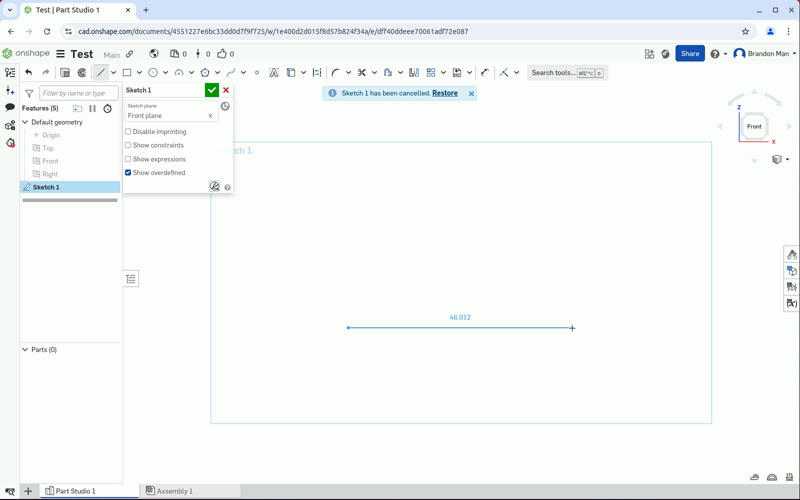
key_up(shift)
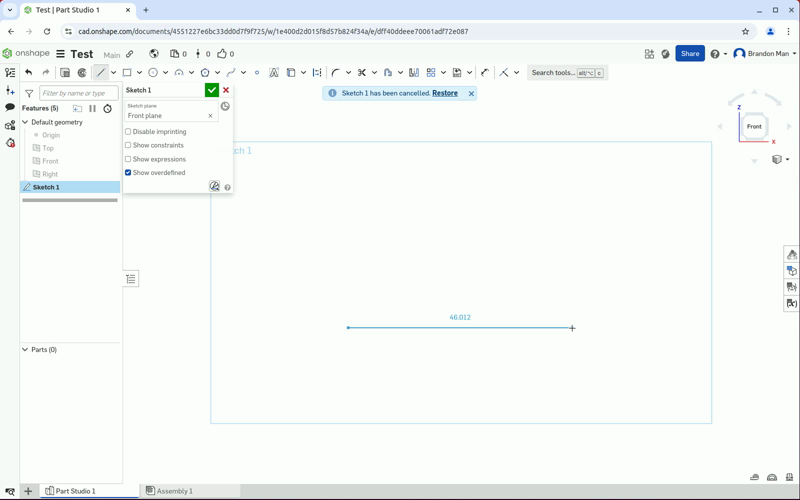
key_down(shift)
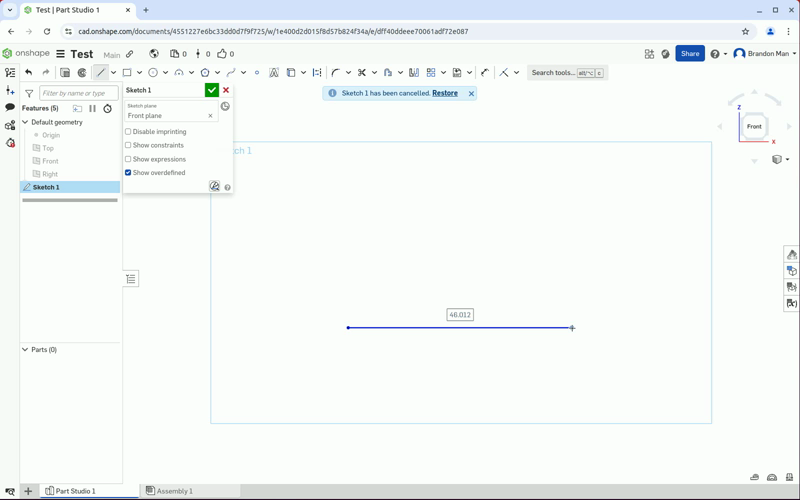
mouse_move(572, 237)
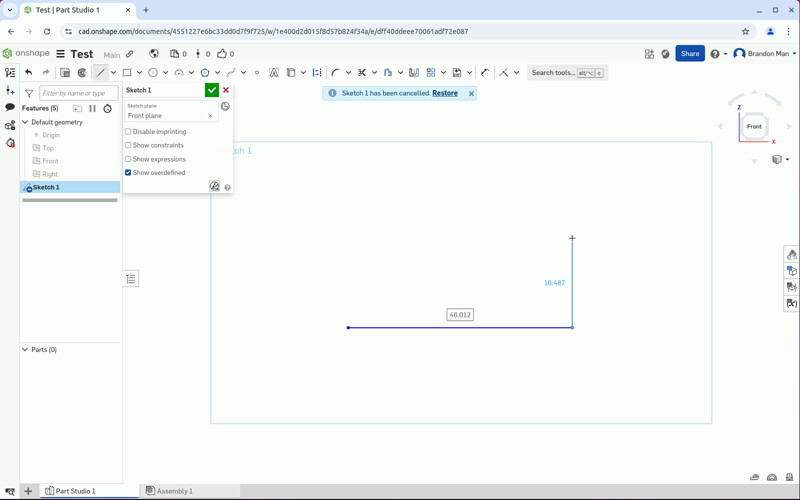
click(572, 237)
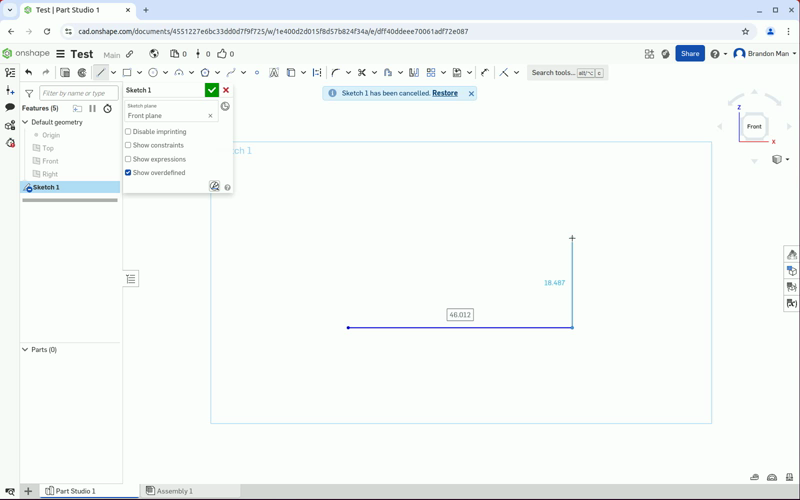
key_up(shift)
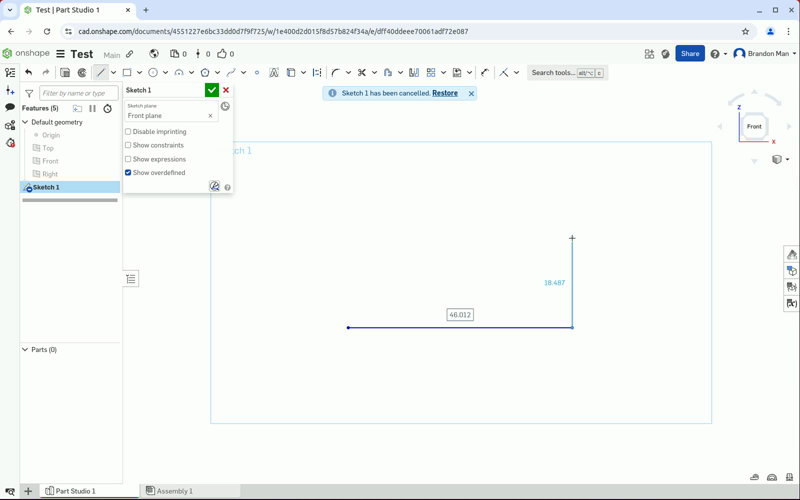
key_down(shift)
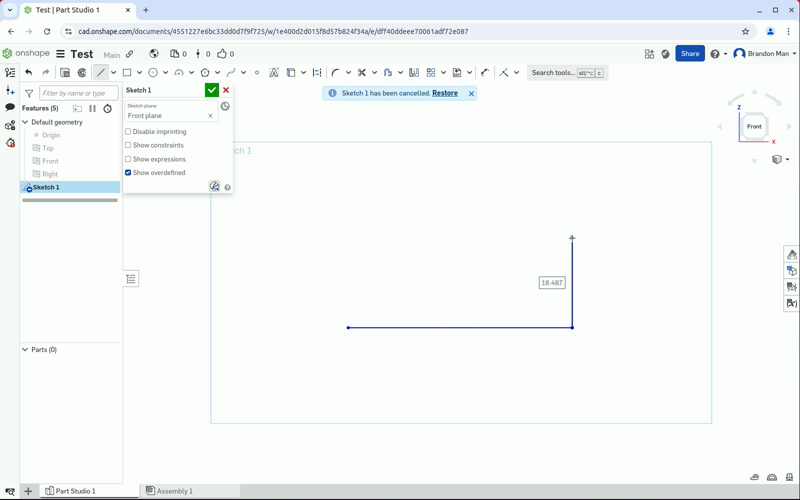
mouse_move(348, 237)
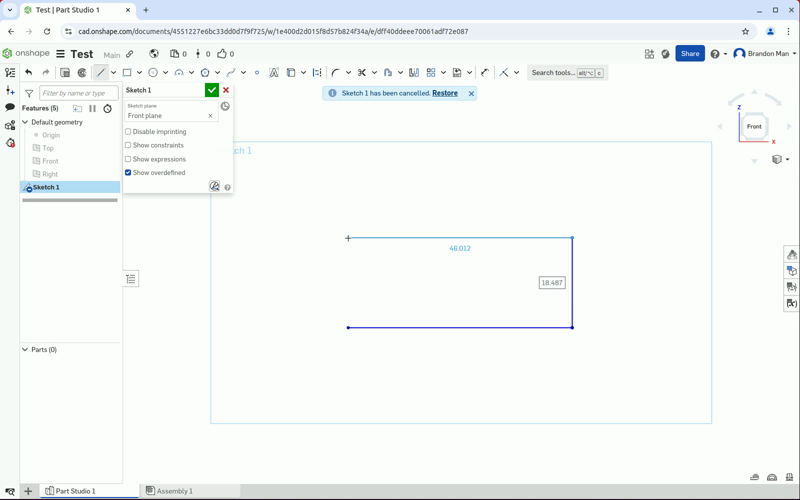
click(348, 237)
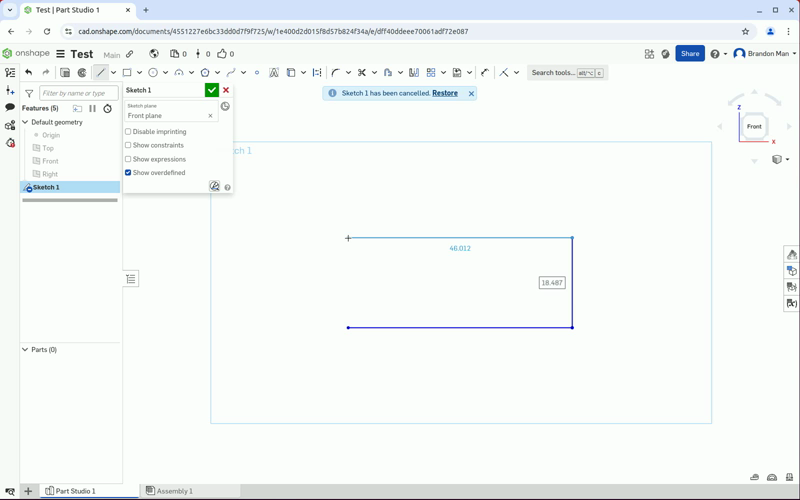
key_up(shift)
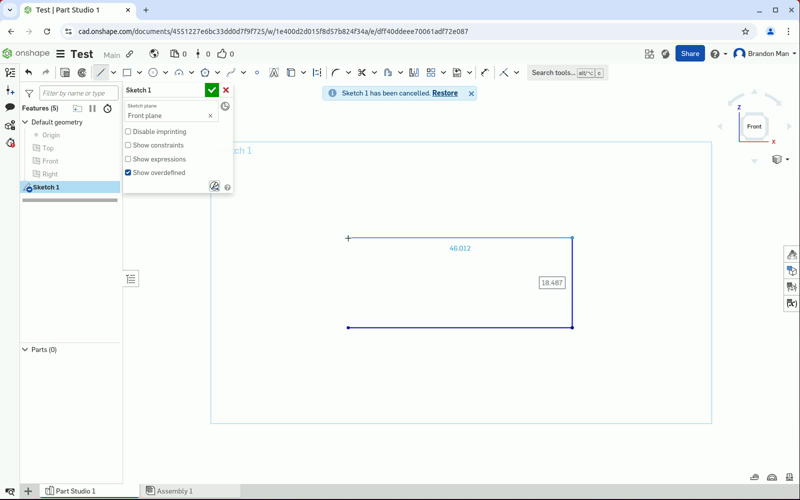
key_down(shift)
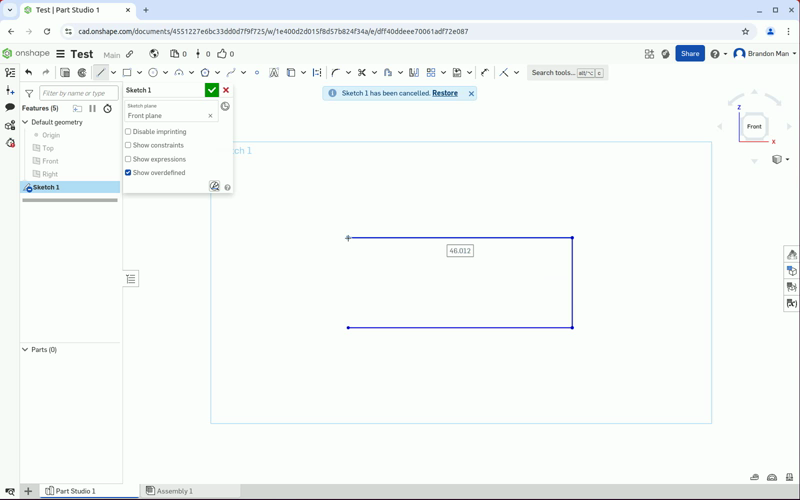
mouse_move(348, 327)
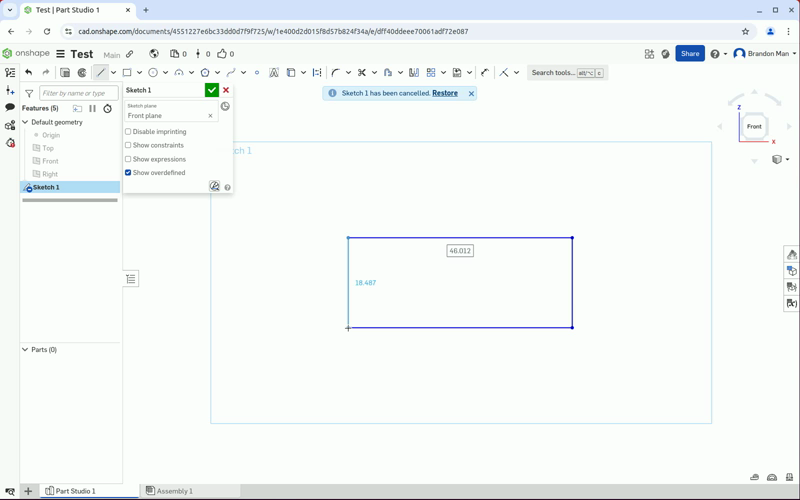
key_up(shift)
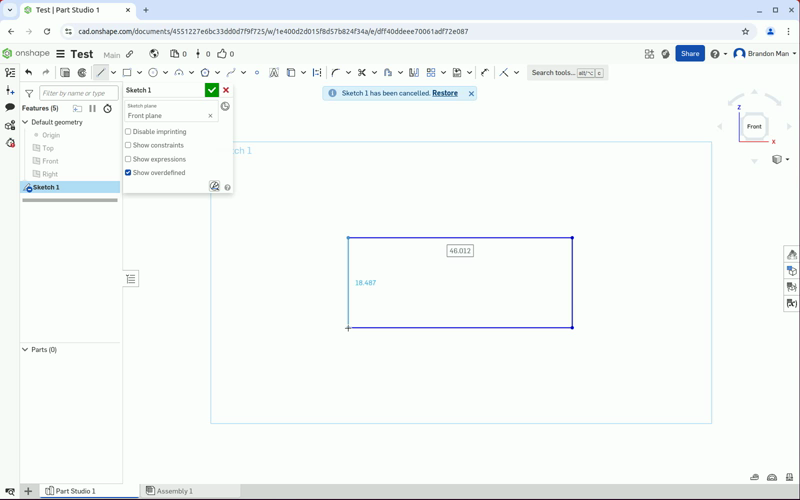
click(348, 327)
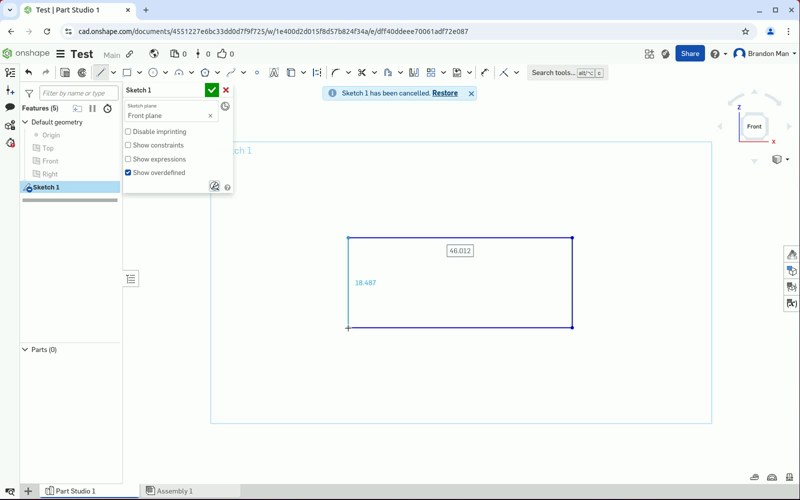
key(esc)
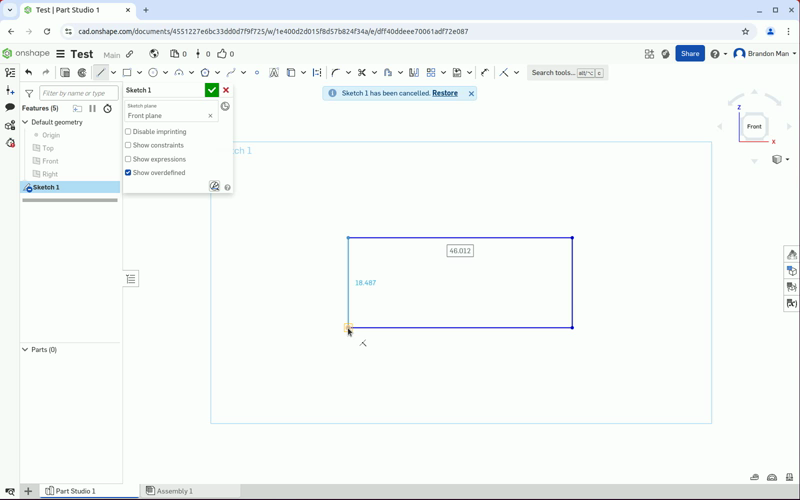
key(c)
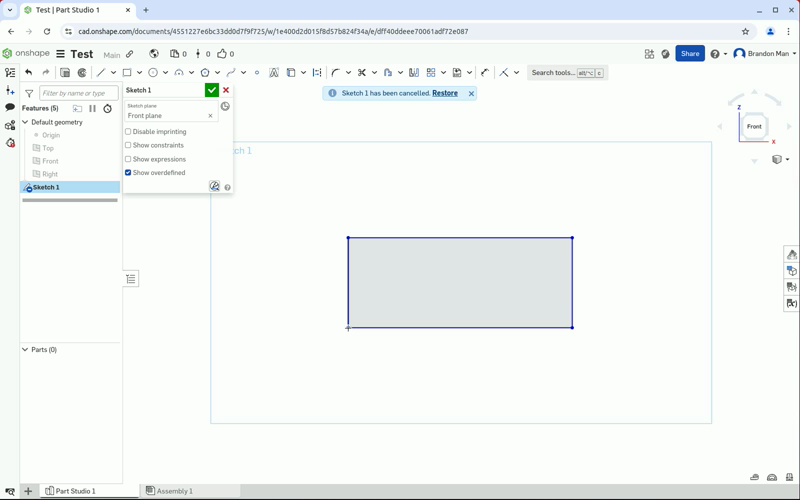
key_down(shift)
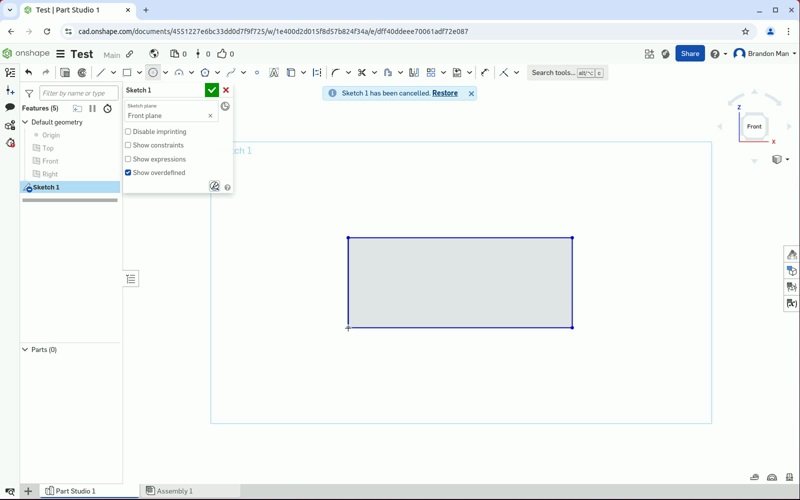
mouse_move(392, 282)
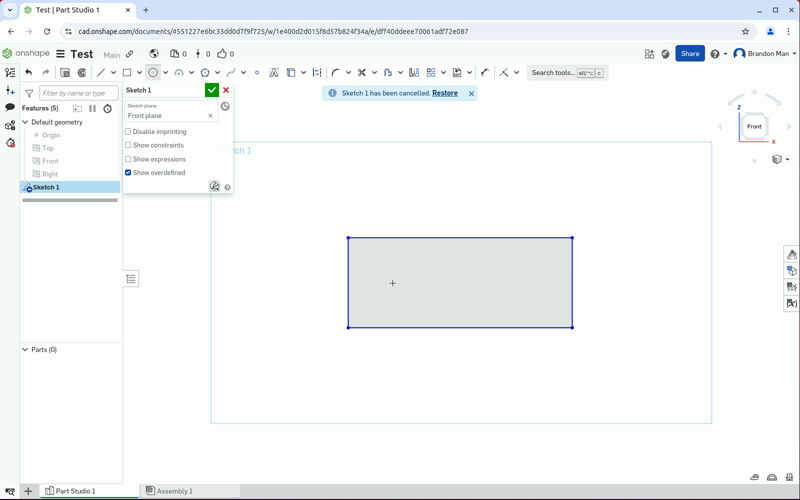
click(392, 282)
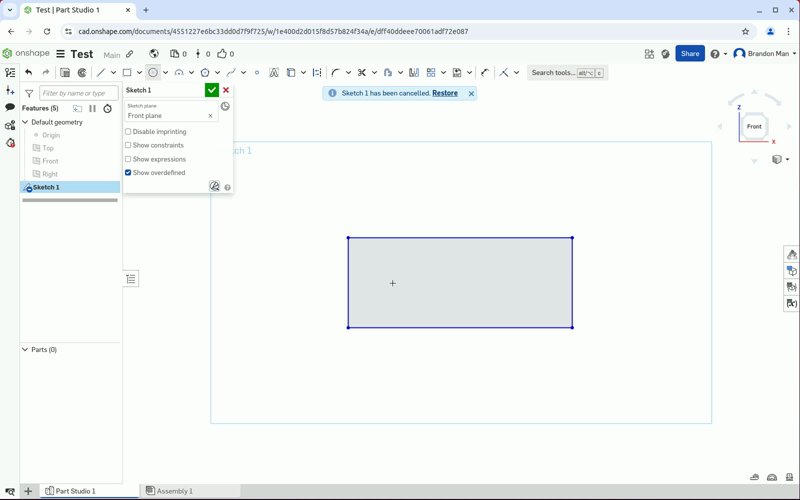
key_up(shift)
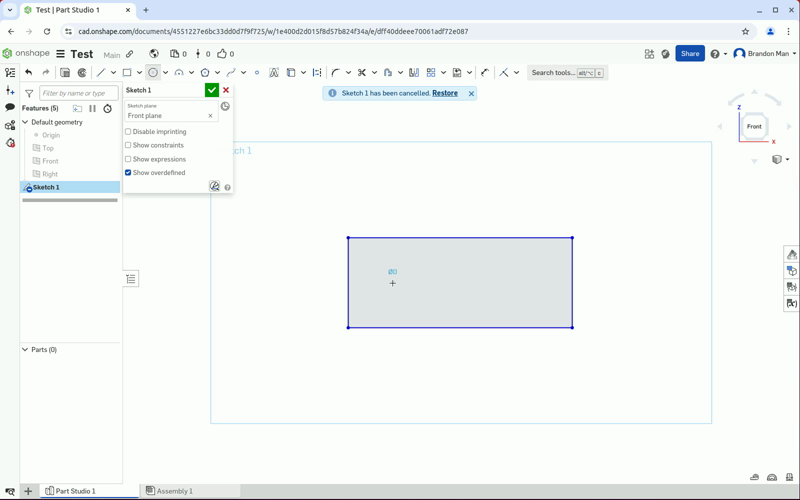
mouse_move(402, 282)
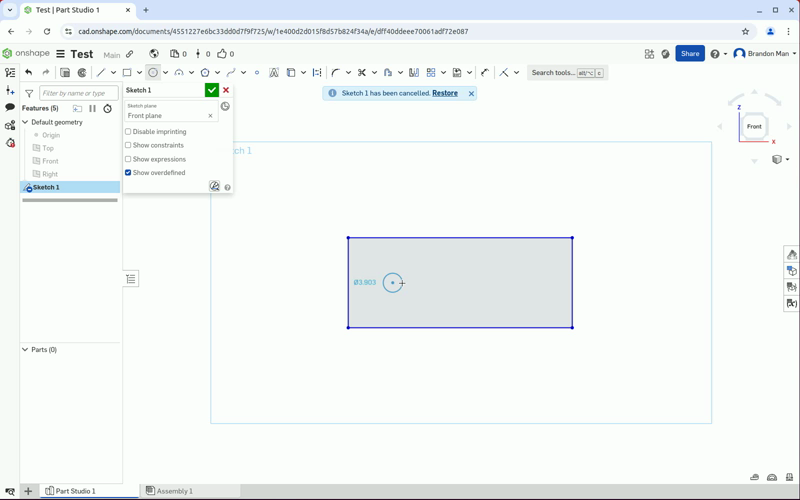
click(402, 282)
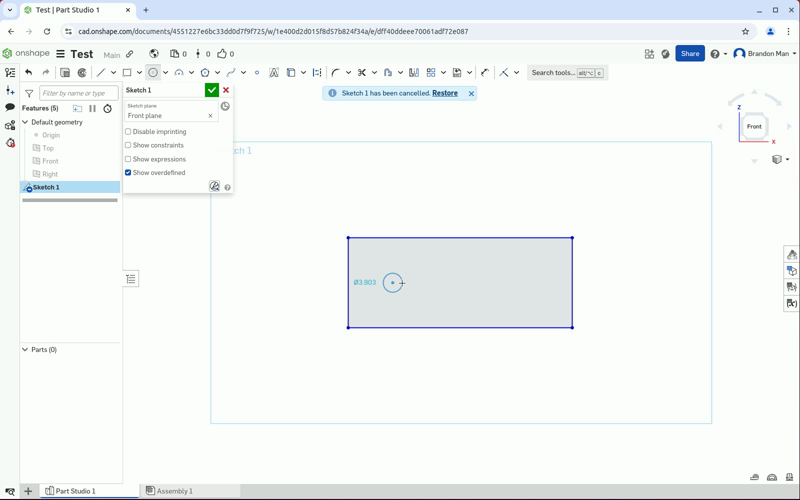
key(esc)
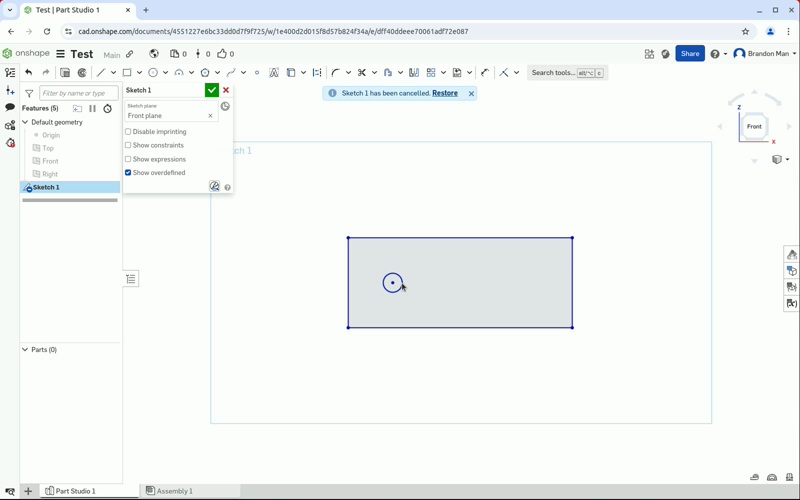
key(l)
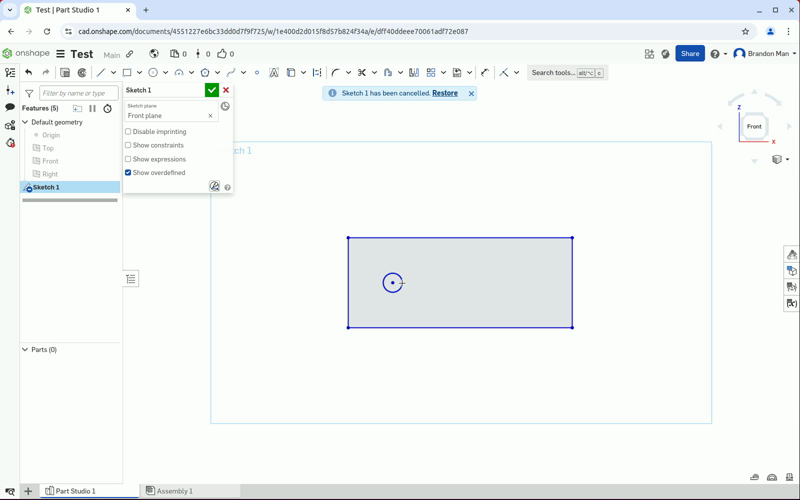
key_down(shift)
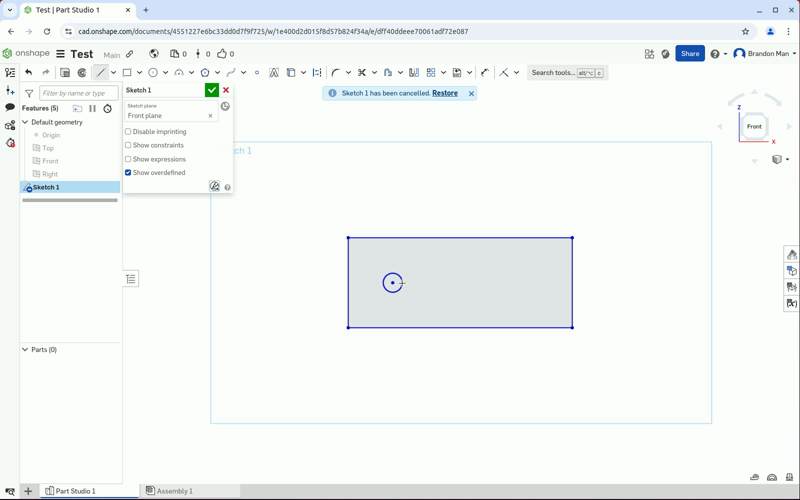
mouse_move(517, 292)
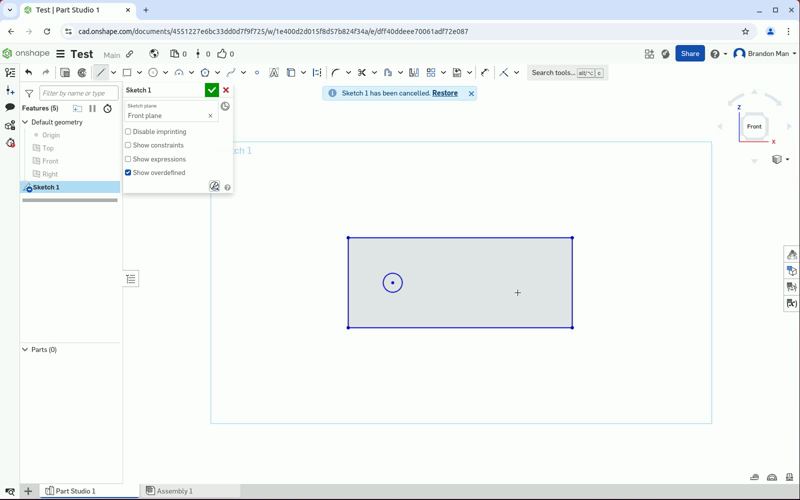
click(517, 292)
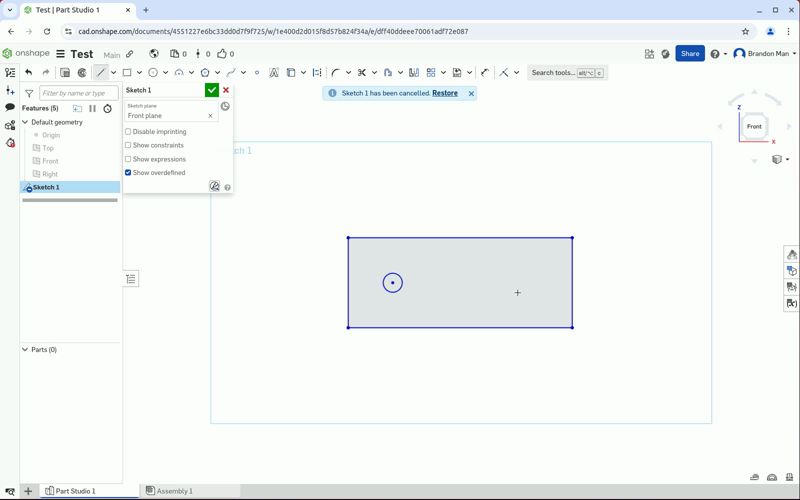
key_up(shift)
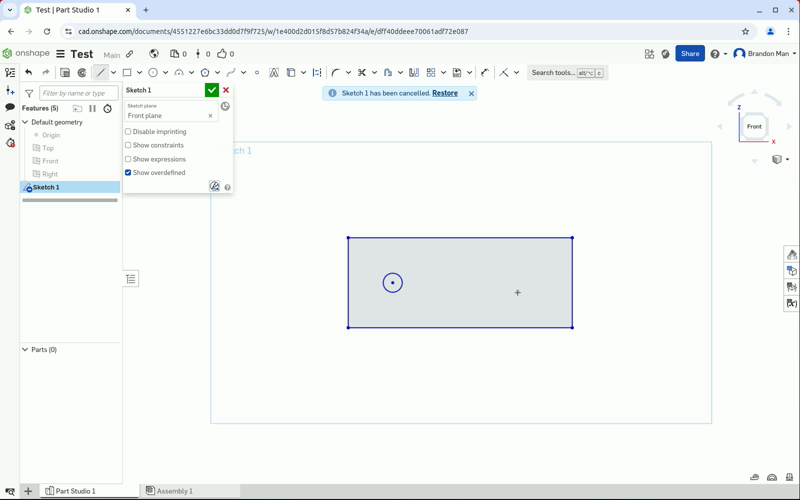
key_down(shift)
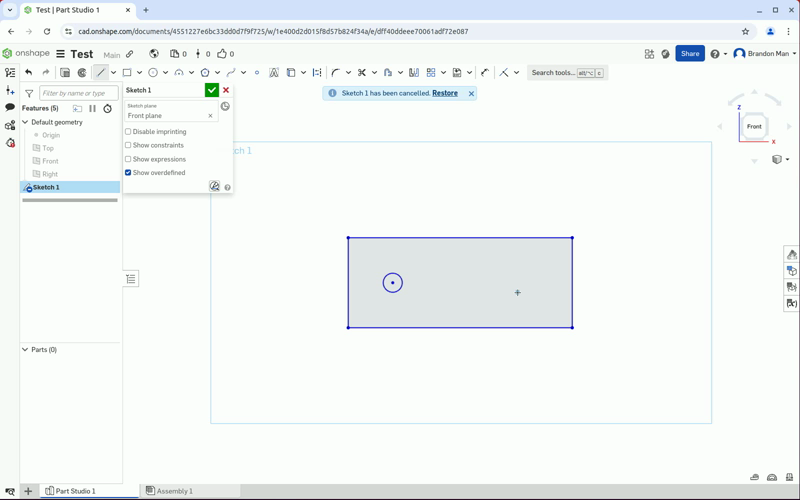
mouse_move(547, 292)
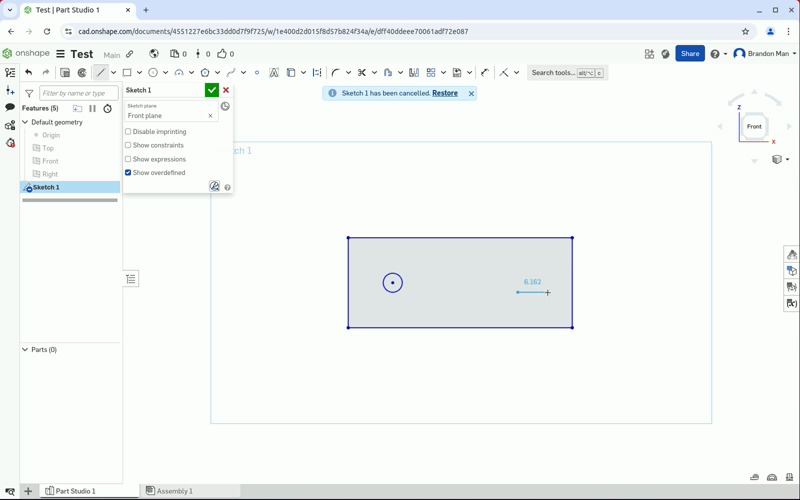
mouse_move(536, 292)
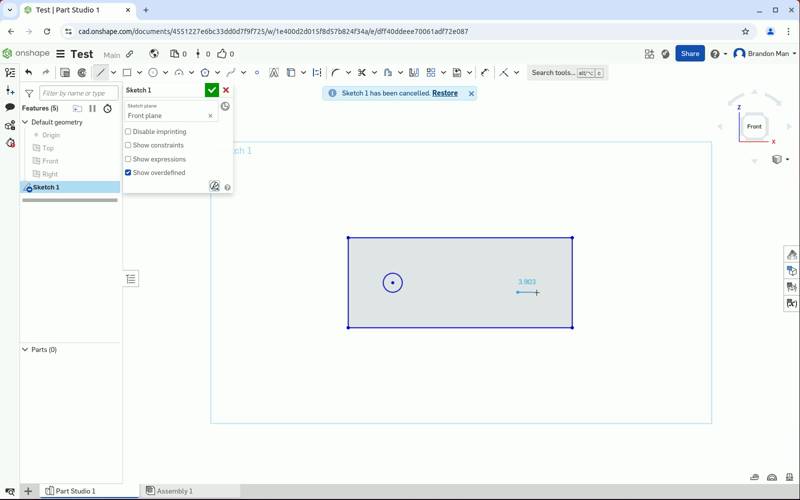
click(536, 292)
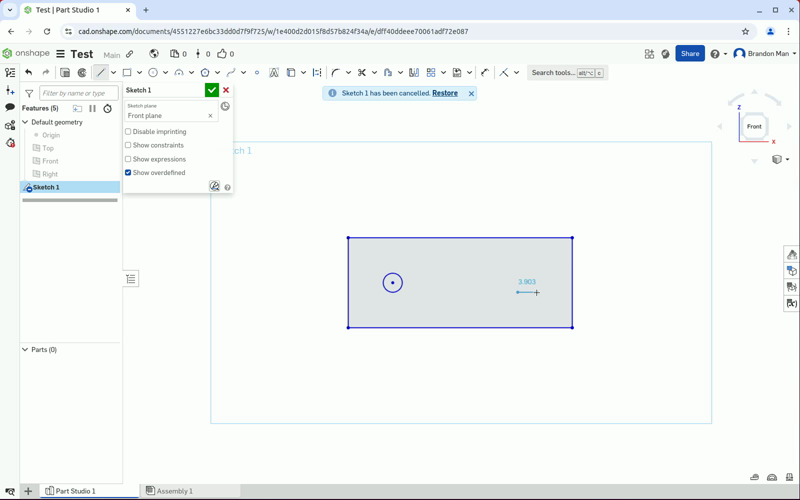
key_up(shift)
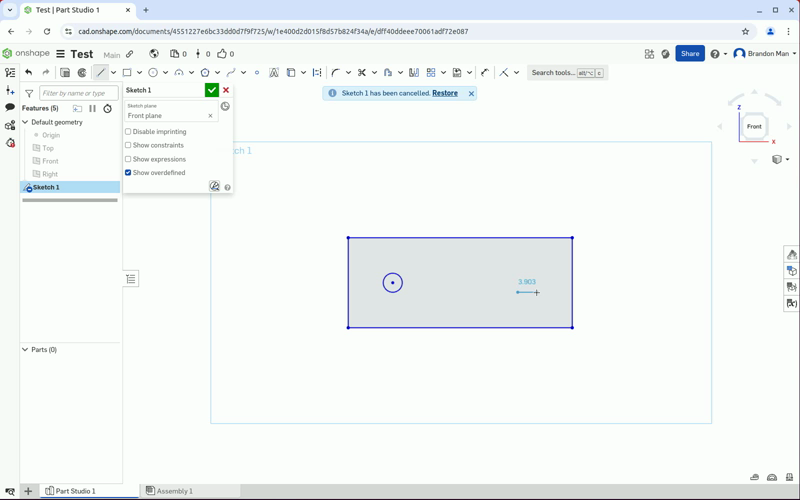
key_down(shift)
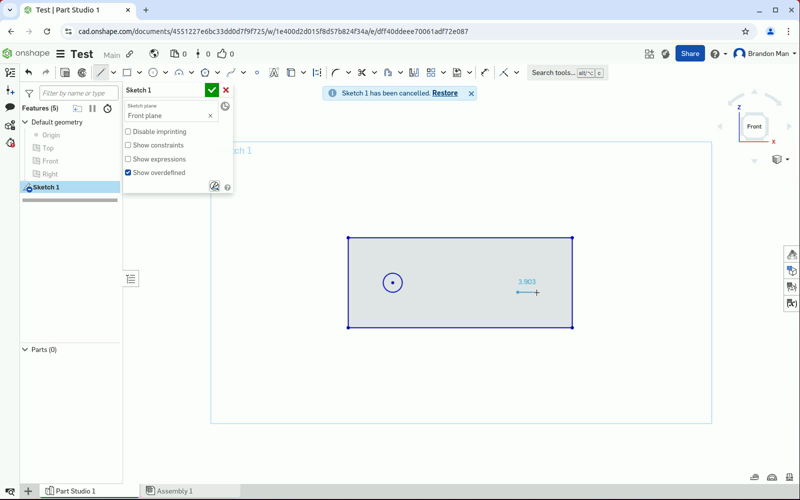
mouse_move(566, 292)
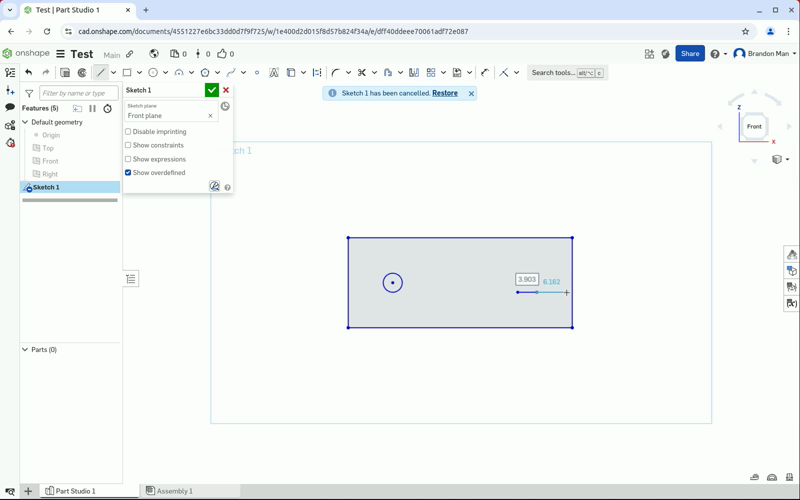
mouse_move(536, 273)
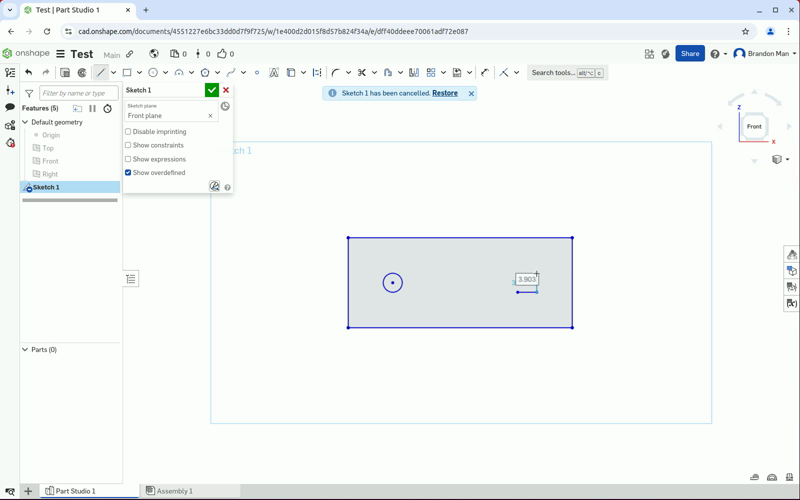
click(536, 273)
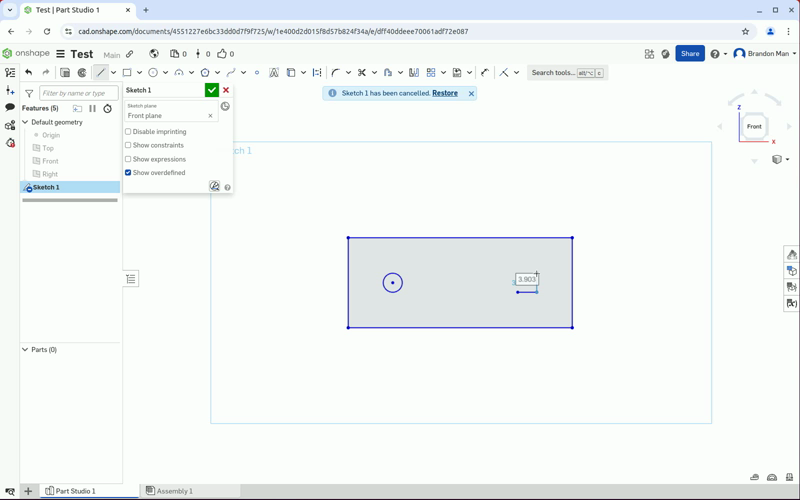
key_up(shift)
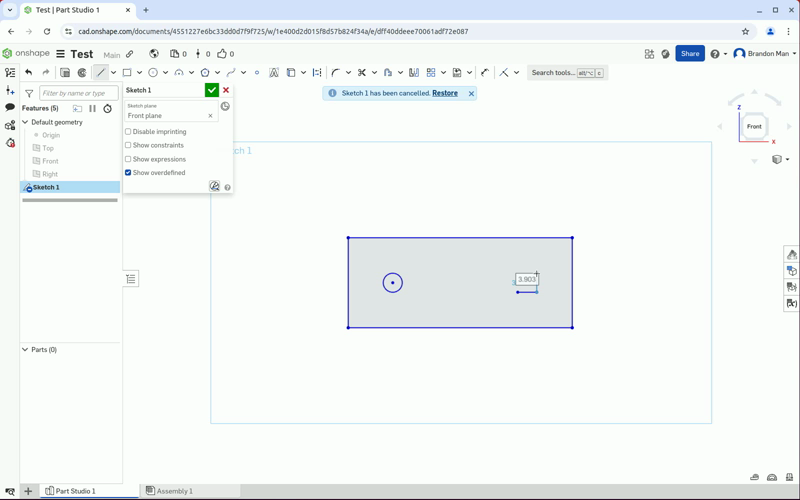
key_down(shift)
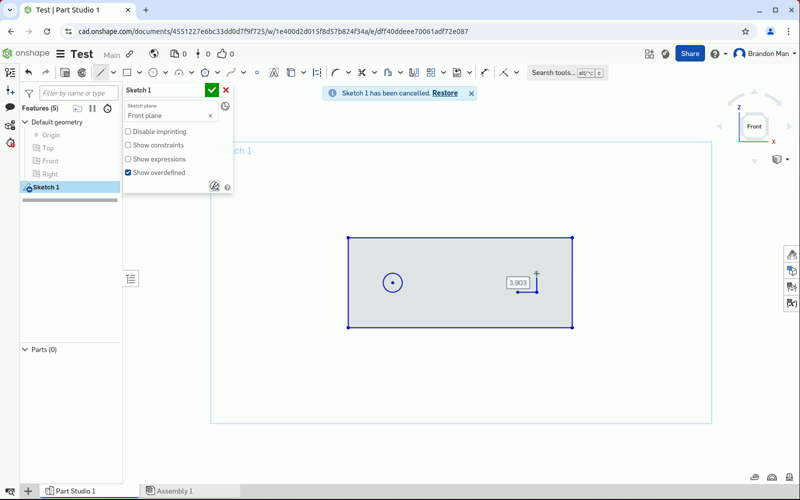
mouse_move(566, 273)
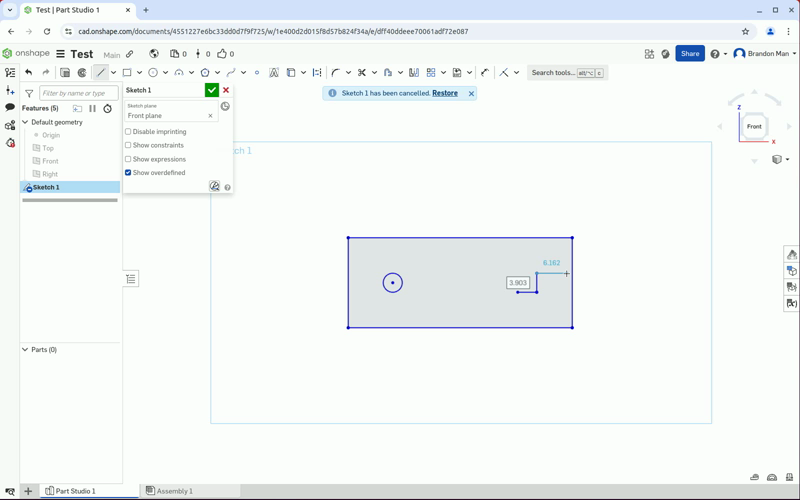
mouse_move(517, 273)
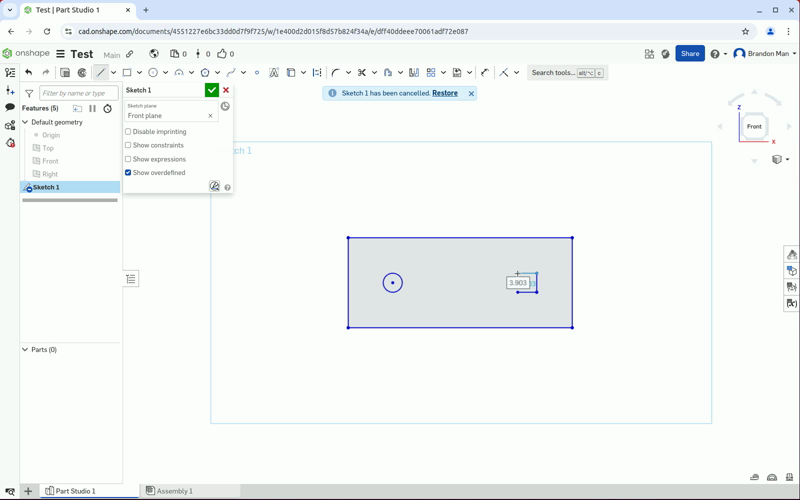
click(517, 273)
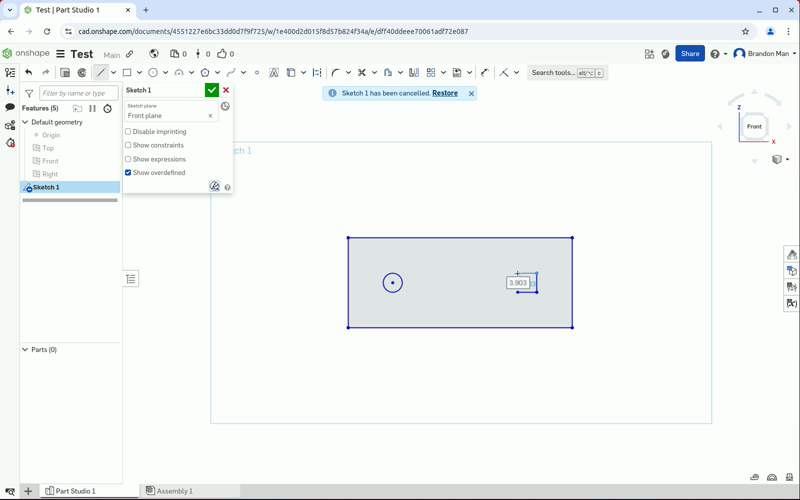
key_up(shift)
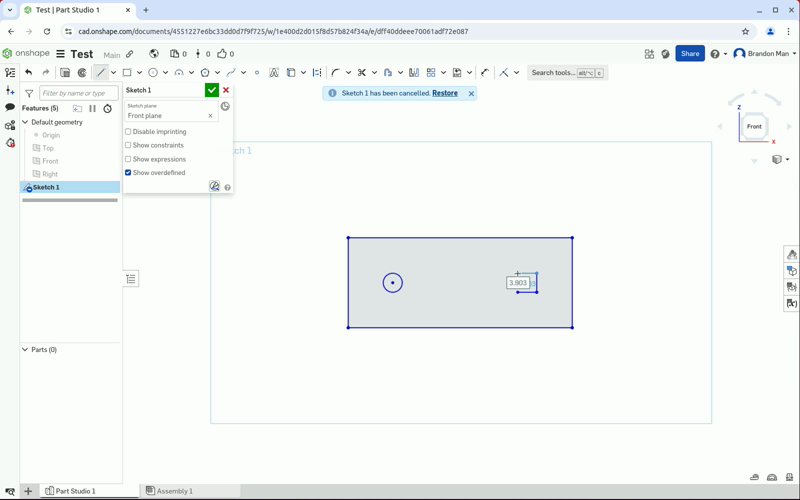
mouse_move(547, 273)
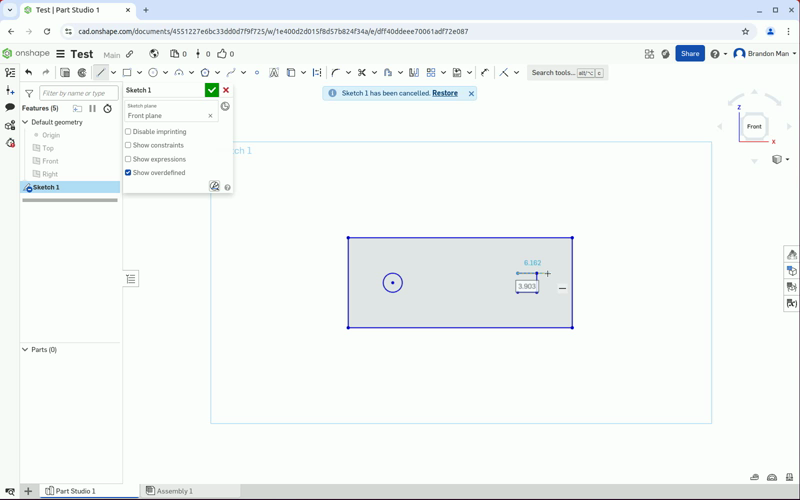
key_down(shift)
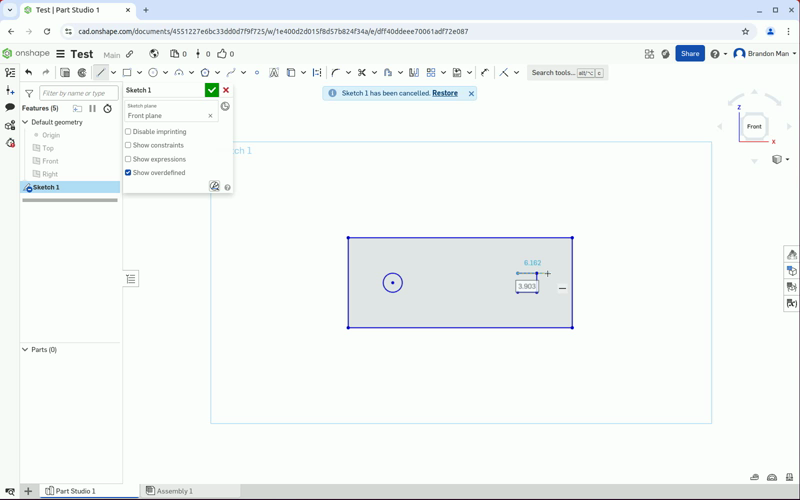
mouse_move(517, 292)
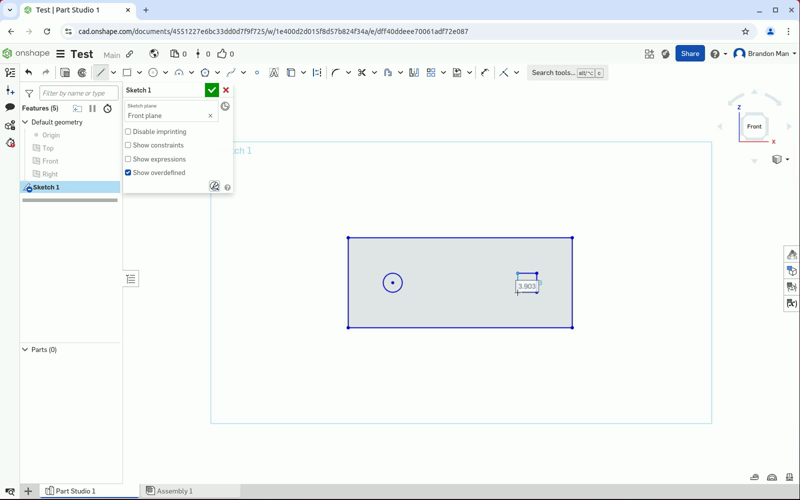
key_up(shift)
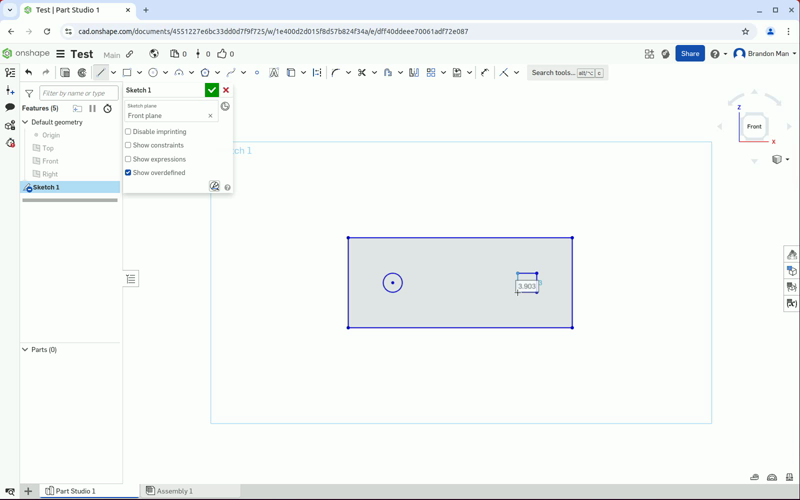
click(517, 292)
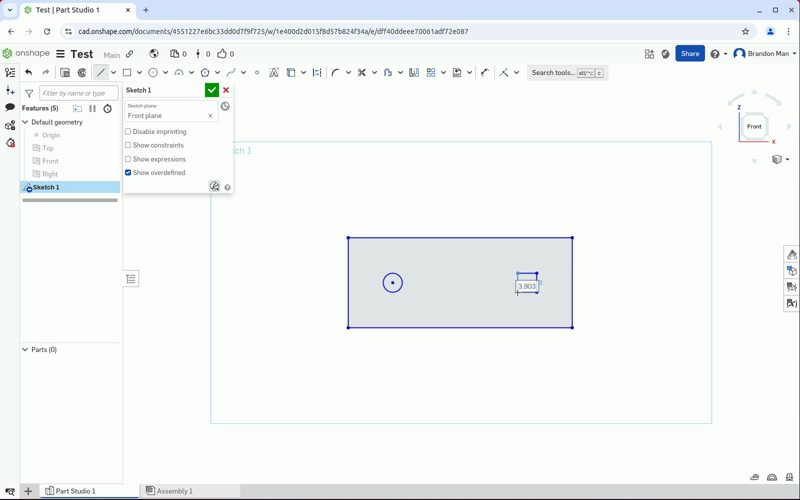
key(esc)
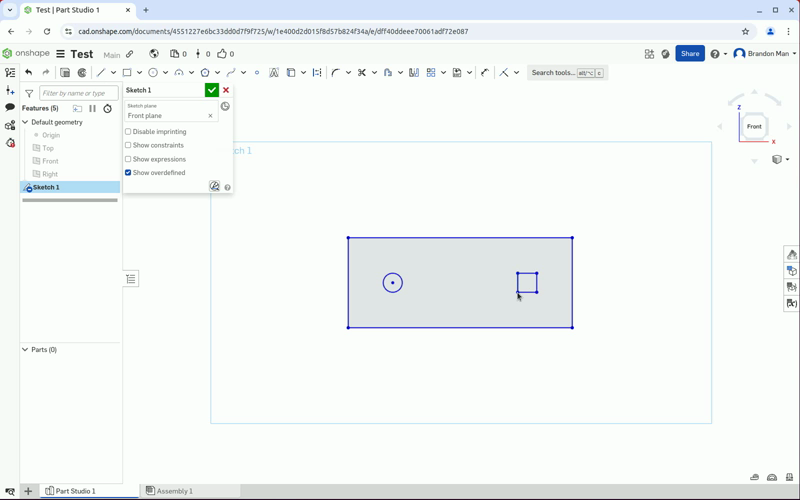
mouse_move(377, 313)
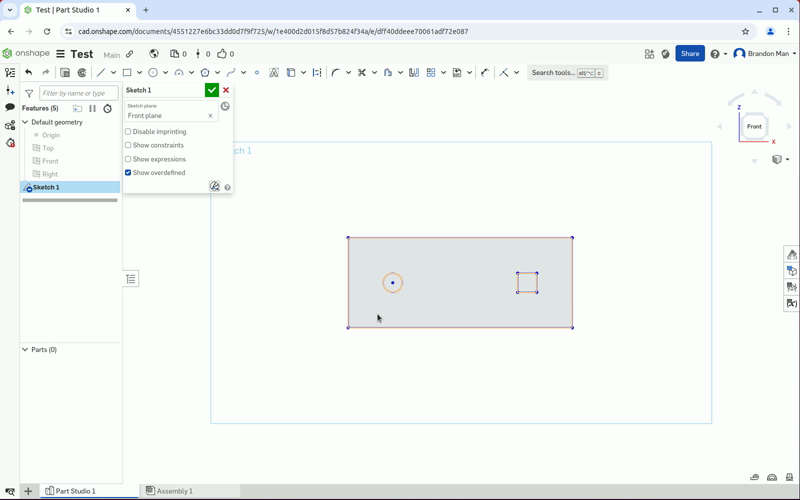
click(377, 313)
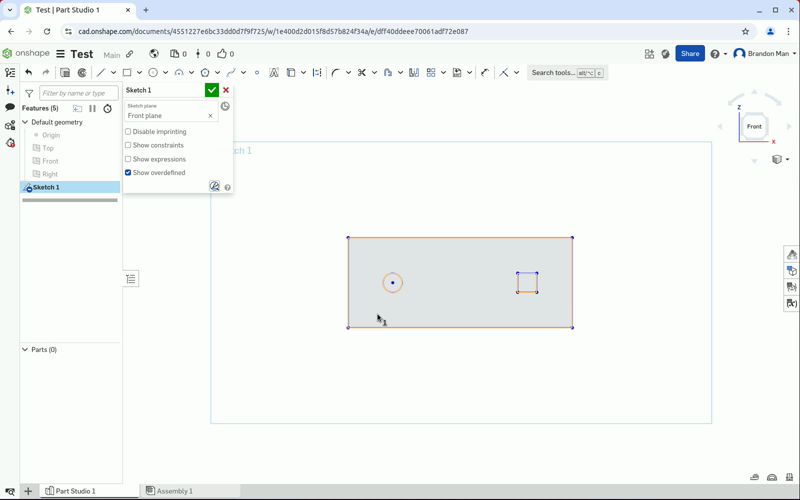
mouse_move(73, 352)
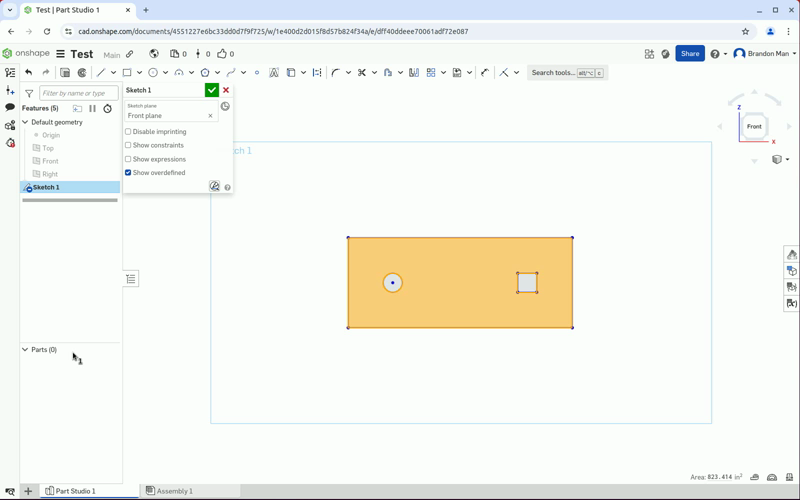
key(shift+y)
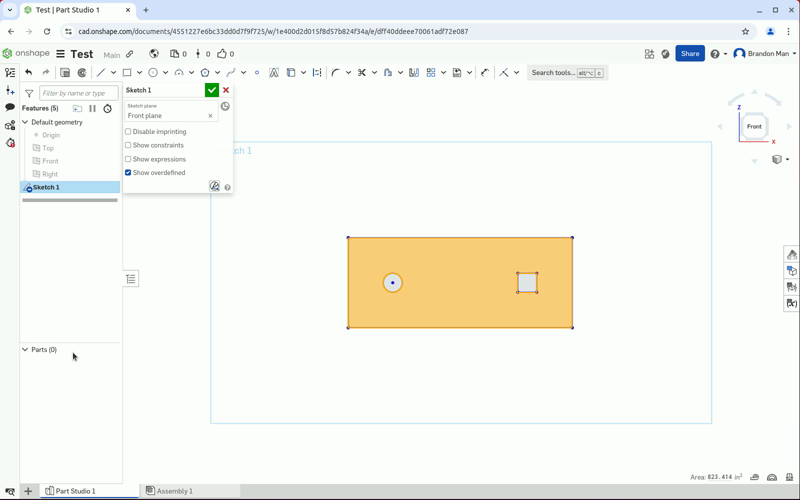
key(shift+e)
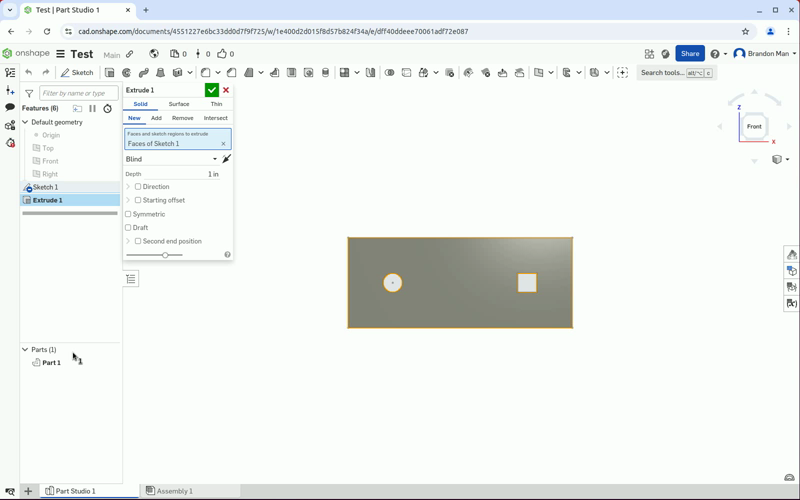
mouse_move(143, 106)
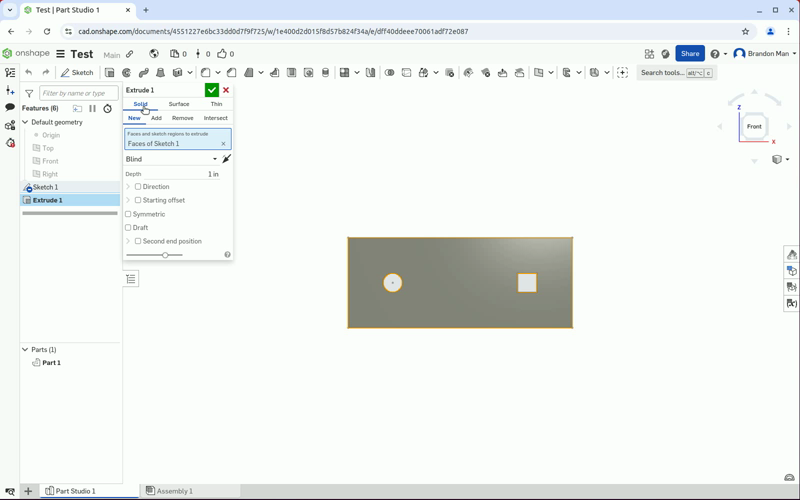
click(143, 106)
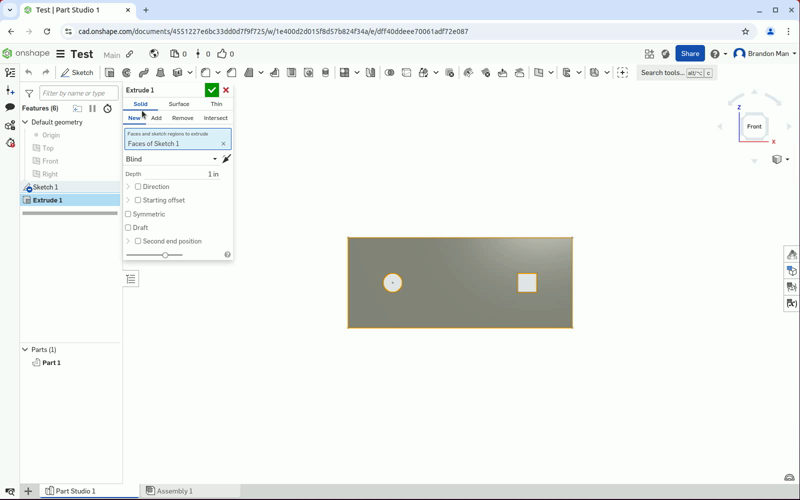
mouse_move(137, 120)
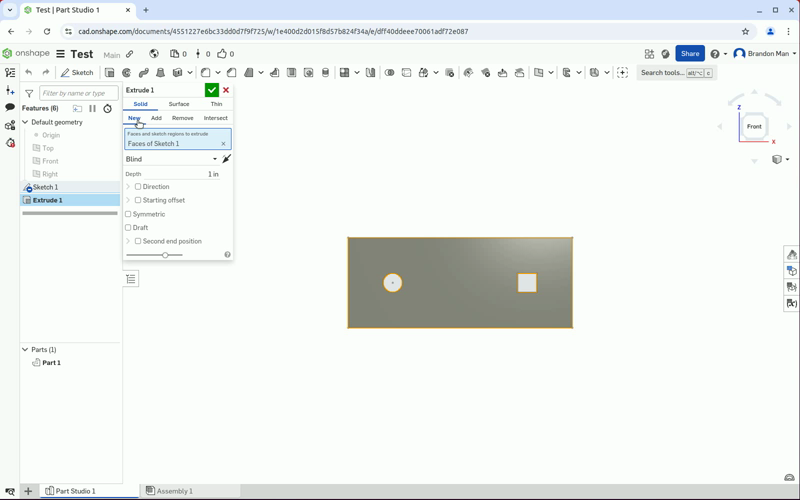
click(137, 120)
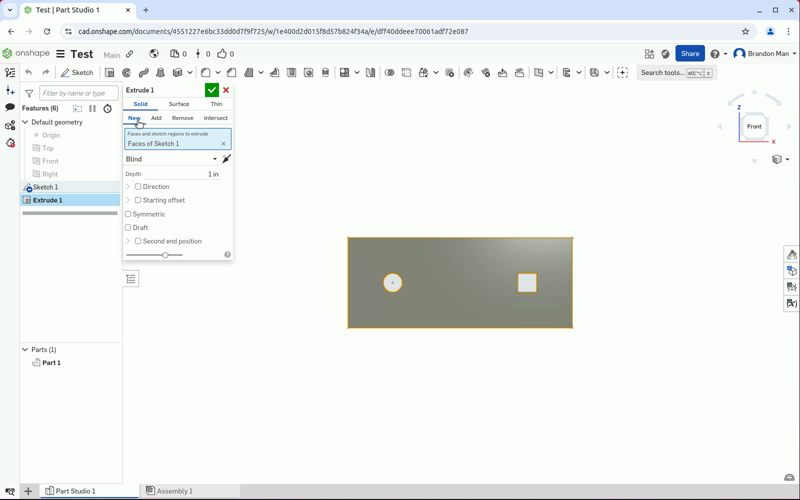
key(tab, 4)
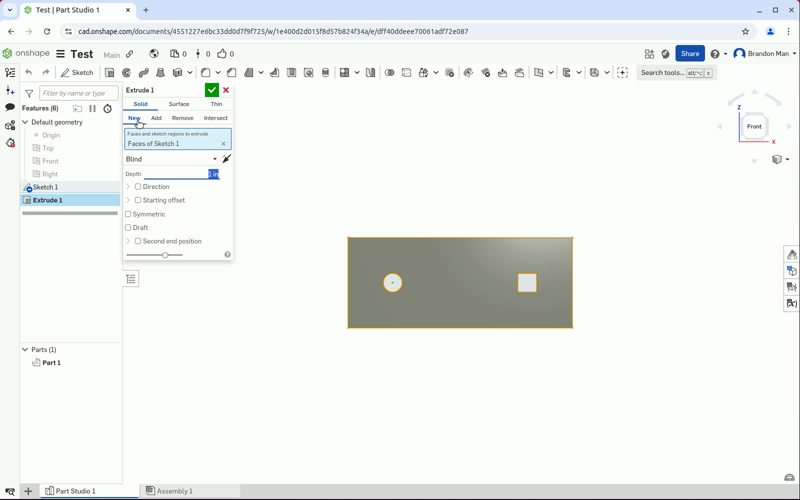
text(-2.407)
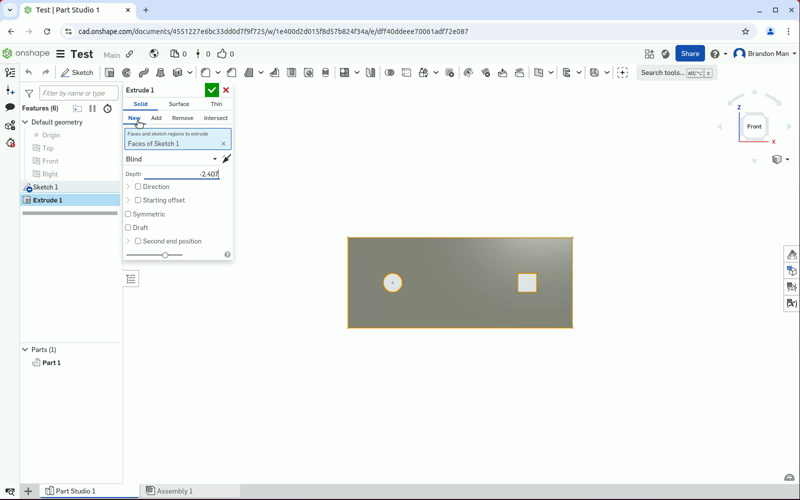
key(enter)
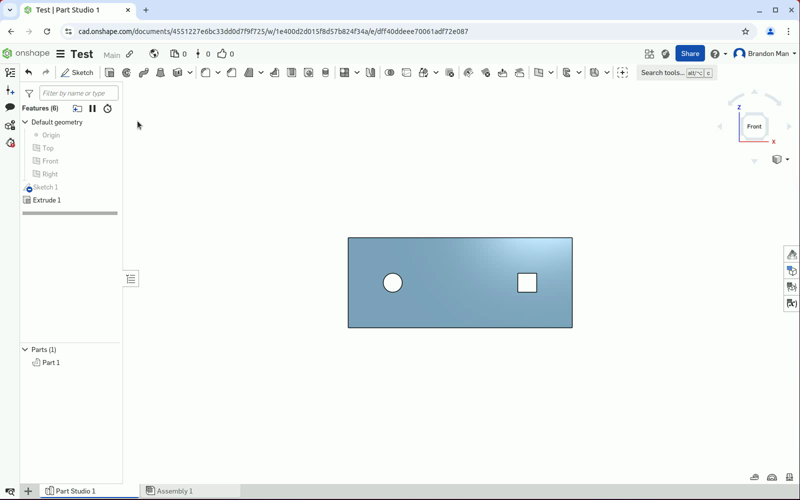
key(shift+h)
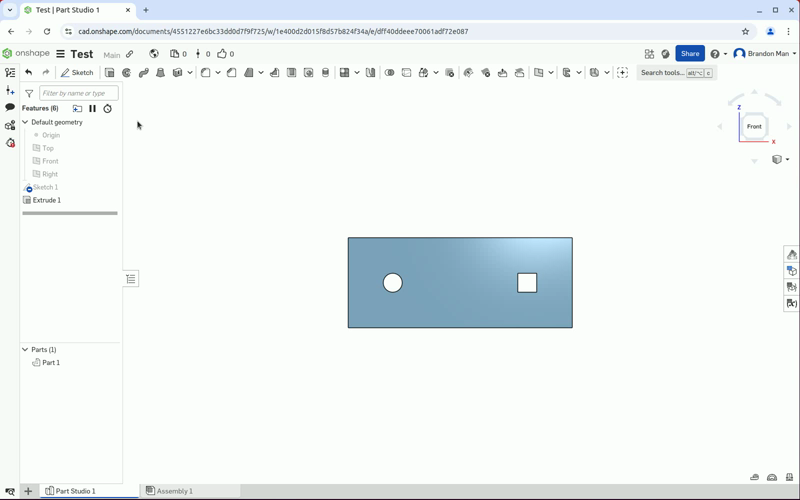
key(shift+h)
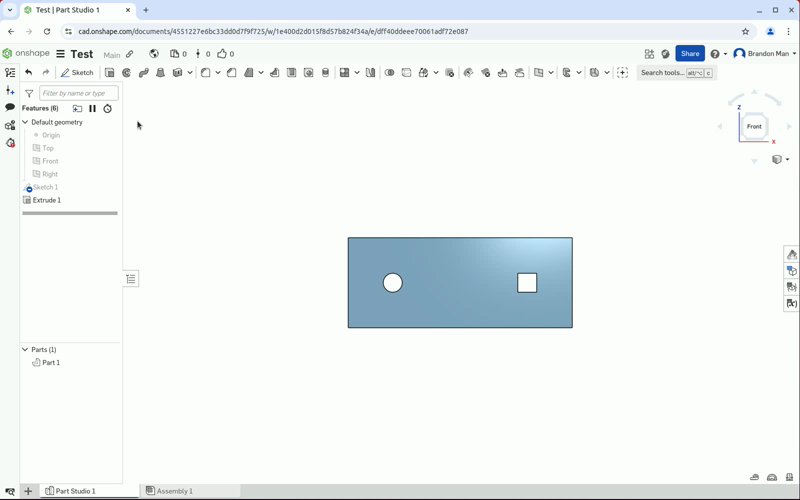
mouse_move(73, 189)
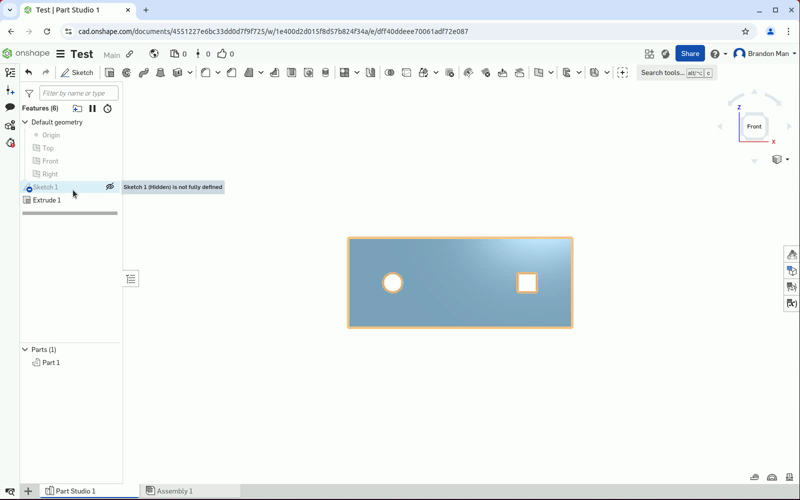
click(73, 189)
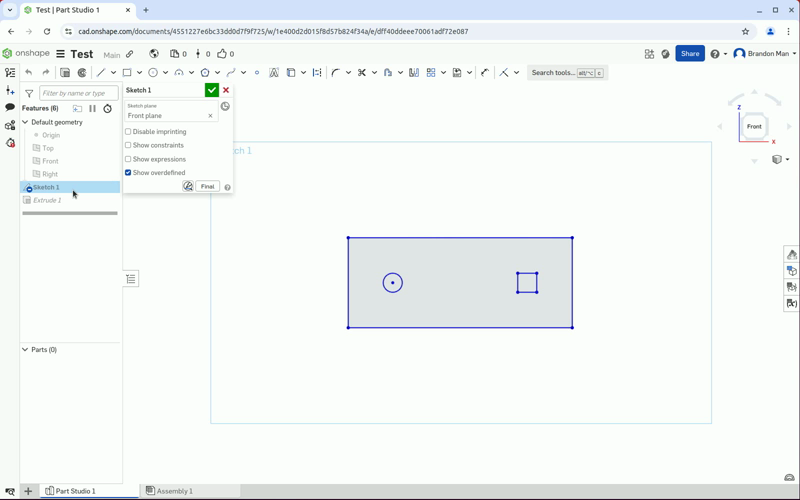
mouse_move(229, 92)
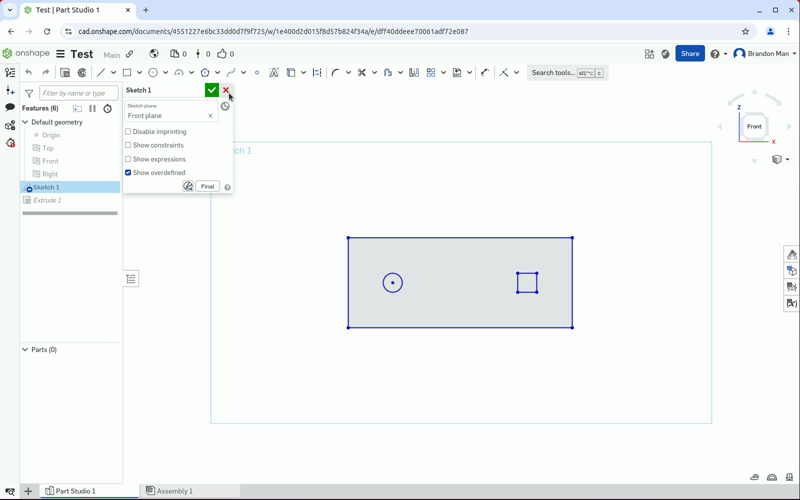
click(229, 92)
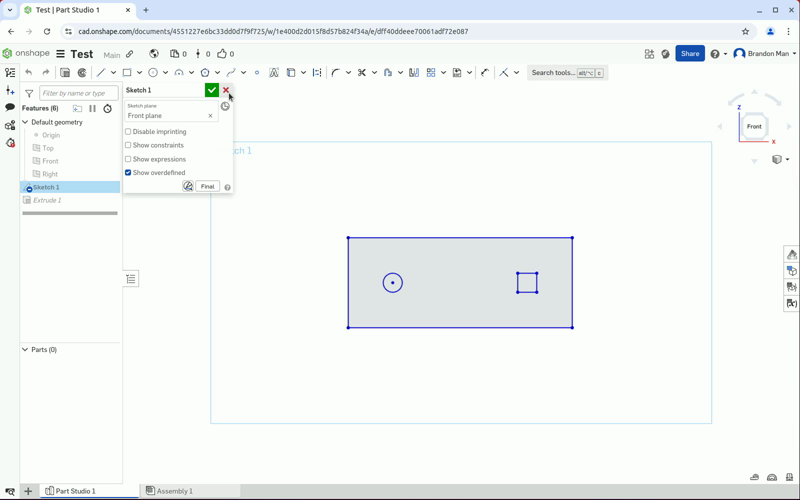
key(shift+s)
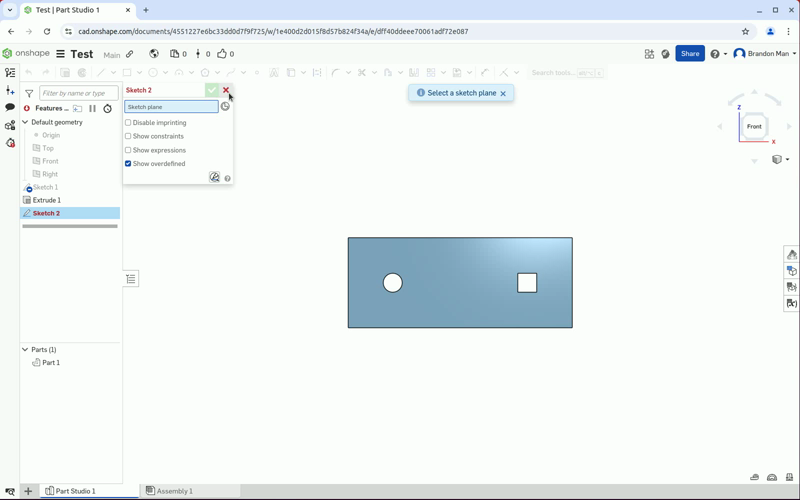
mouse_move(73, 163)
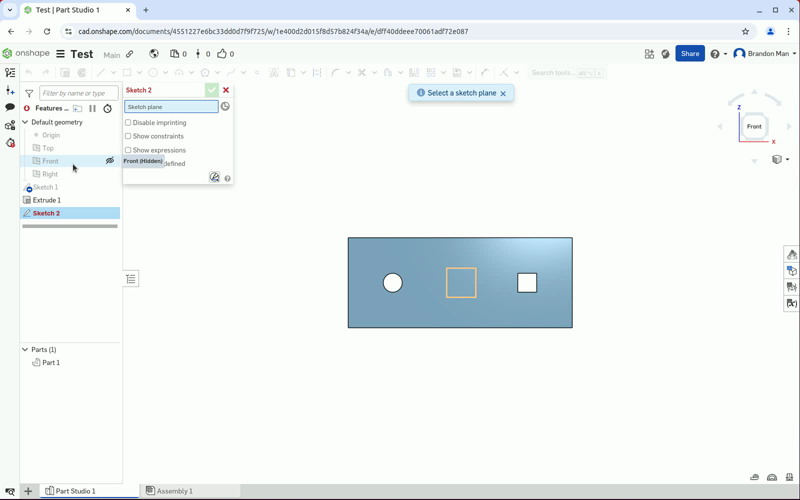
click(73, 163)
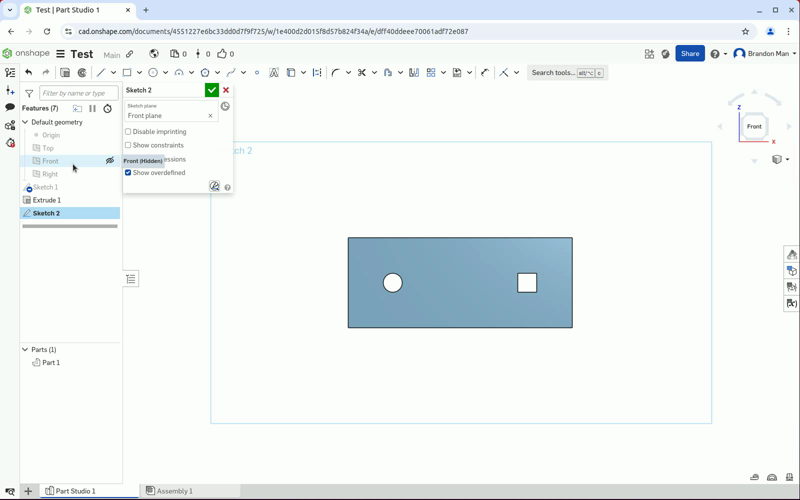
mouse_move(73, 352)
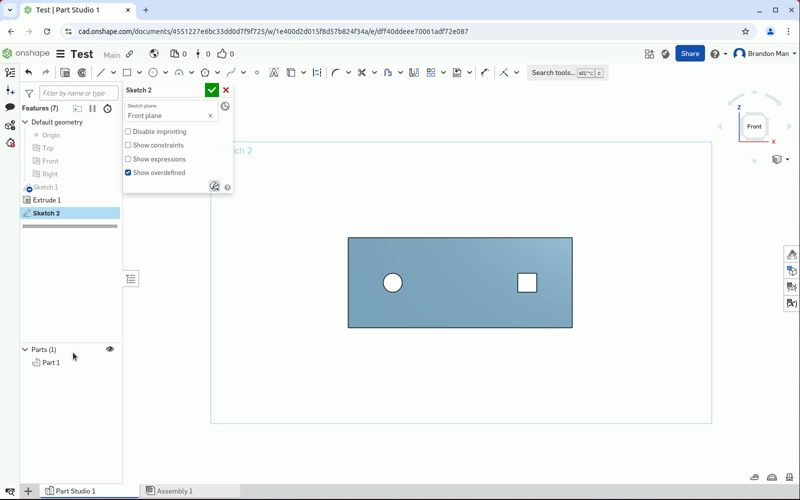
key(y)
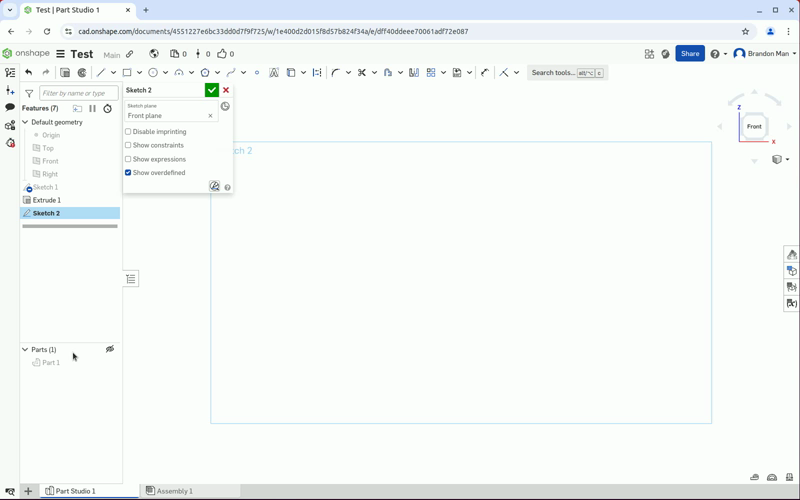
key(l)
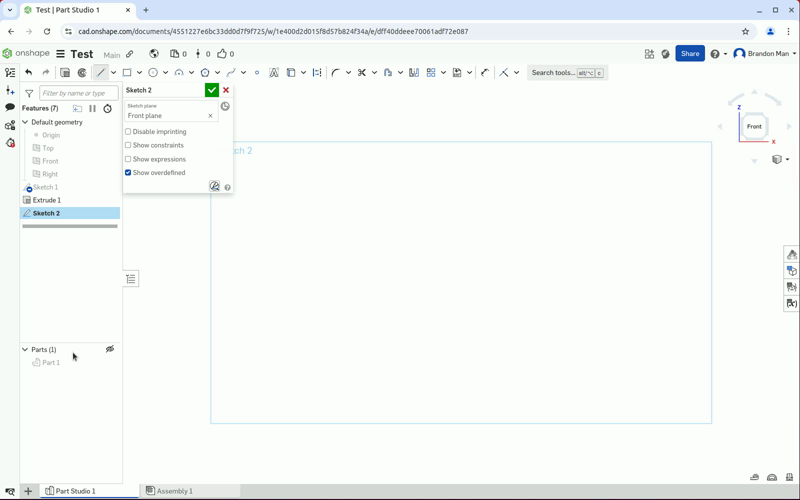
key_down(shift)
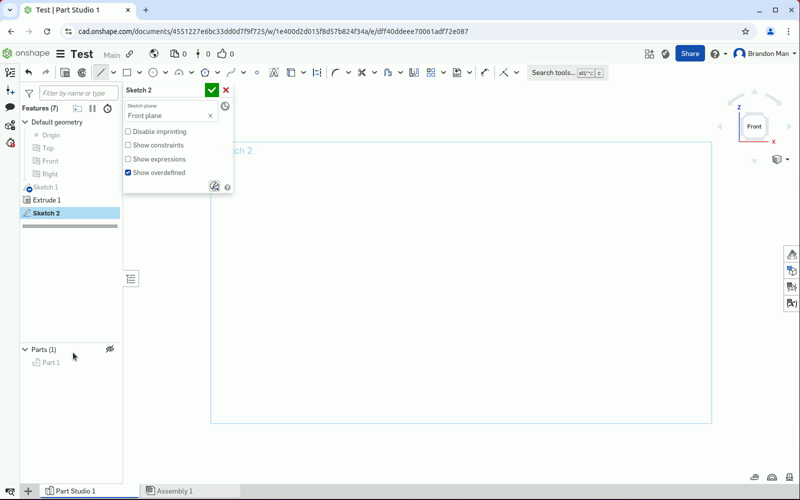
mouse_move(519, 291)
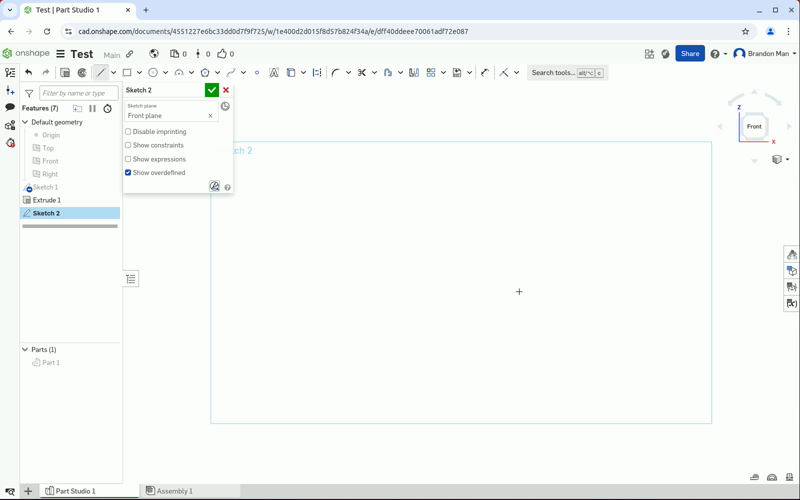
click(519, 291)
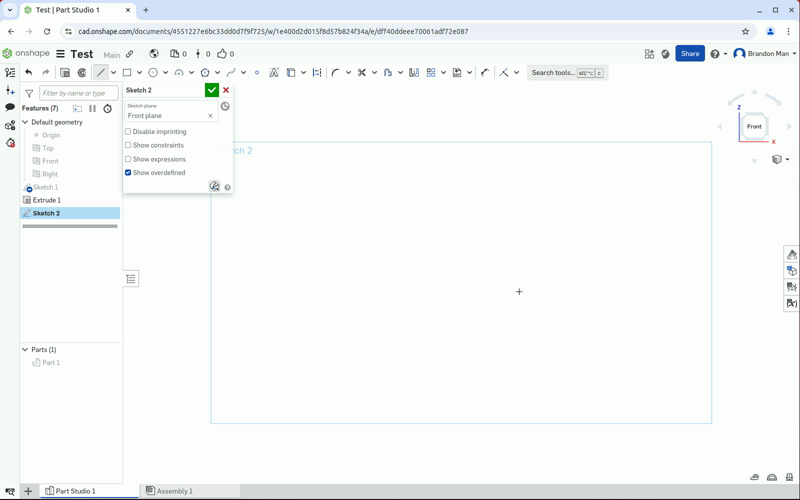
key_up(shift)
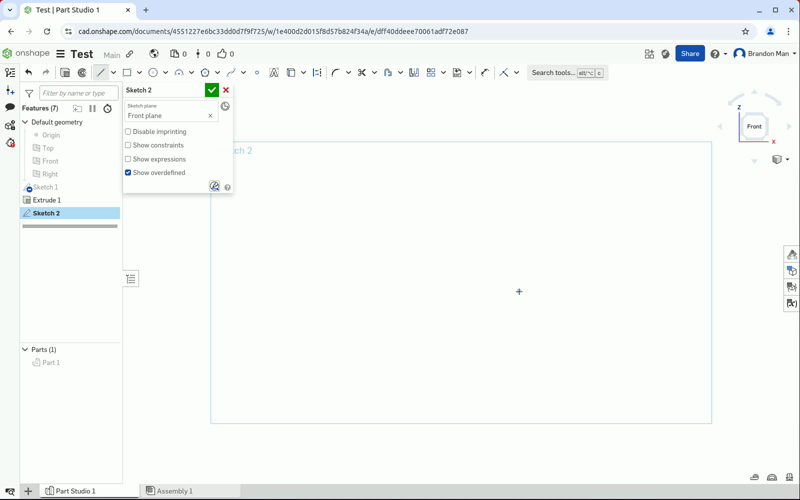
key_down(shift)
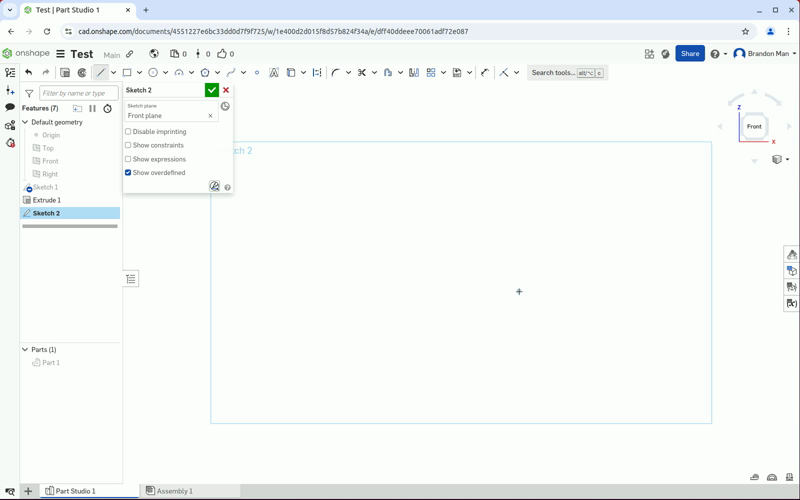
mouse_move(549, 291)
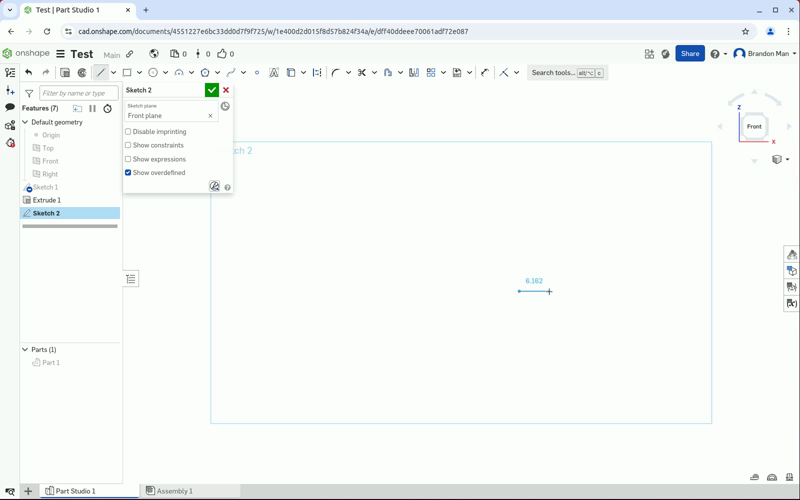
mouse_move(536, 291)
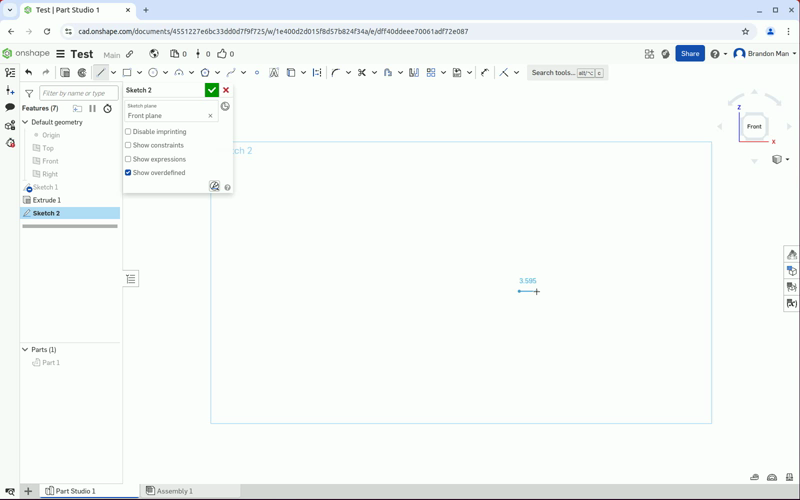
click(536, 291)
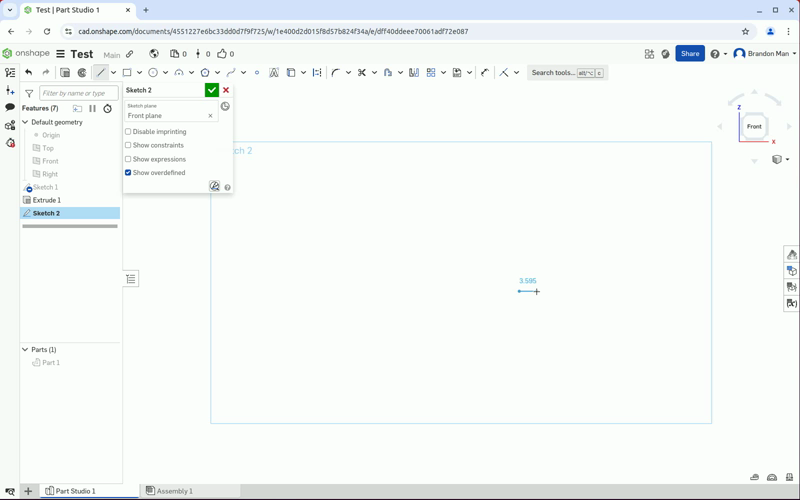
key_up(shift)
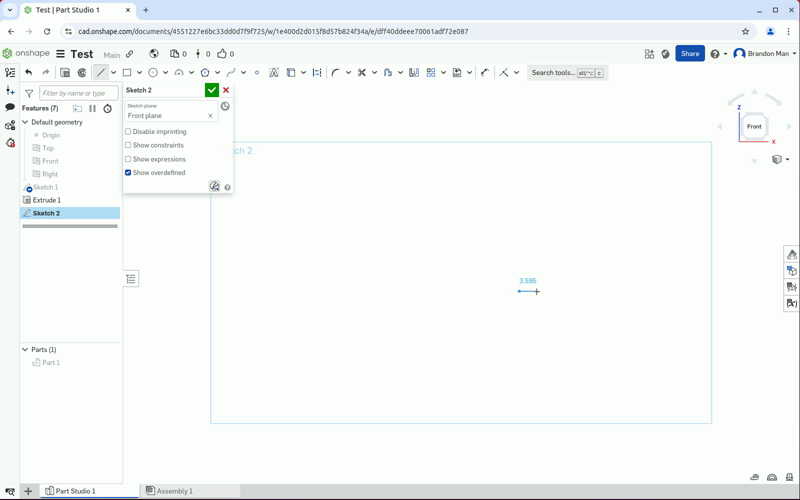
key_down(shift)
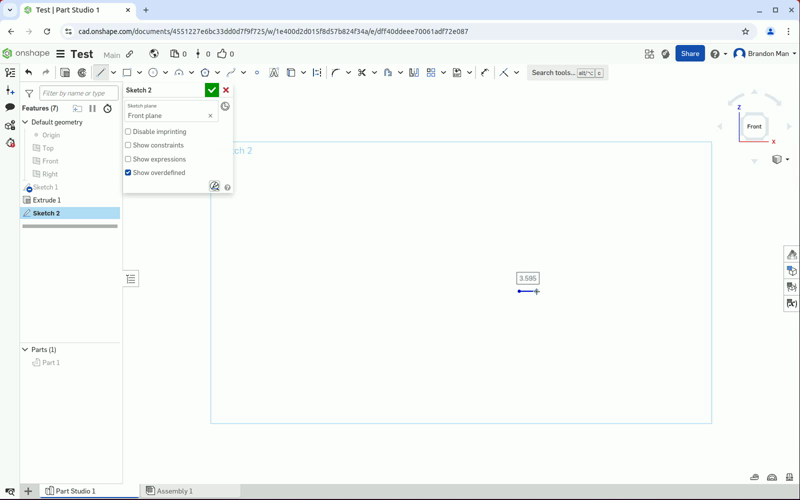
mouse_move(566, 291)
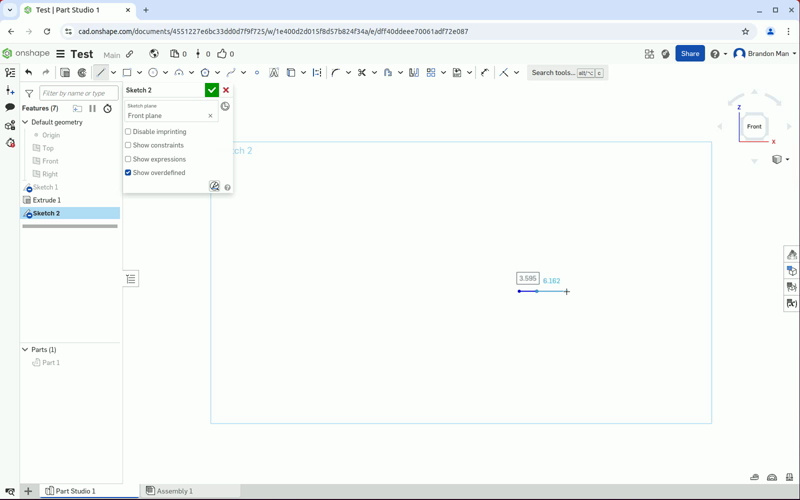
mouse_move(536, 273)
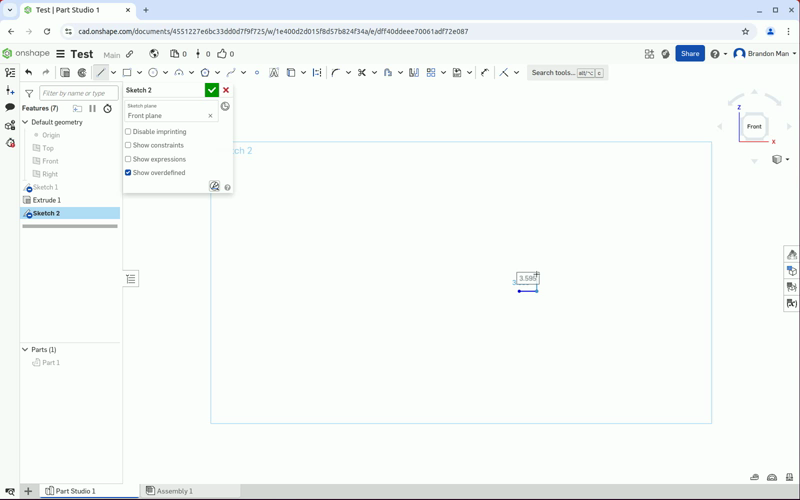
click(536, 273)
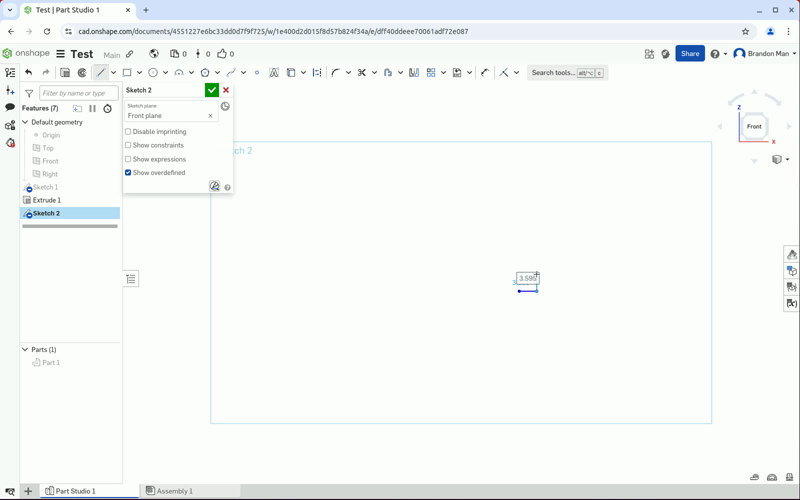
key_up(shift)
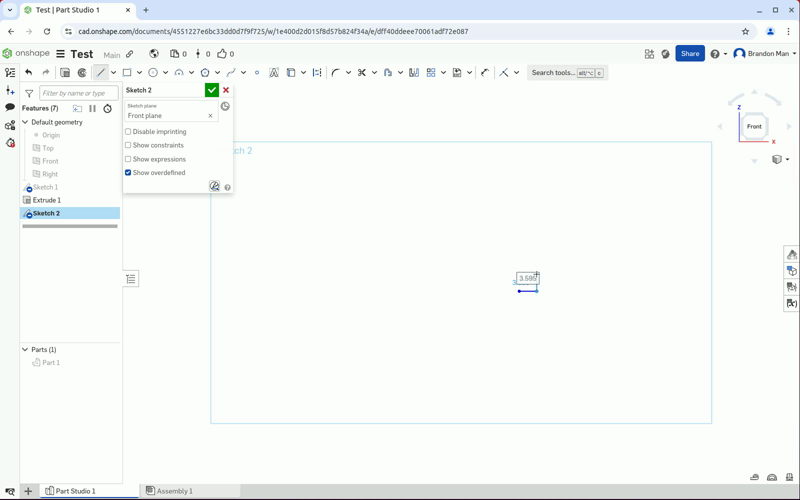
key_down(shift)
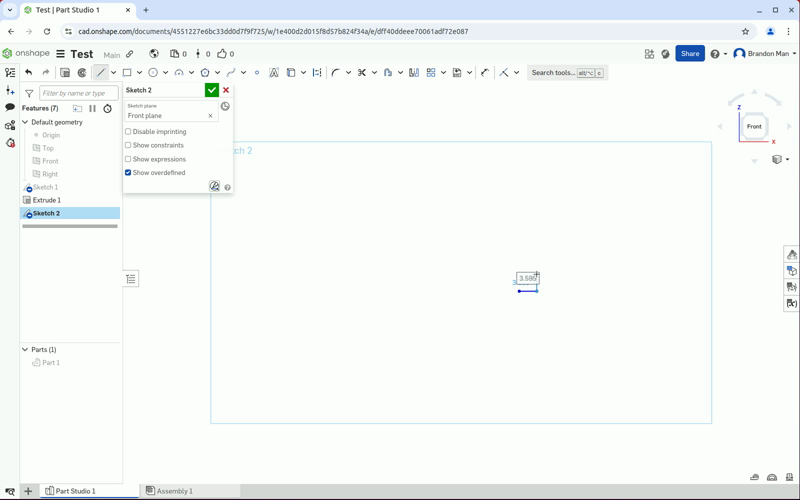
mouse_move(566, 273)
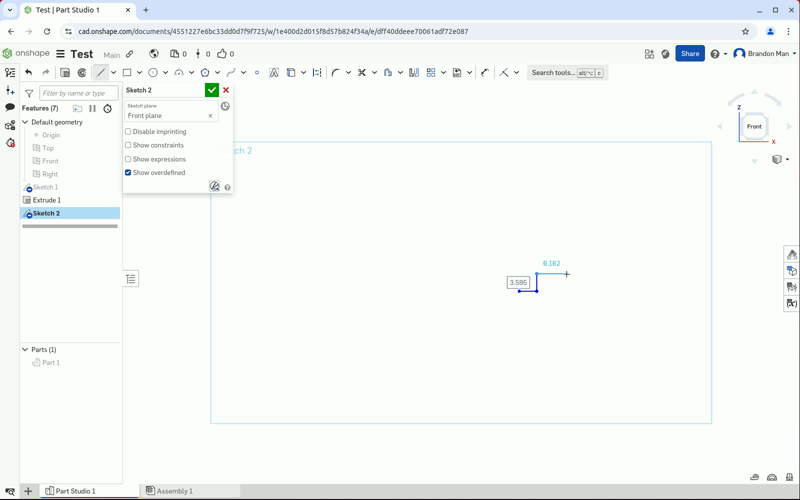
mouse_move(519, 273)
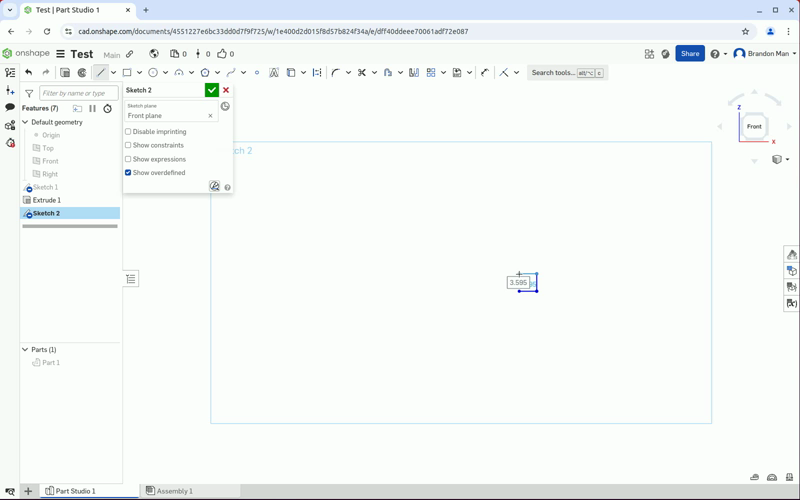
click(519, 273)
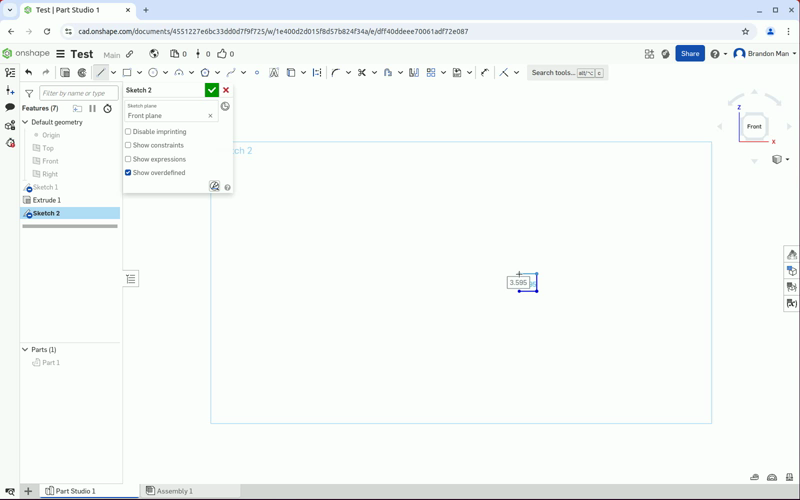
key_up(shift)
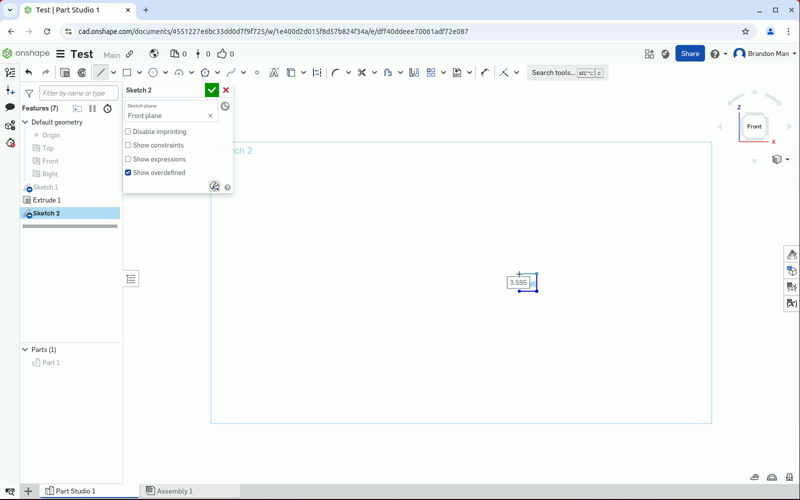
mouse_move(549, 273)
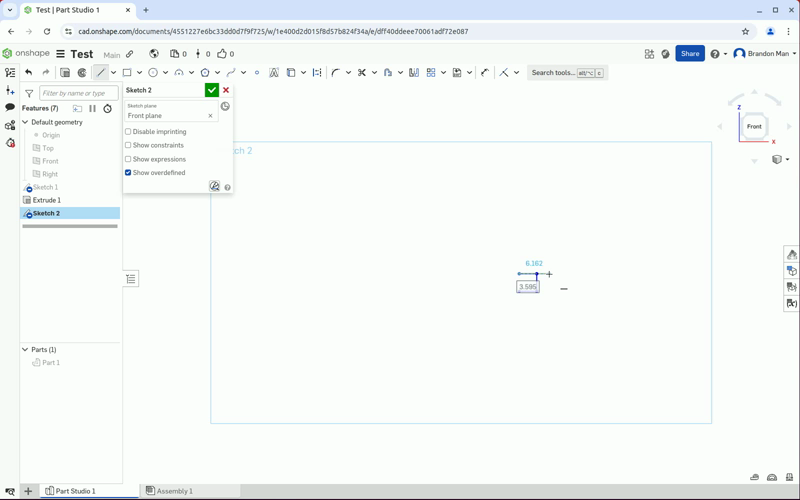
key_down(shift)
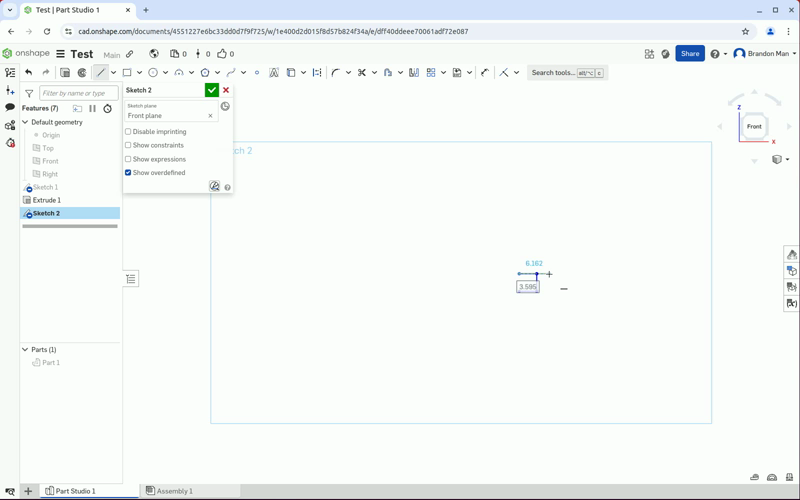
mouse_move(519, 291)
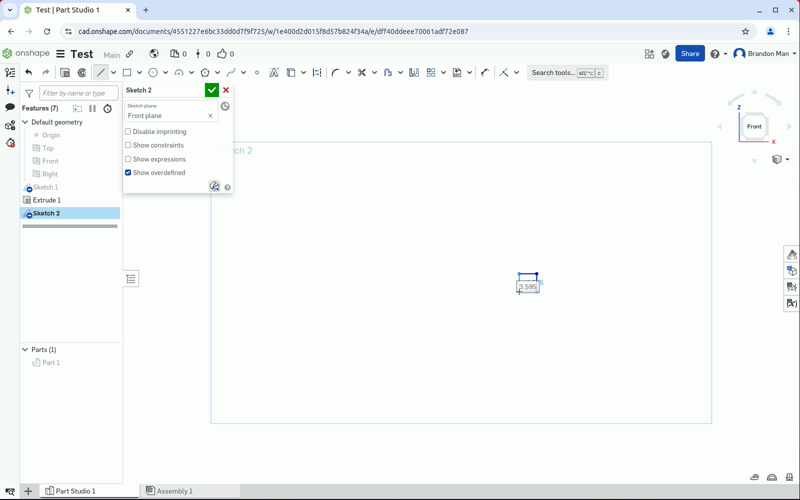
key_up(shift)
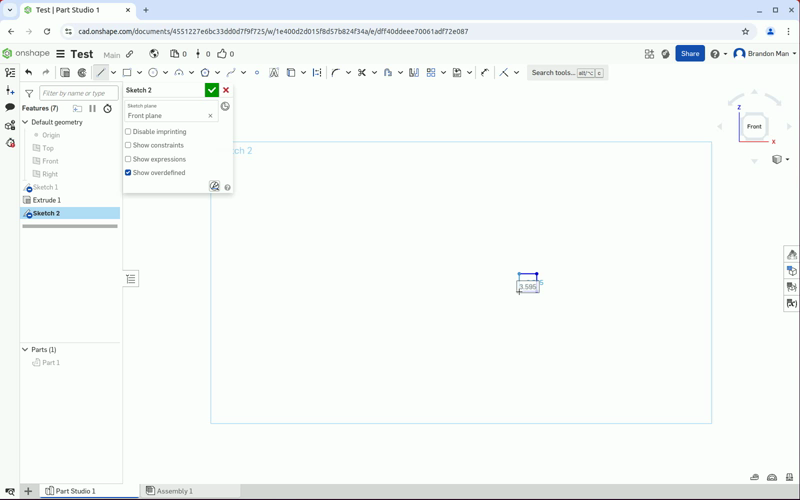
click(519, 291)
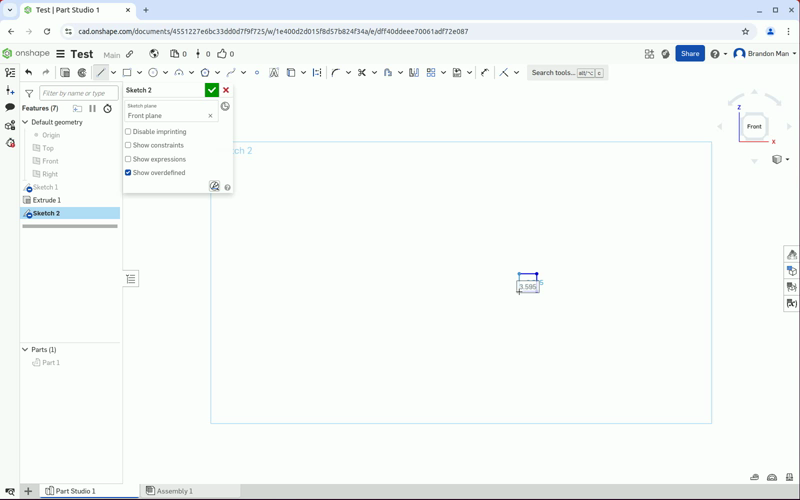
key(esc)
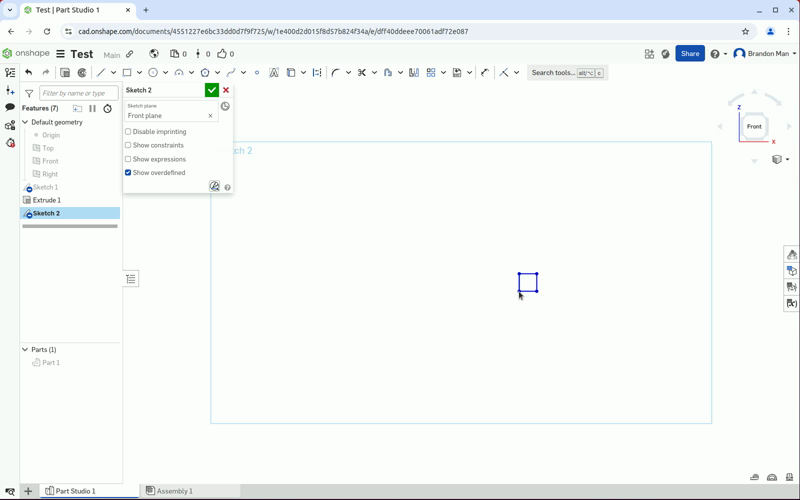
mouse_move(531, 278)
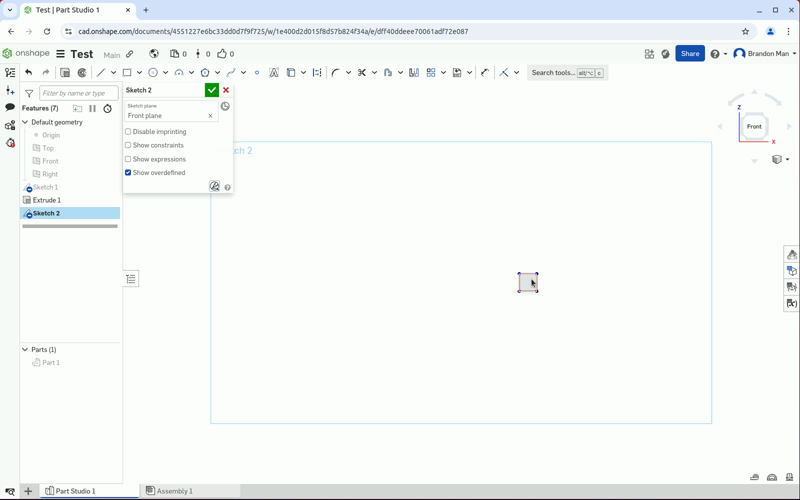
scroll(6)
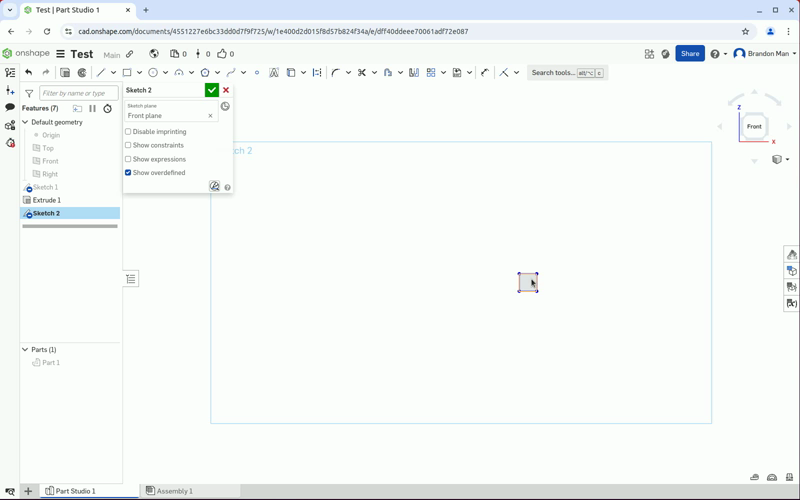
scroll(6)
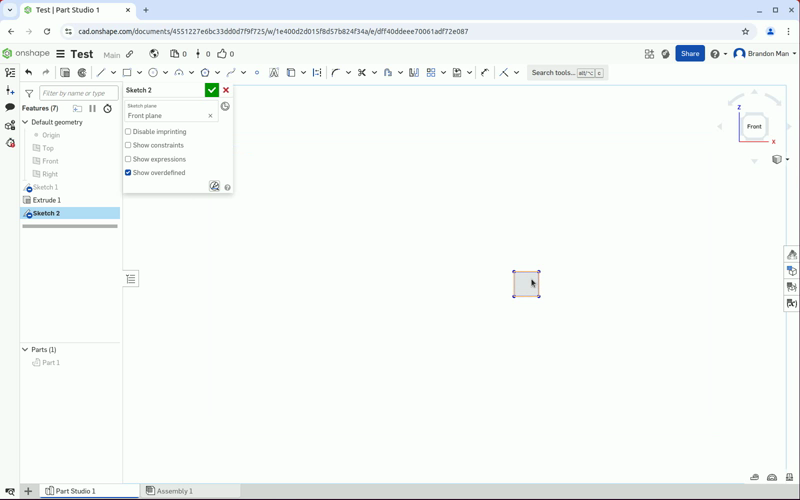
scroll(6)
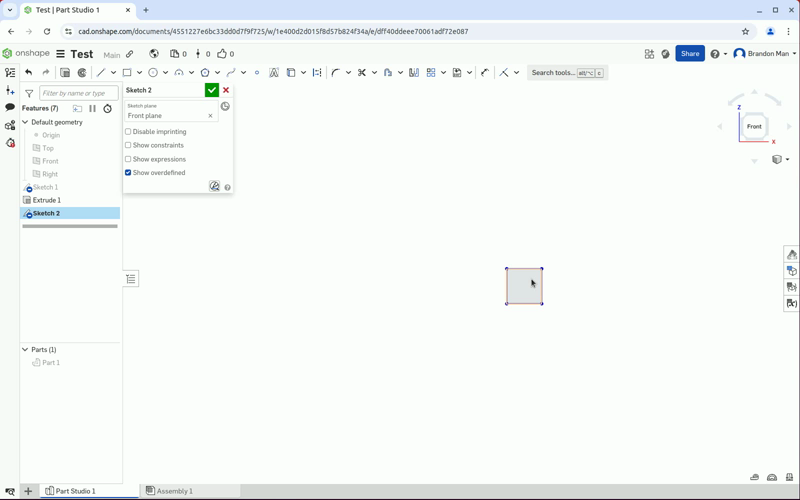
scroll(6)
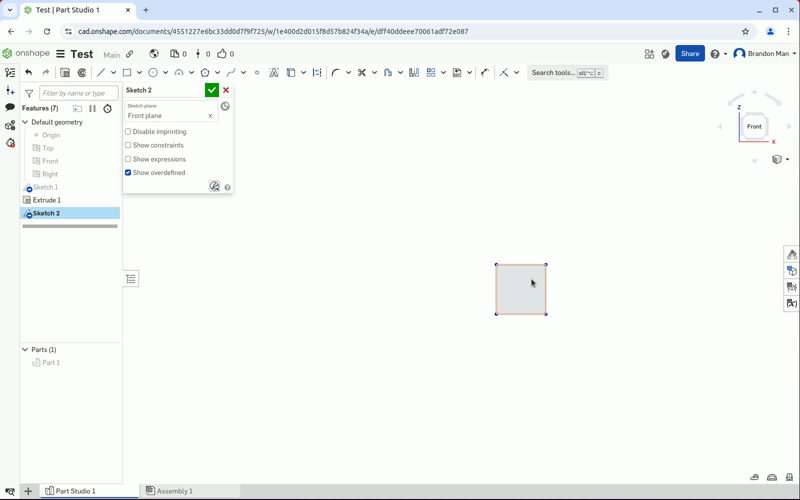
scroll(6)
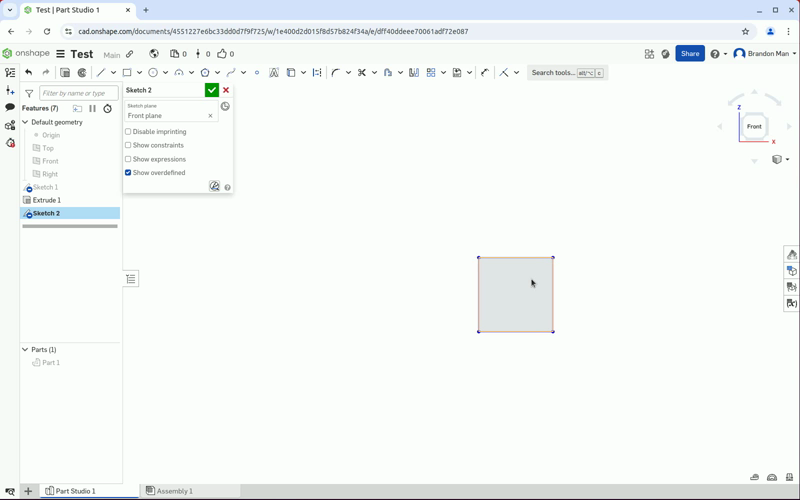
scroll(6)
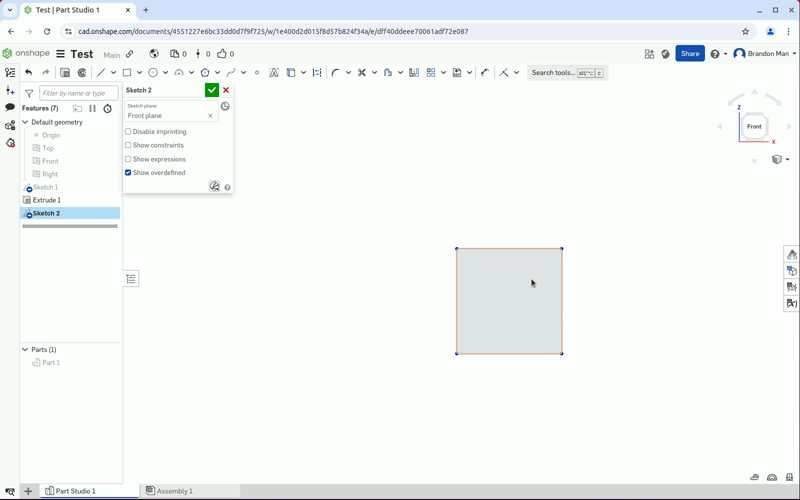
scroll(6)
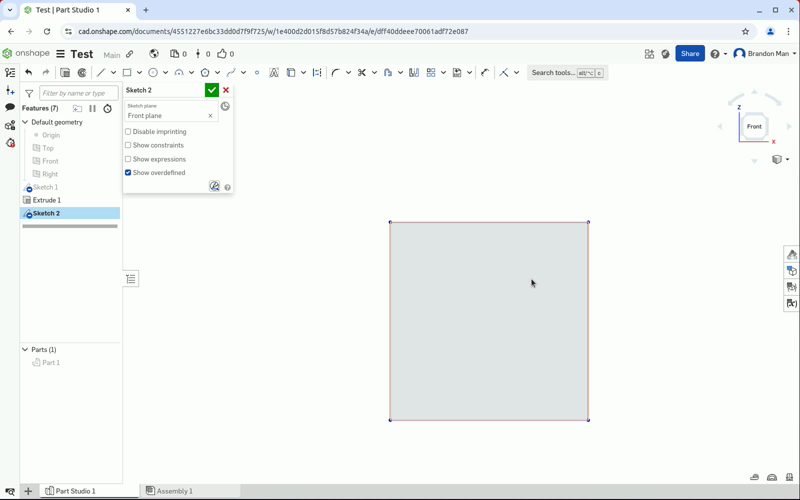
click(531, 278)
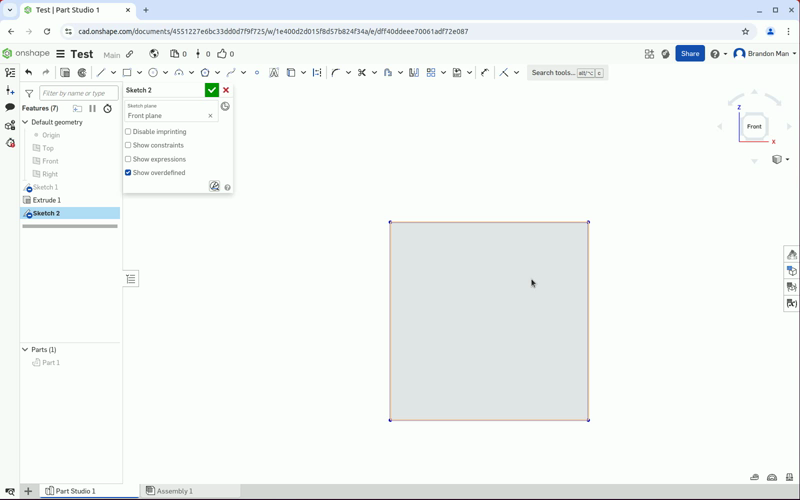
scroll(-6)
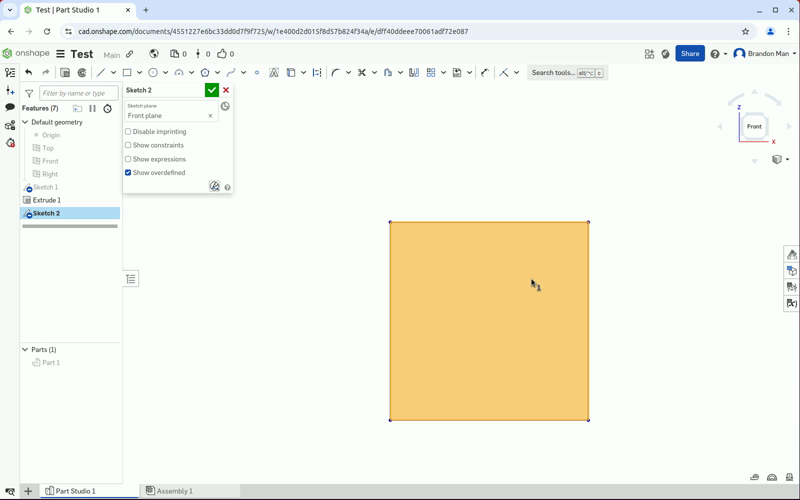
scroll(-6)
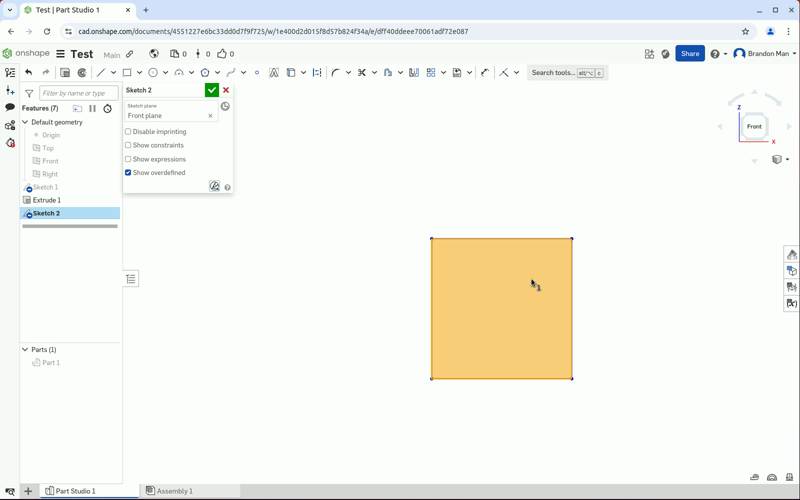
scroll(-6)
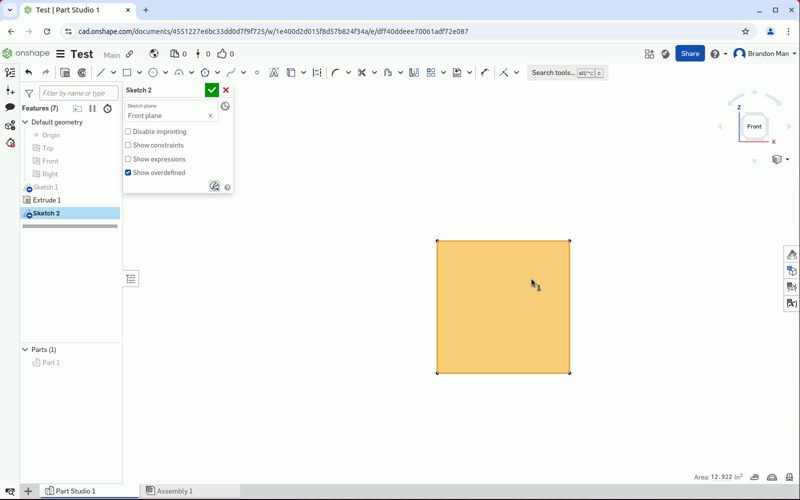
scroll(-6)
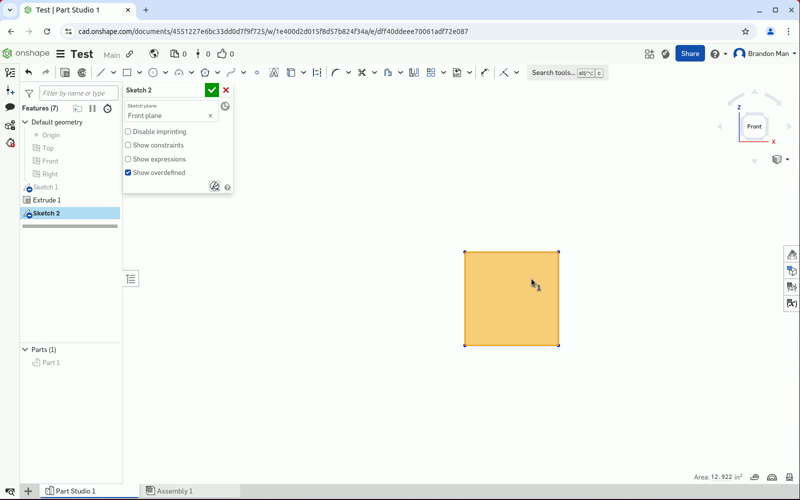
scroll(-6)
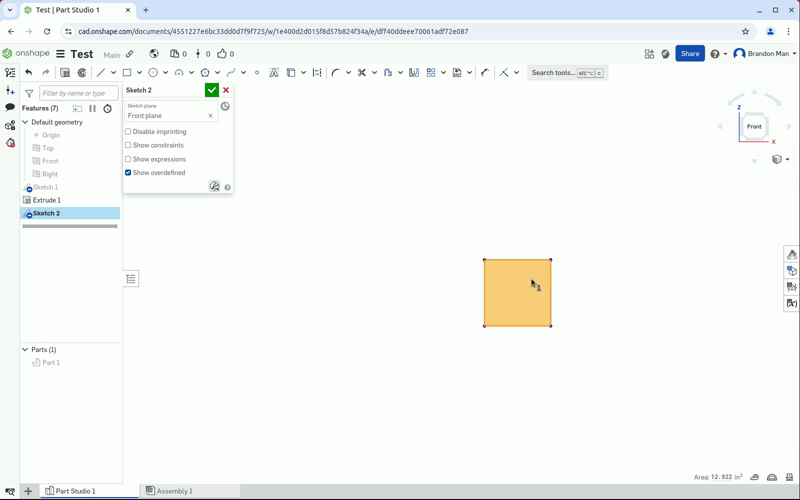
scroll(-6)
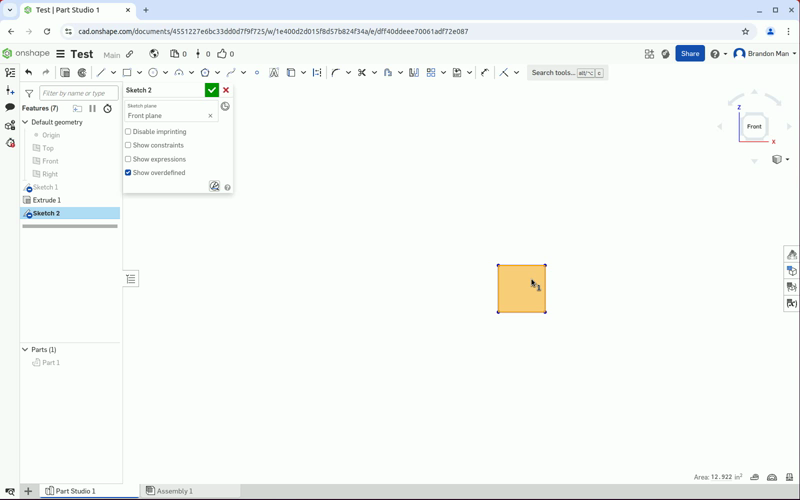
scroll(-6)
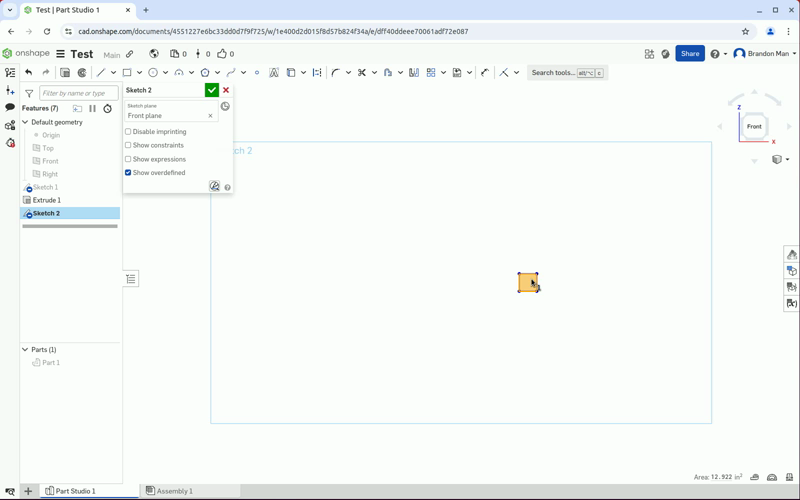
mouse_move(73, 352)
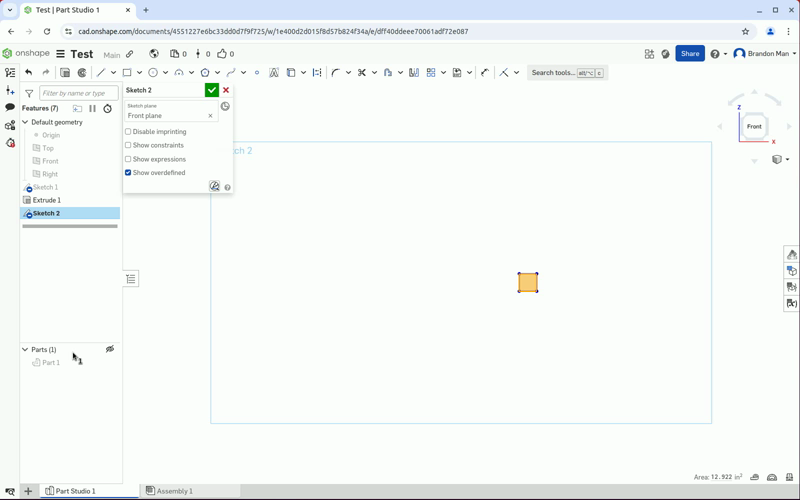
key(shift+y)
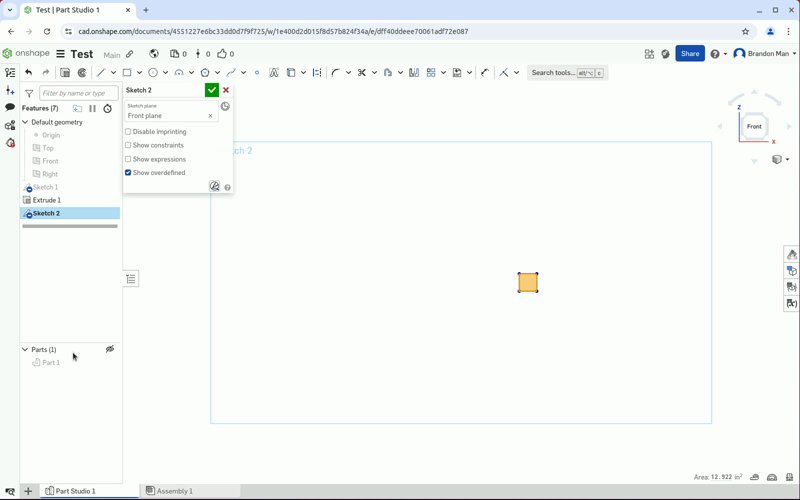
key(shift+e)
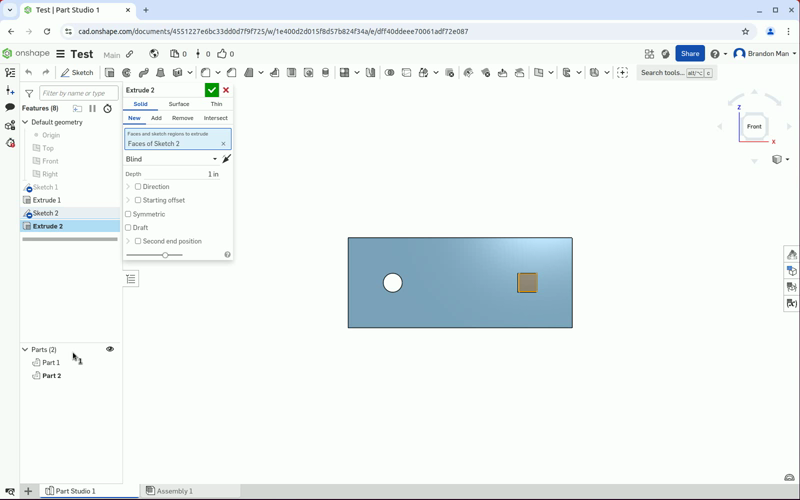
mouse_move(143, 106)
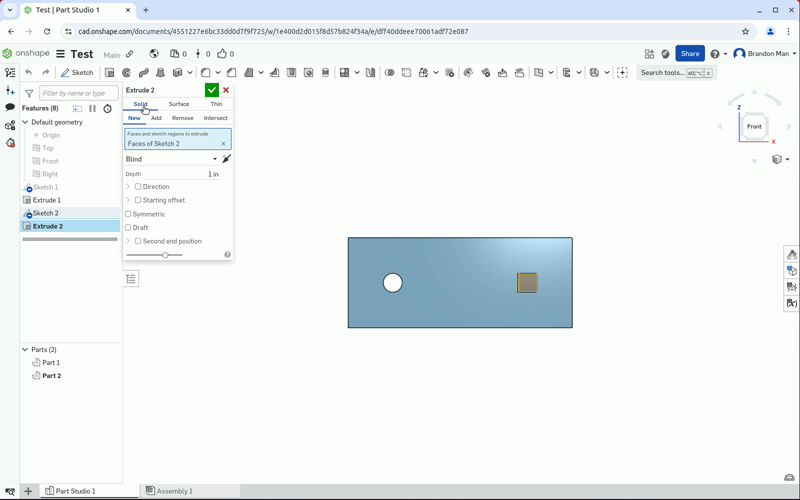
click(143, 106)
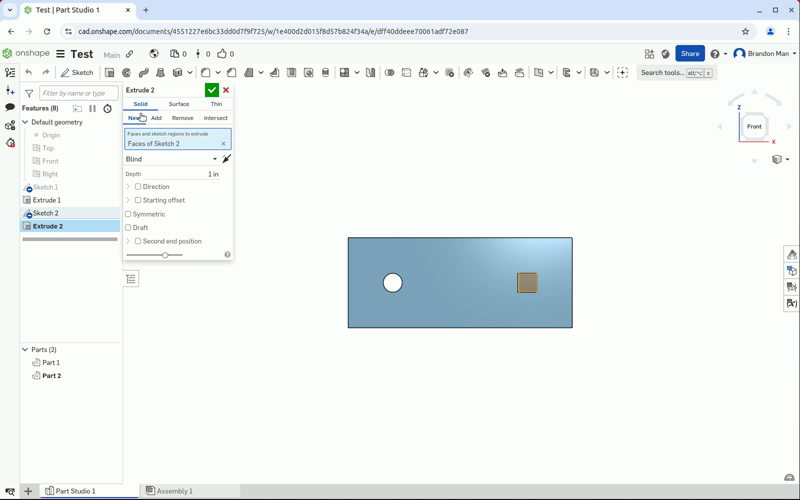
mouse_move(137, 120)
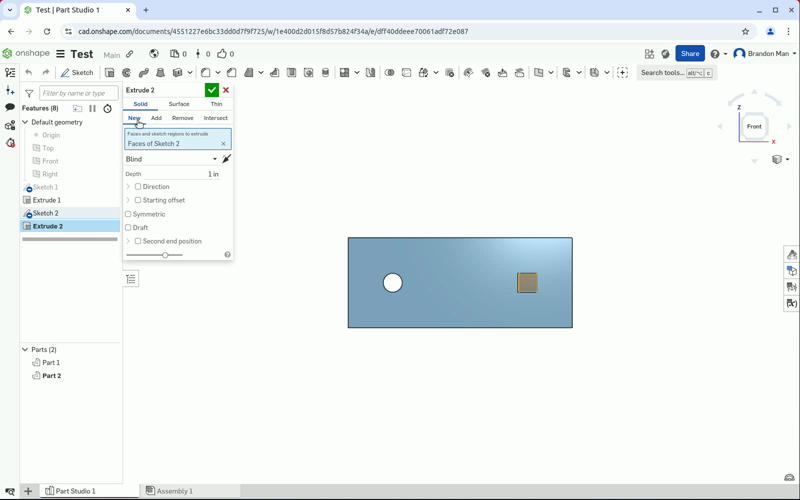
click(137, 120)
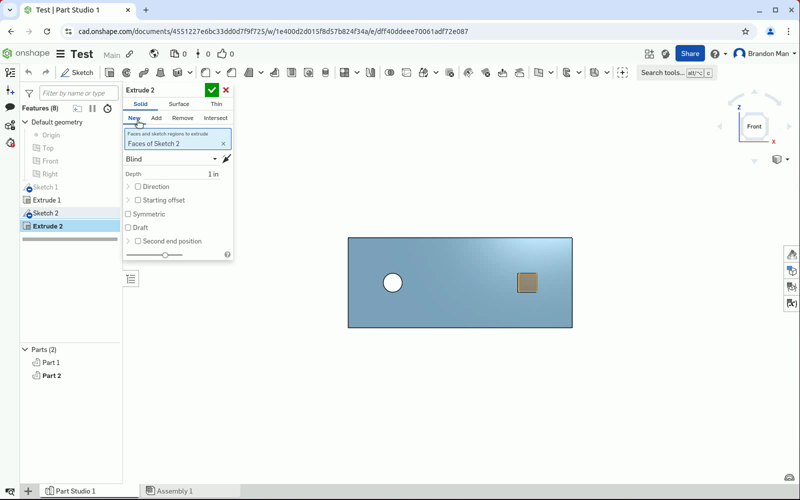
key(tab, 4)
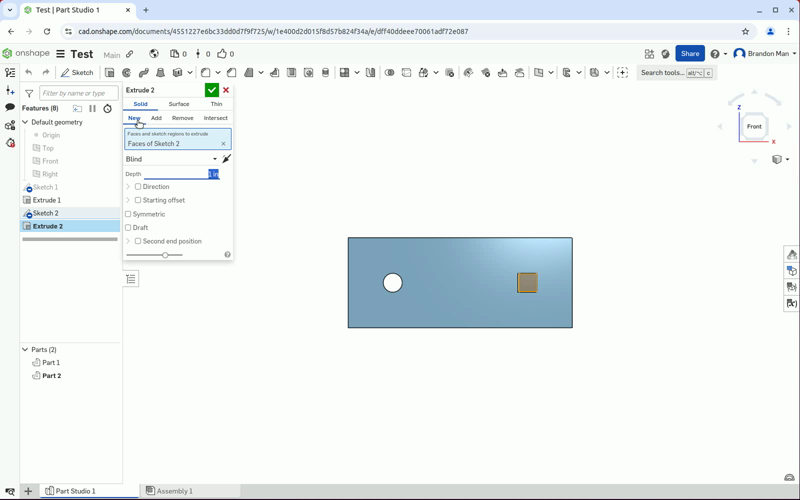
text(-2.407)
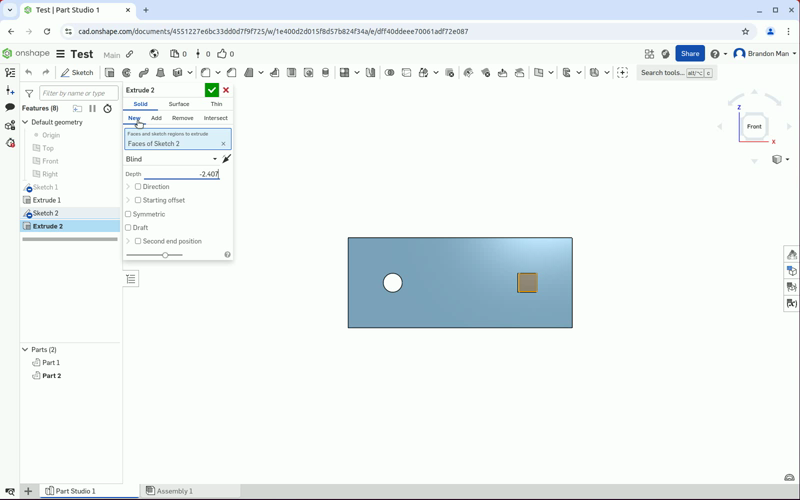
key(enter)
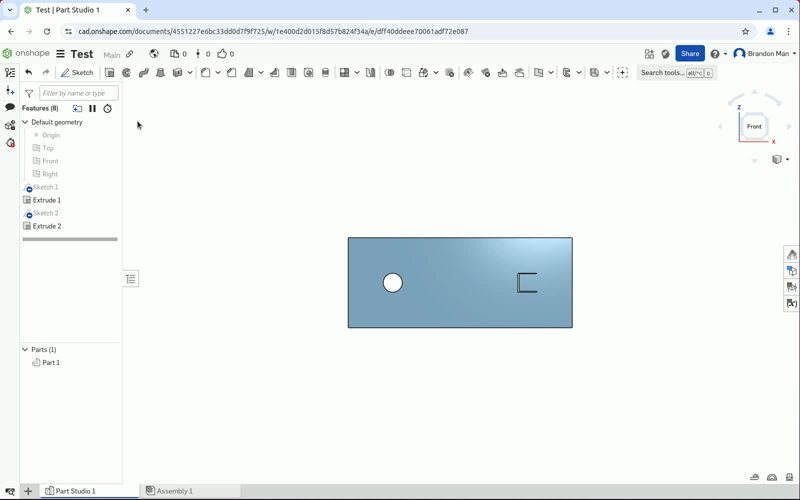
key(shift+h)
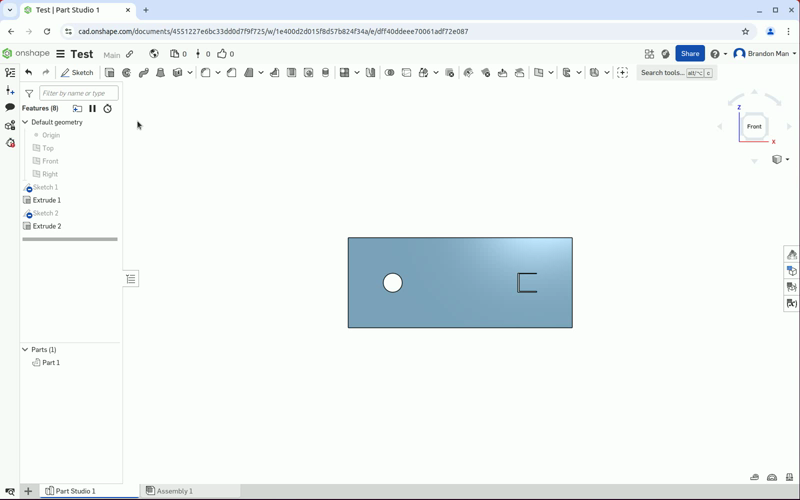
key(shift+h)
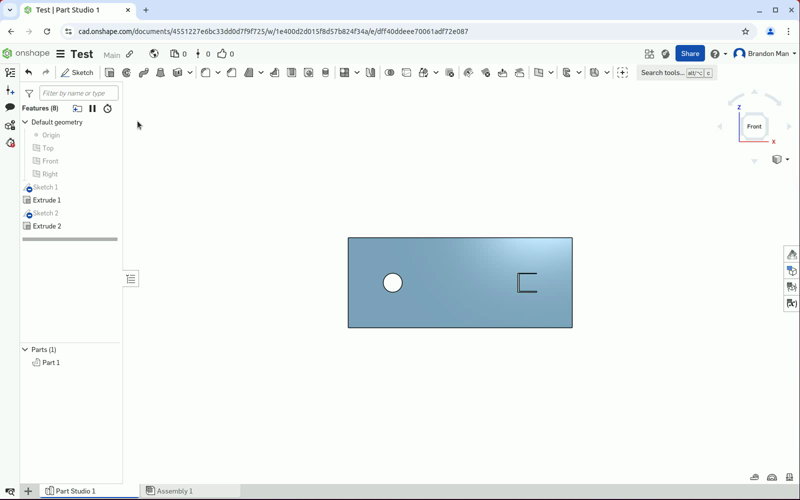
mouse_move(73, 189)
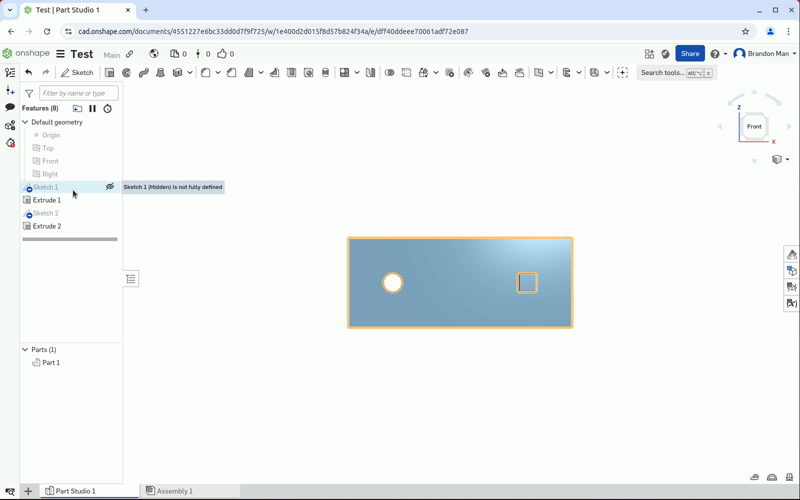
click(73, 189)
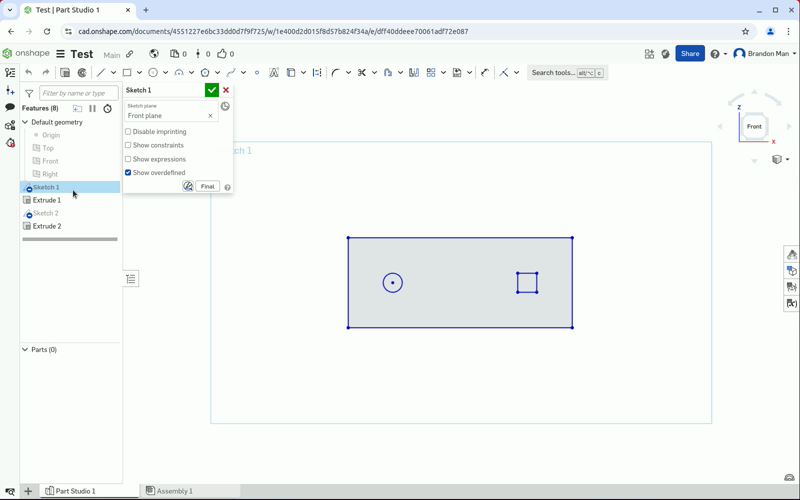
mouse_move(229, 92)
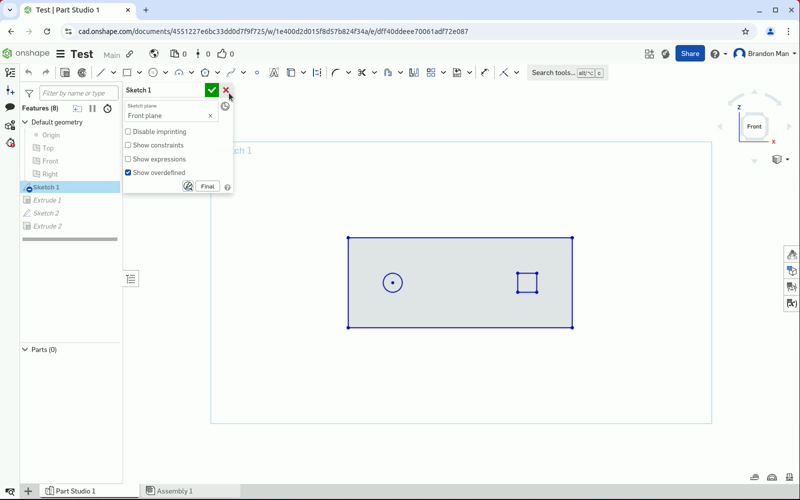
click(229, 92)
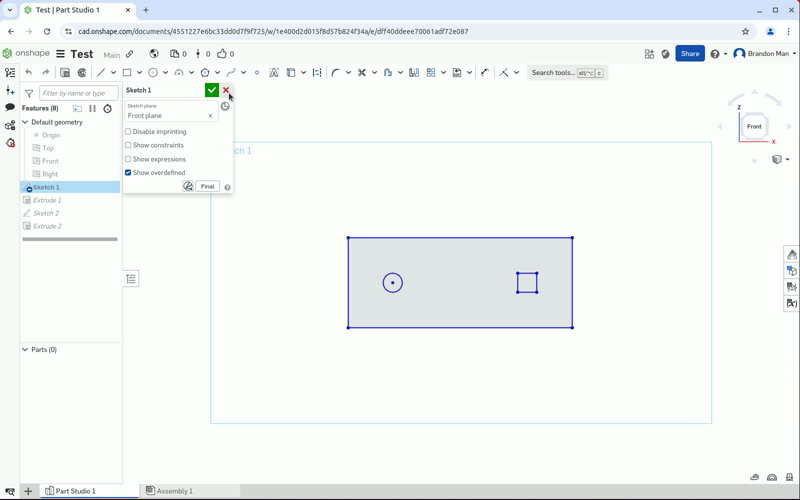
key(shift+s)
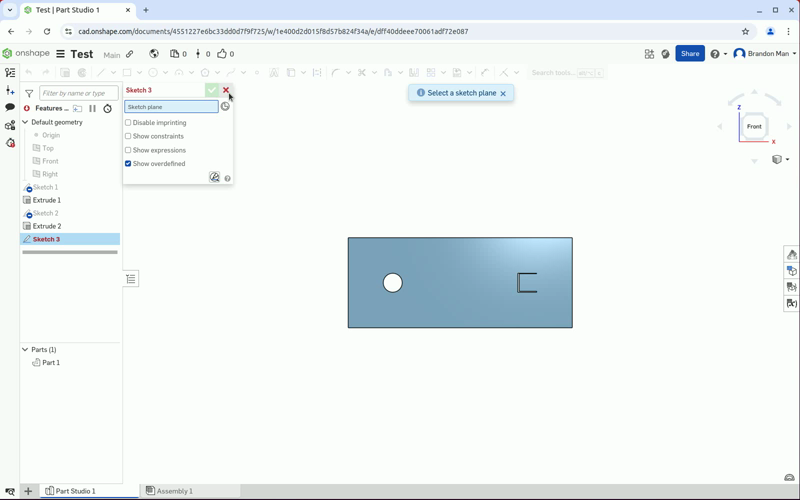
mouse_move(73, 163)
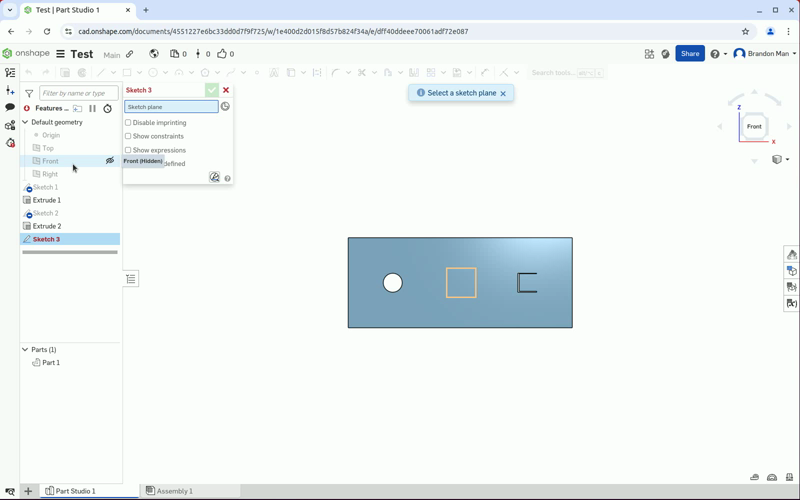
click(73, 163)
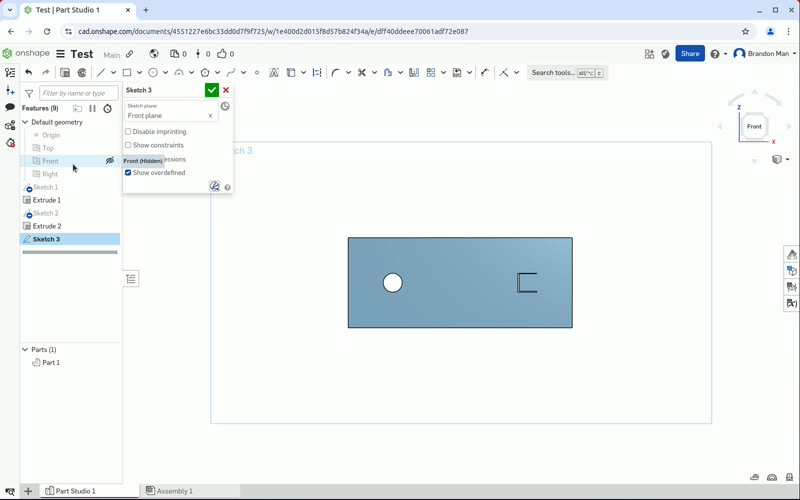
mouse_move(73, 352)
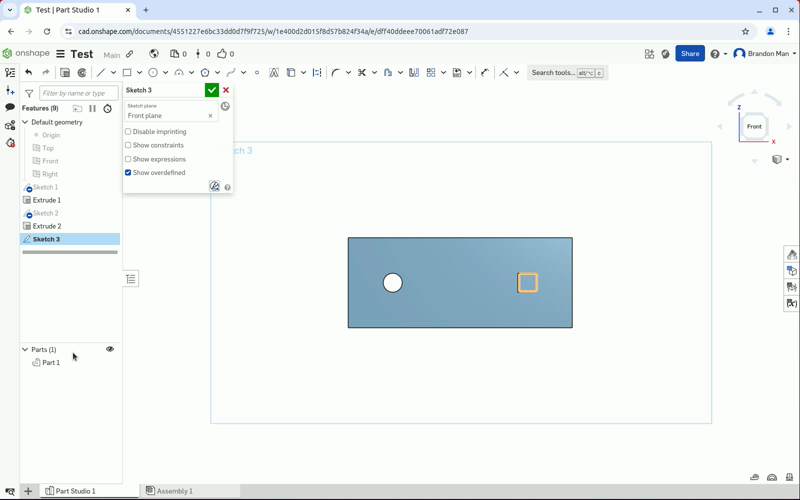
key(y)
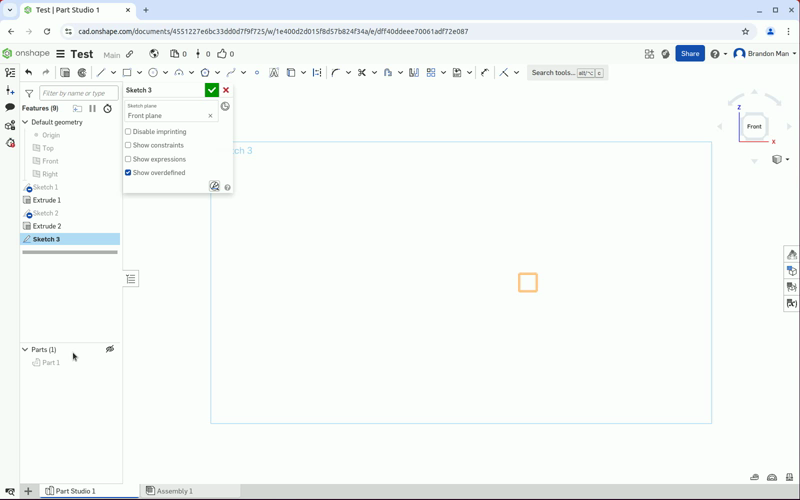
key(c)
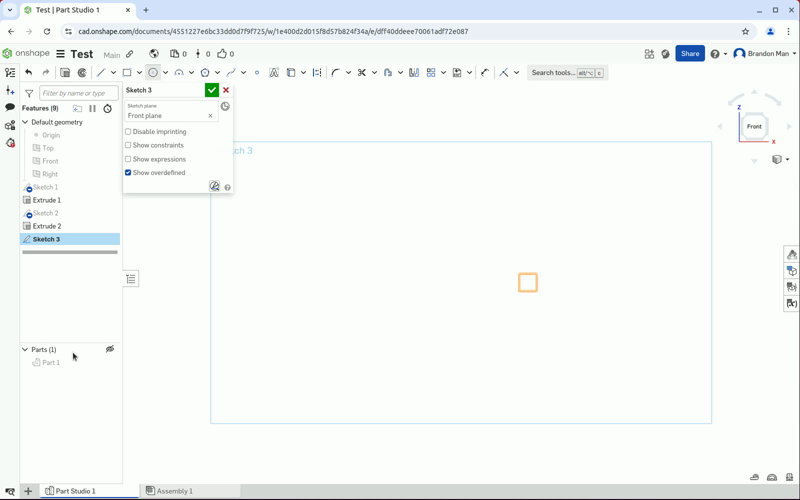
key_down(shift)
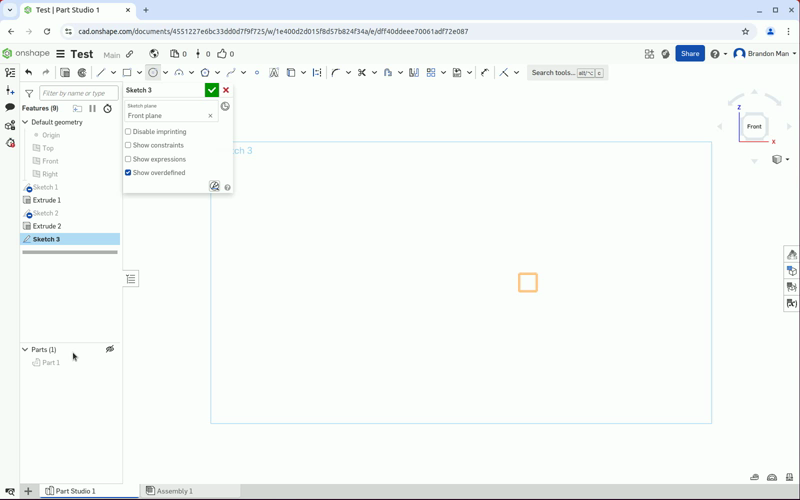
mouse_move(393, 282)
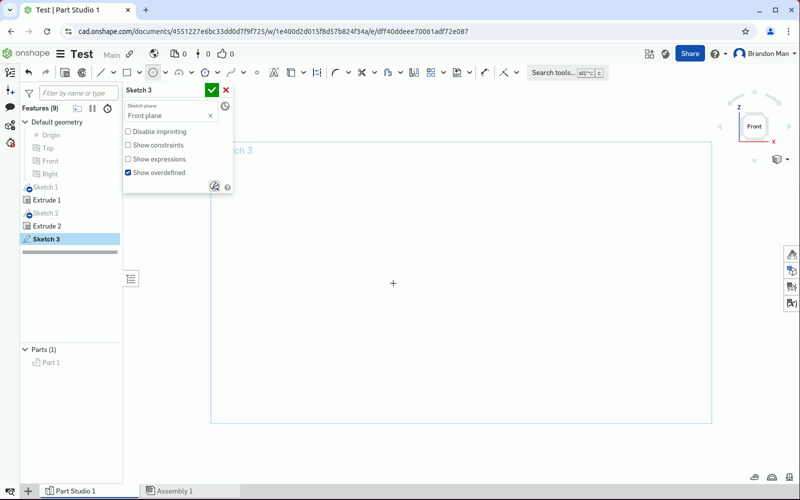
click(393, 282)
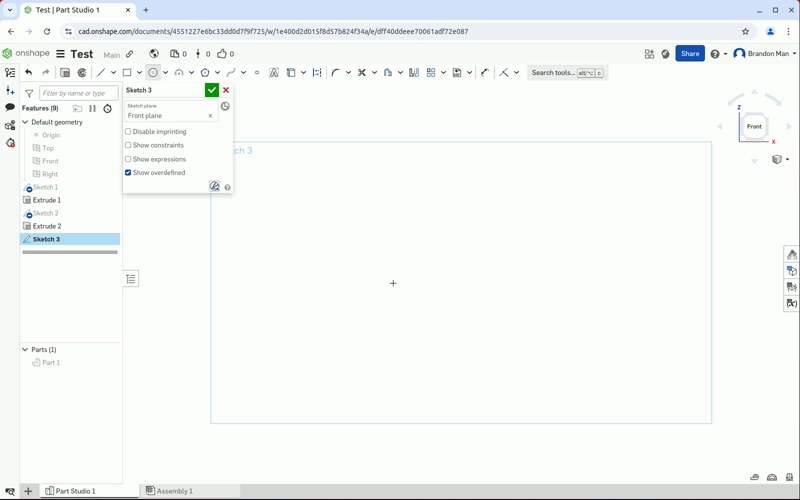
key_up(shift)
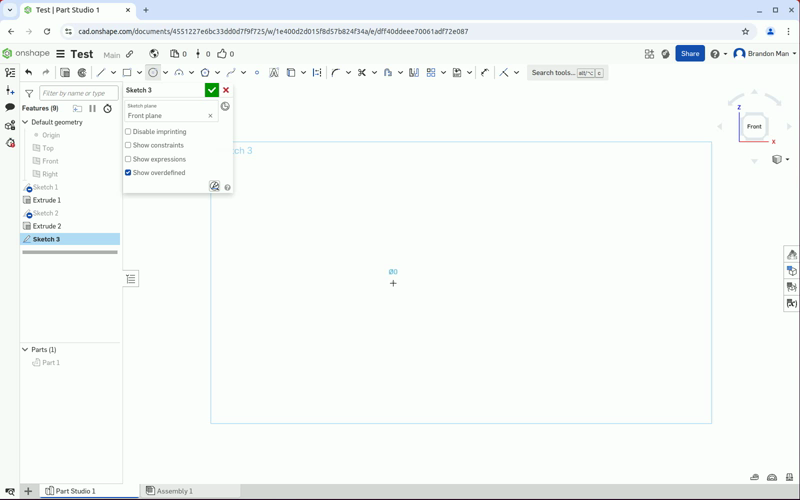
mouse_move(401, 282)
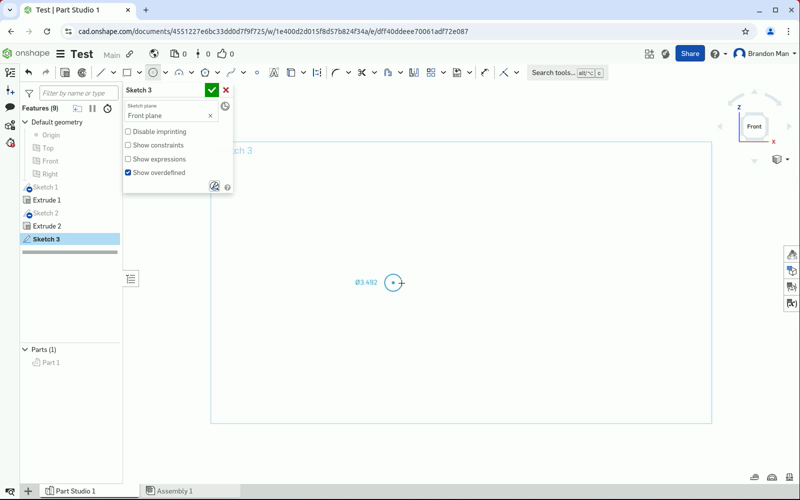
click(401, 282)
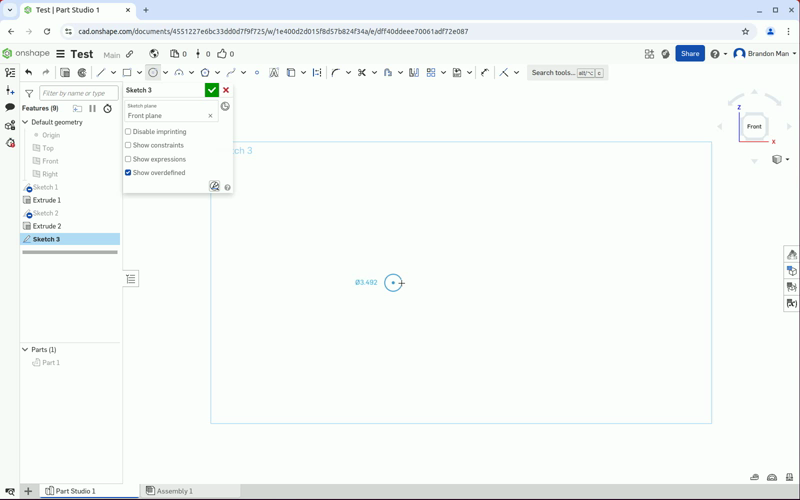
key(esc)
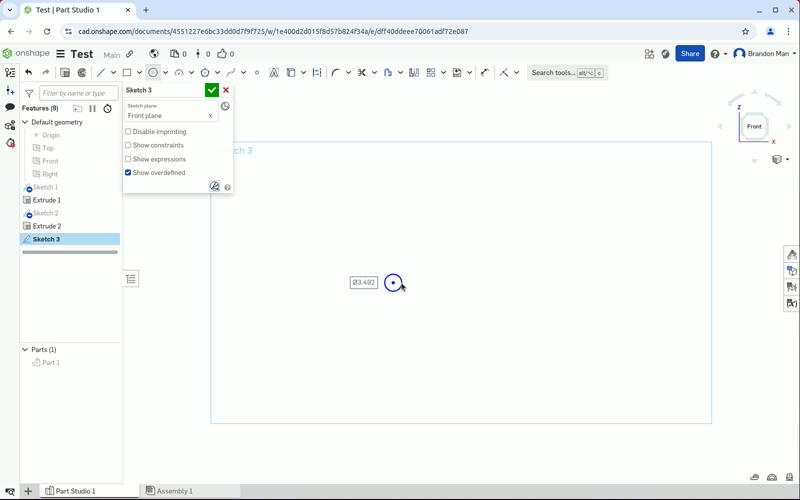
mouse_move(398, 284)
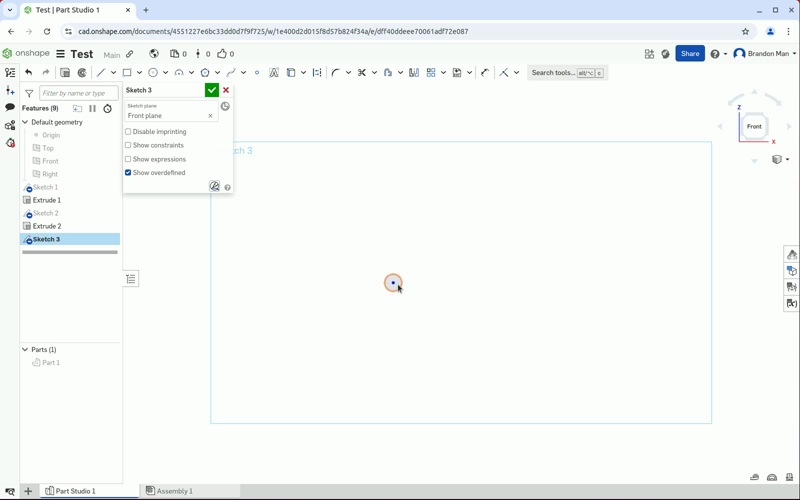
scroll(6)
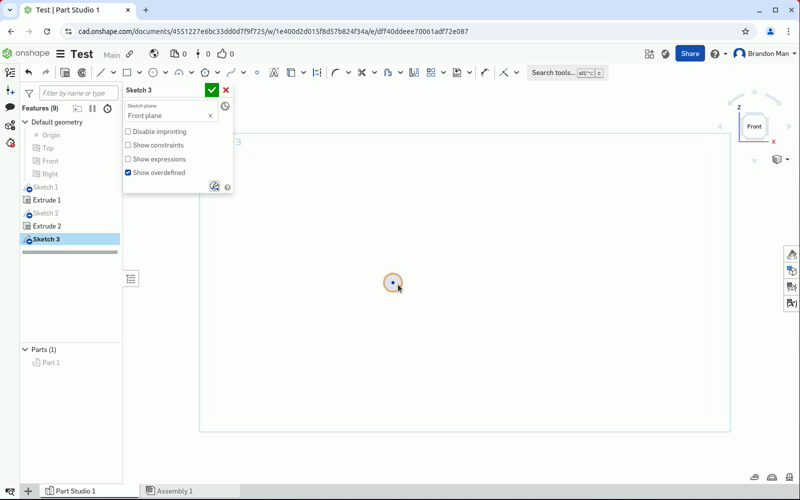
scroll(6)
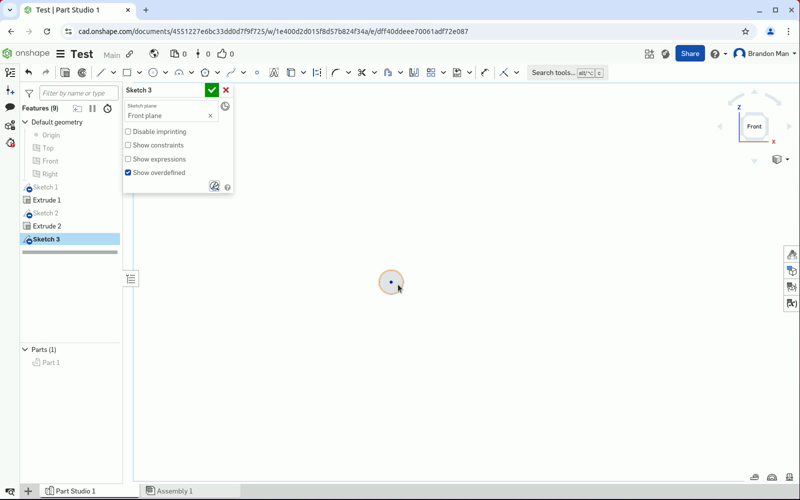
scroll(6)
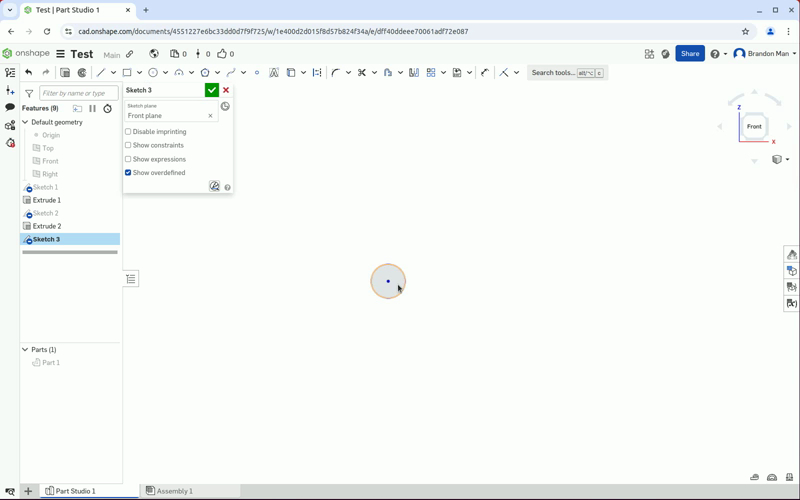
scroll(6)
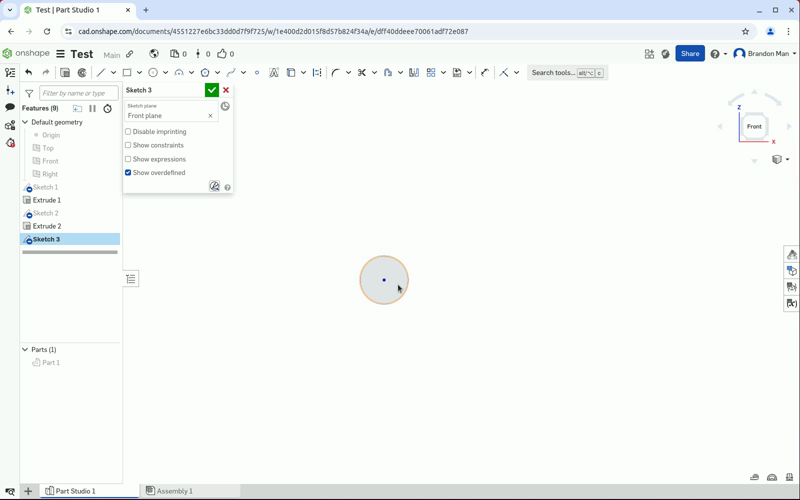
scroll(6)
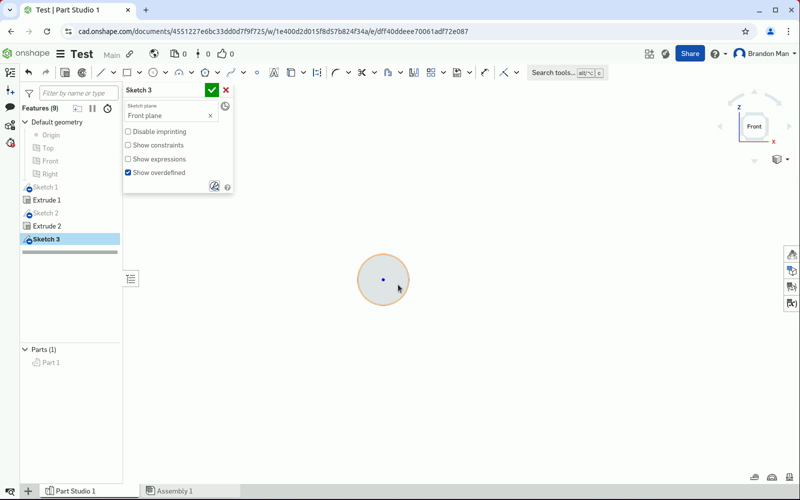
scroll(6)
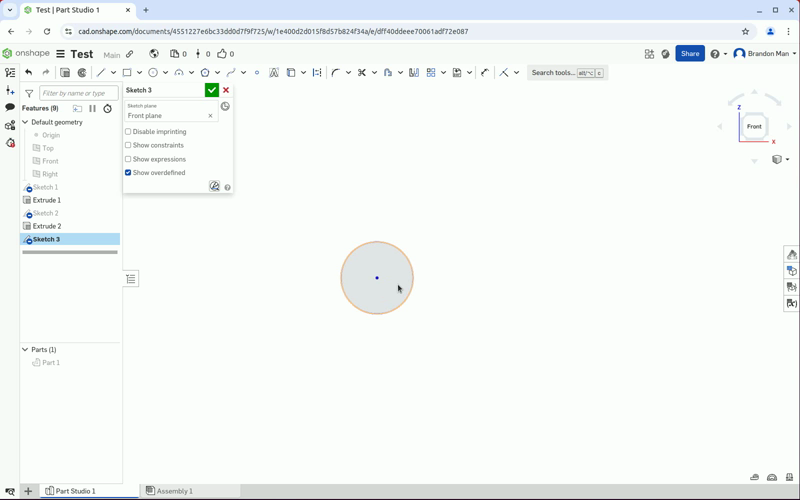
scroll(6)
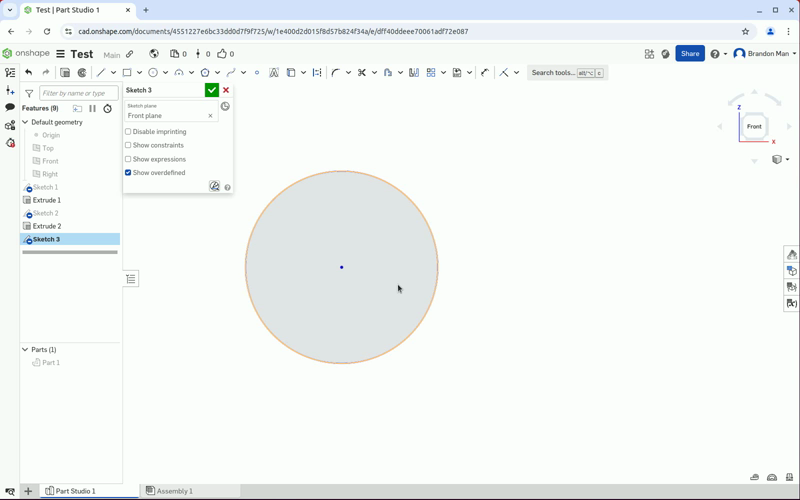
click(398, 284)
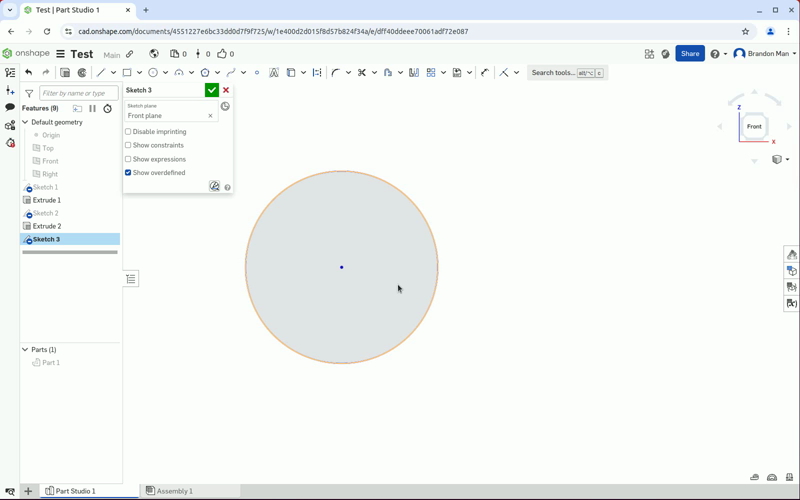
scroll(-6)
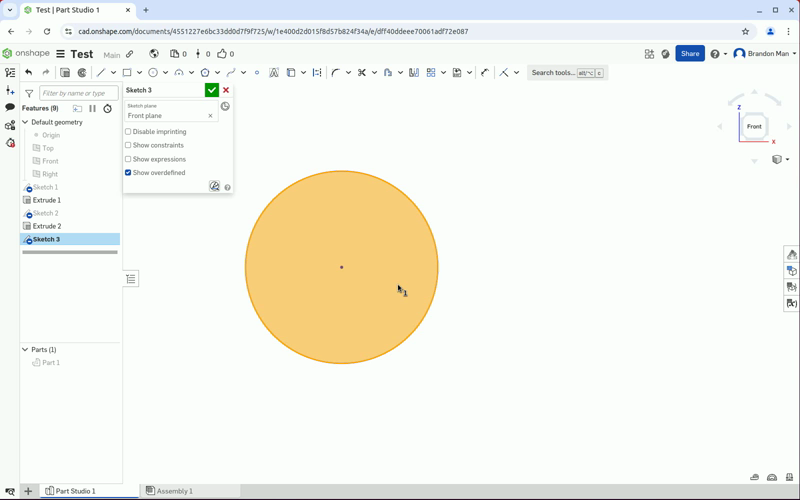
scroll(-6)
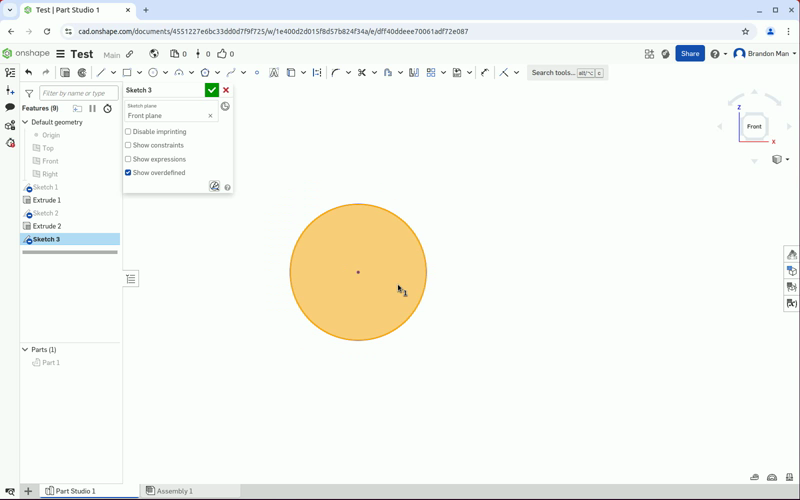
scroll(-6)
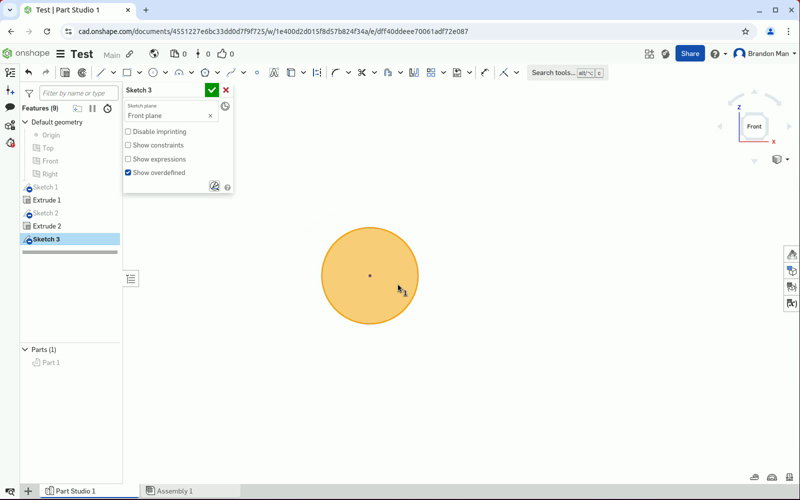
scroll(-6)
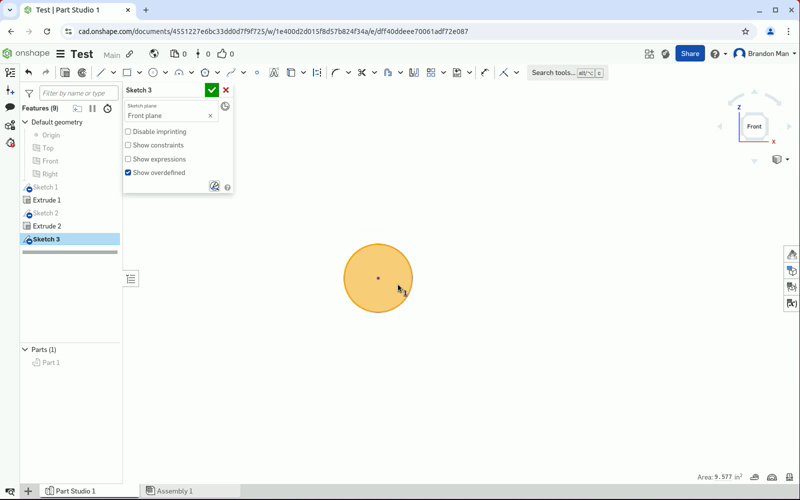
scroll(-6)
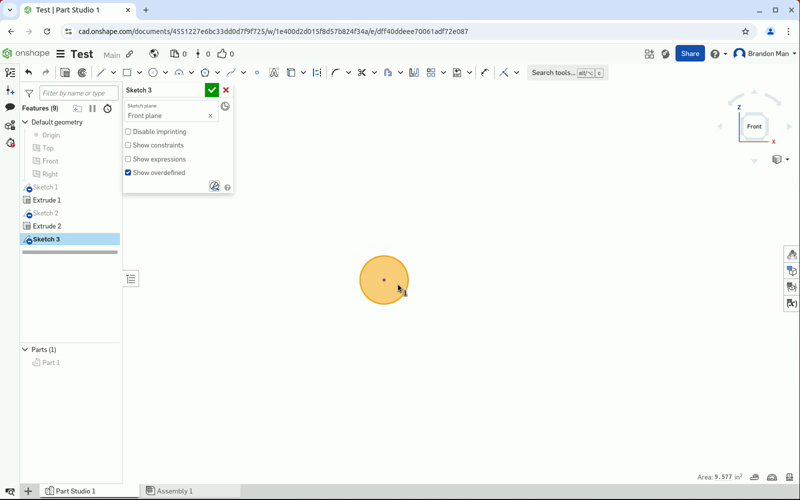
scroll(-6)
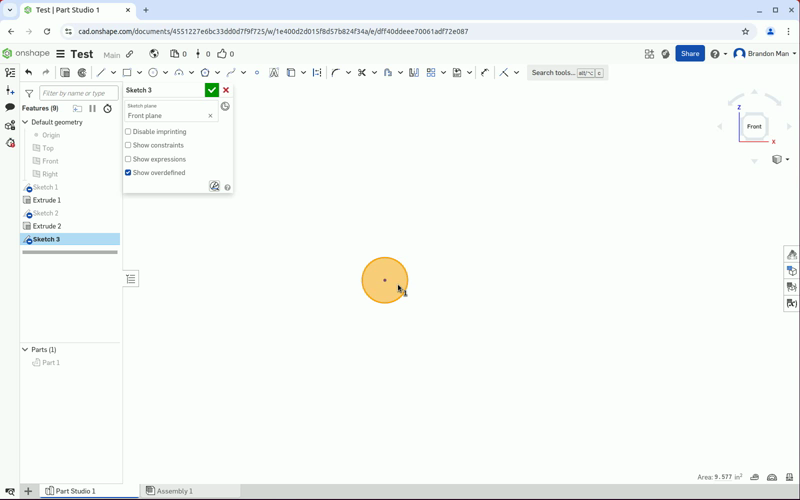
scroll(-6)
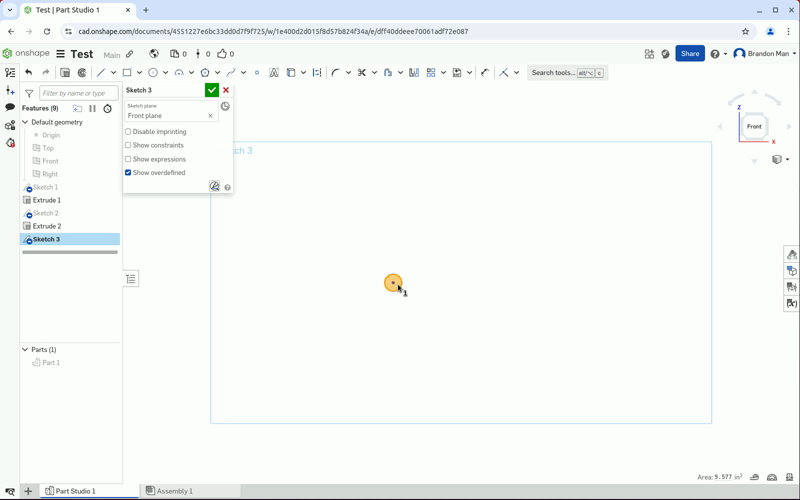
mouse_move(73, 352)
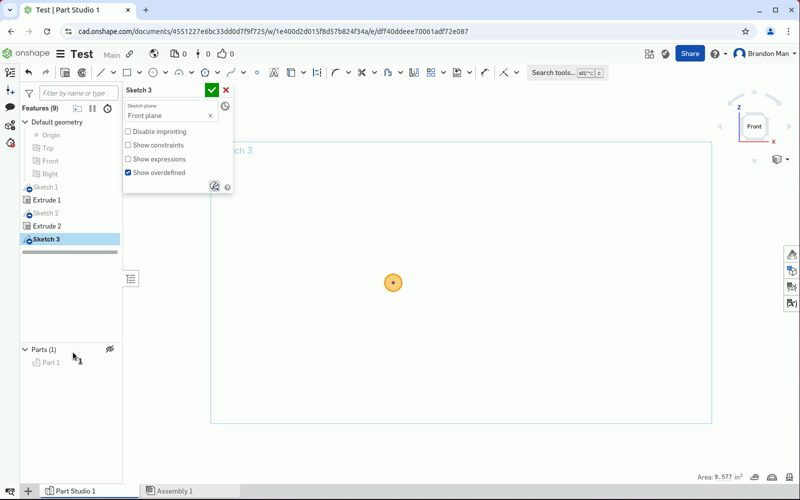
key(shift+y)
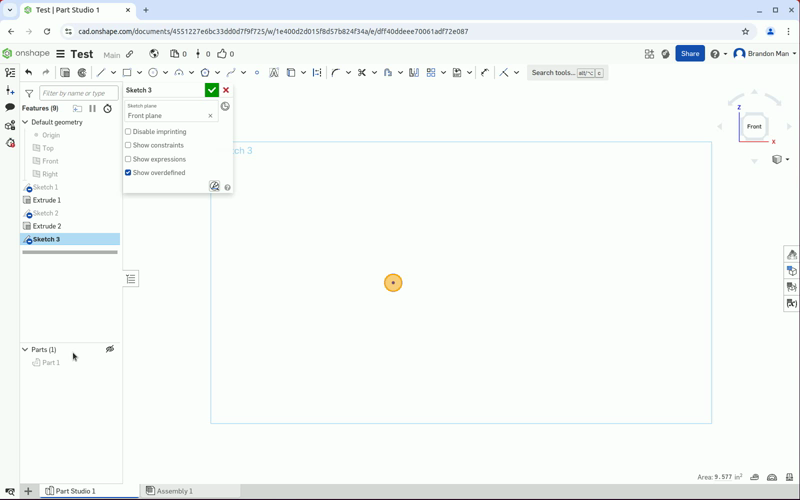
key(shift+e)
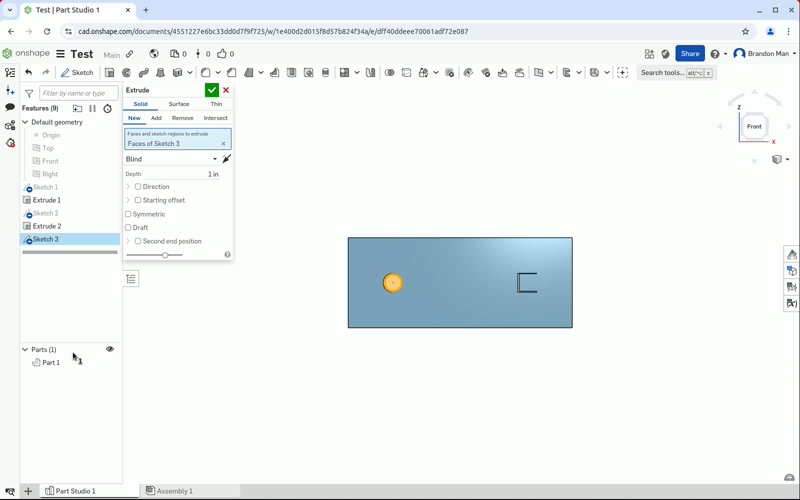
mouse_move(143, 106)
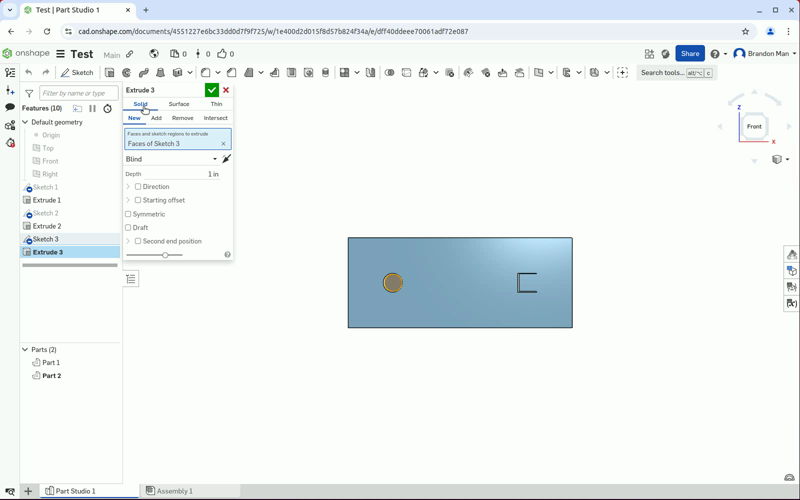
click(143, 106)
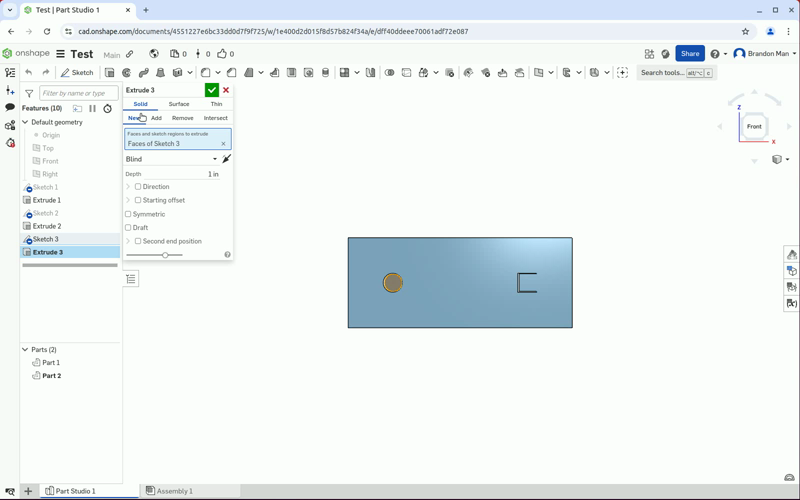
mouse_move(137, 120)
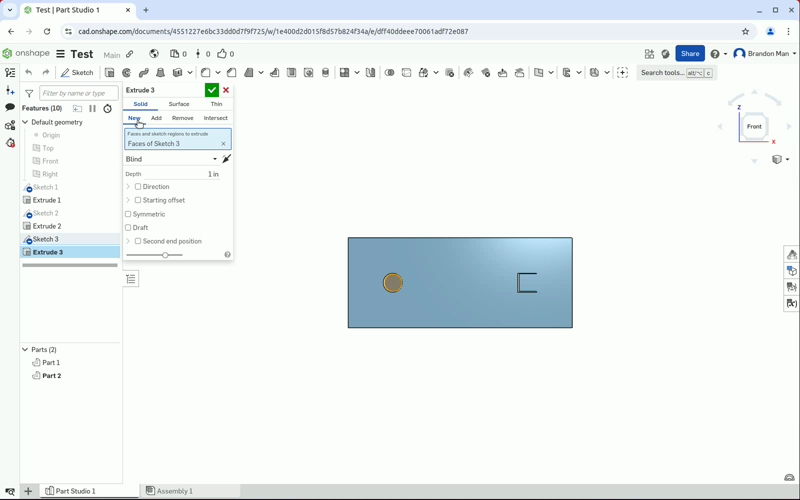
click(137, 120)
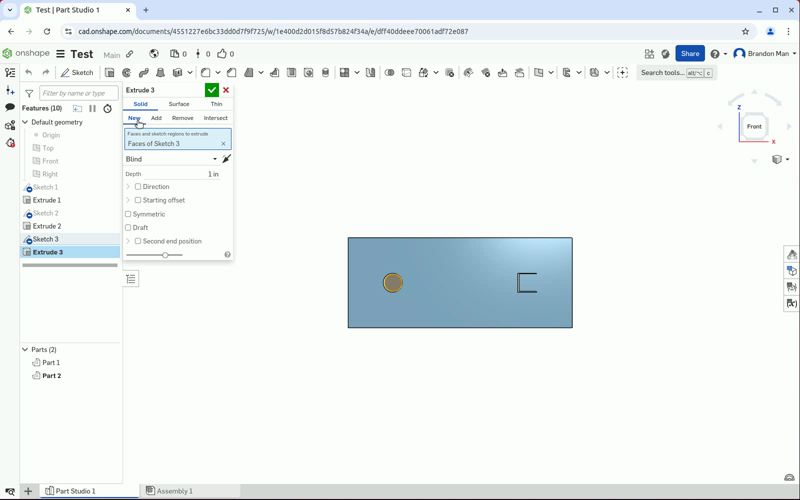
key(tab, 4)
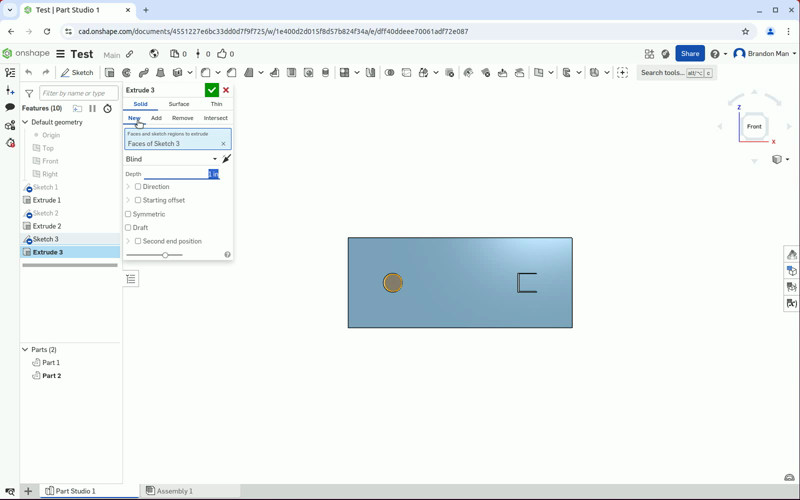
text(-2.407)
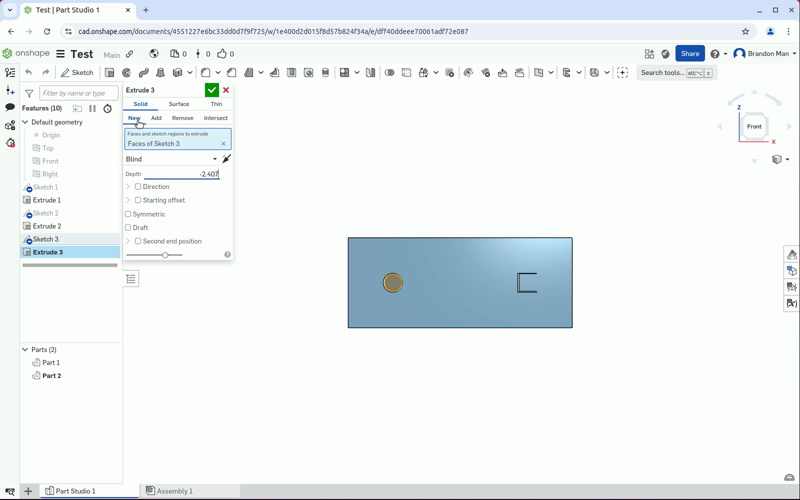
key(enter)
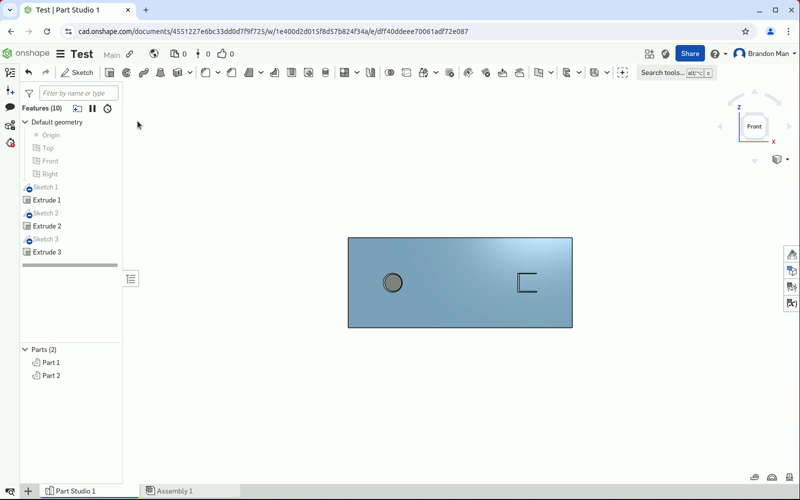
key(shift+h)
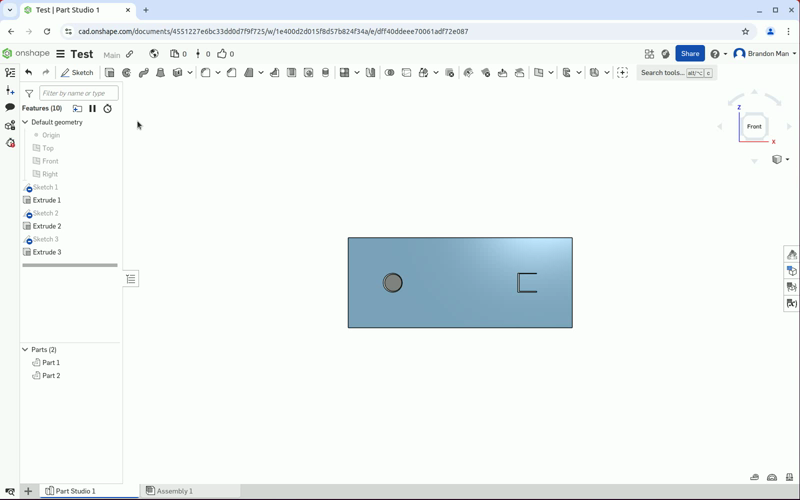
key(shift+h)
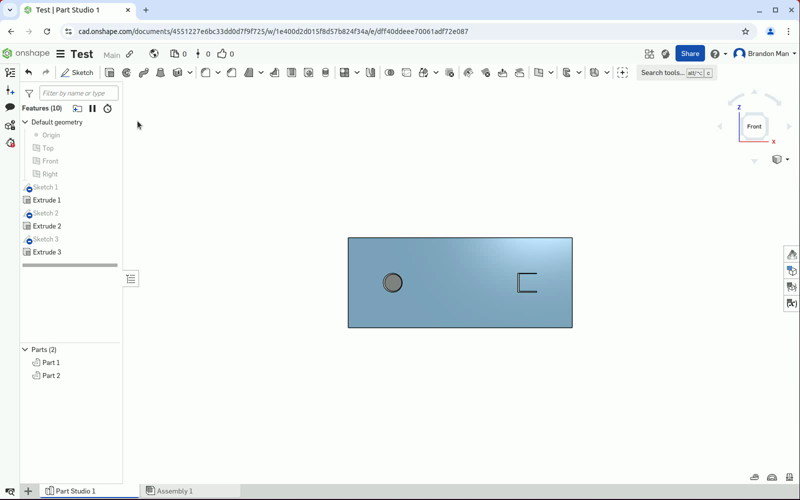
mouse_move(73, 189)
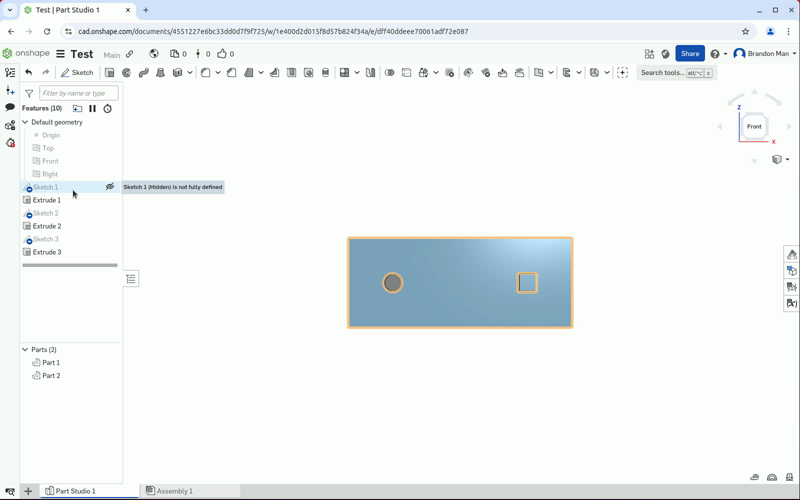
click(73, 189)
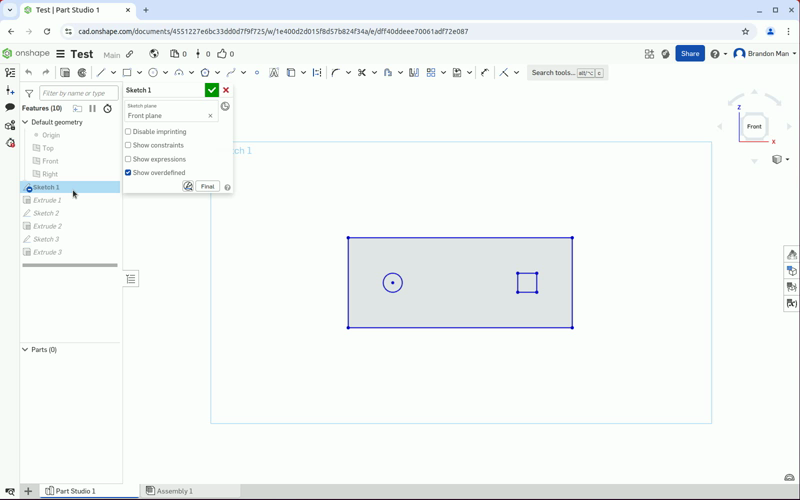
mouse_move(229, 92)
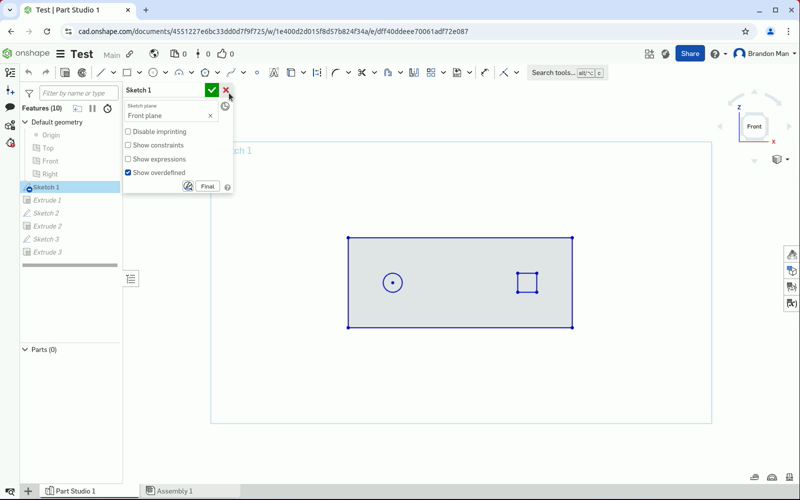
click(229, 92)
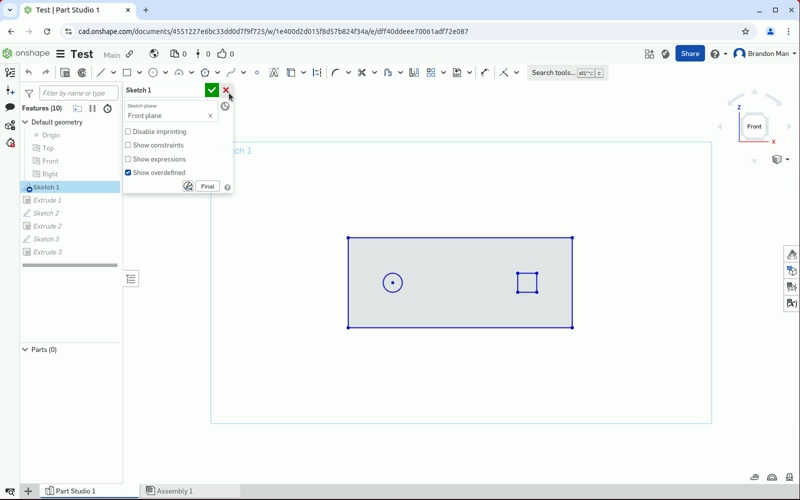
key(shift+s)
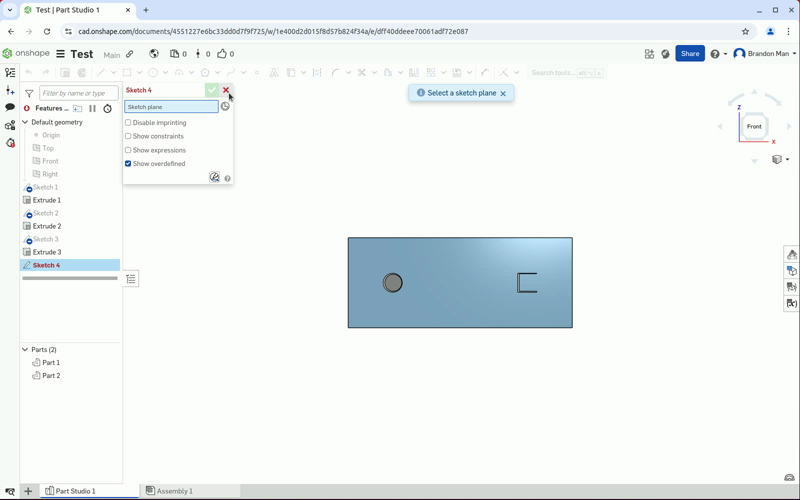
mouse_move(73, 163)
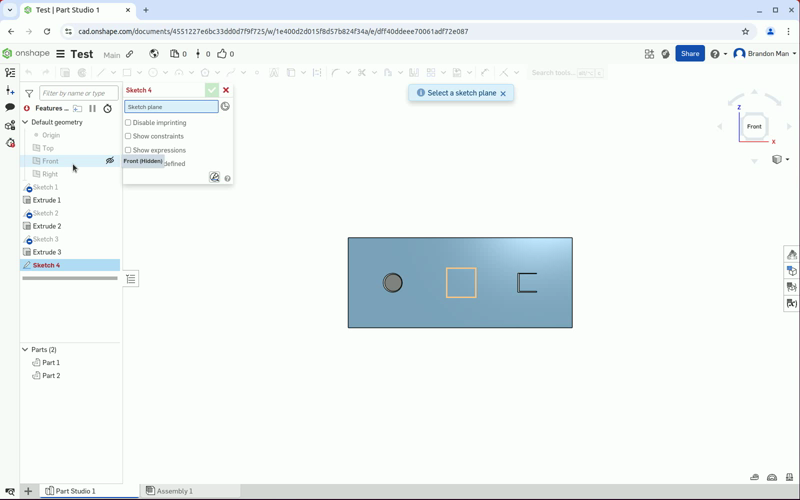
click(73, 163)
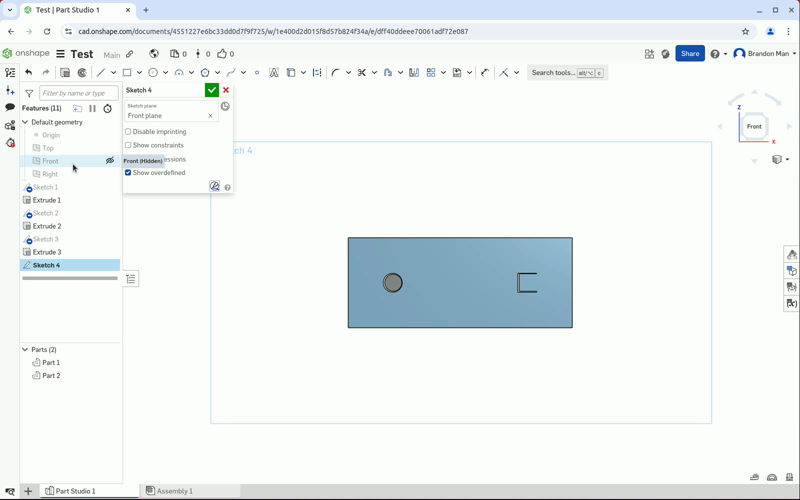
mouse_move(73, 352)
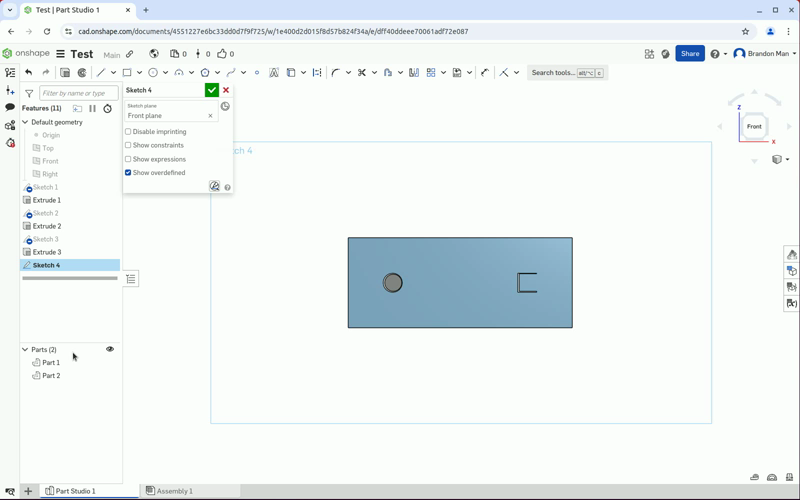
key(y)
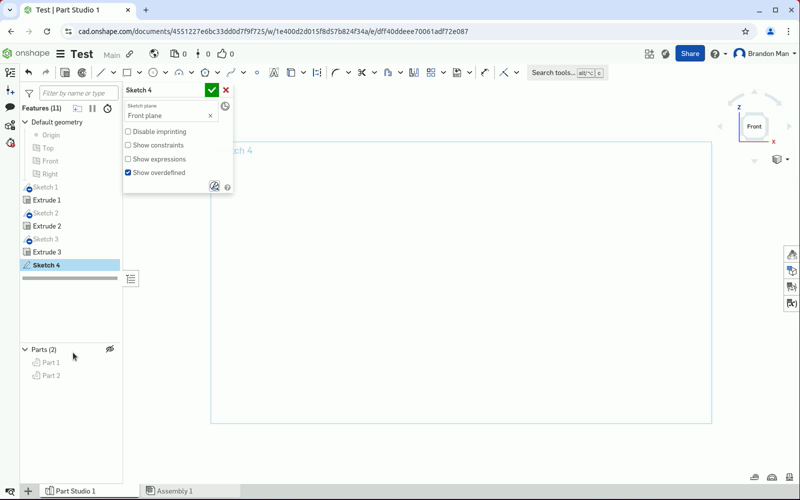
key(l)
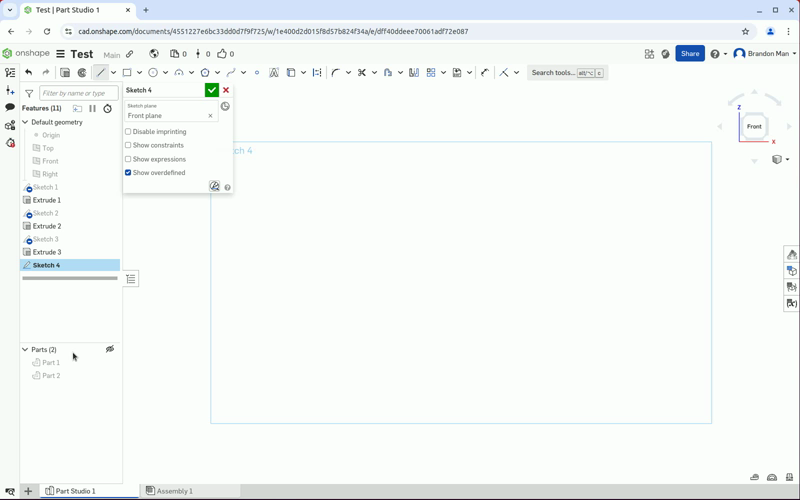
key_down(shift)
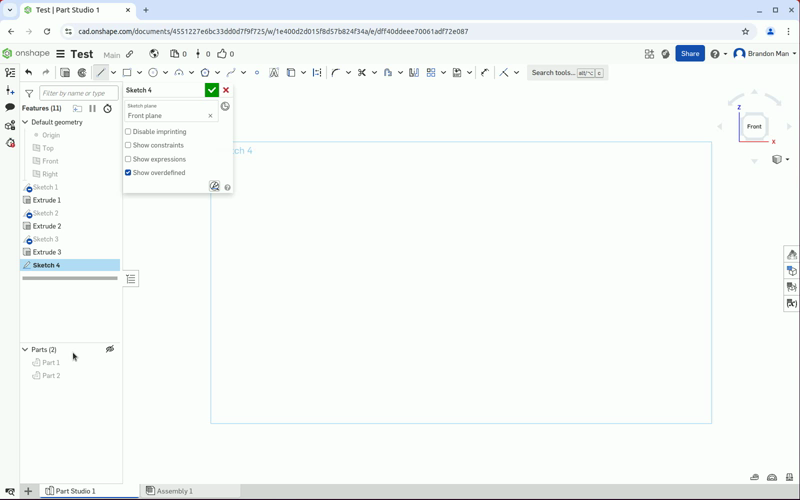
mouse_move(519, 291)
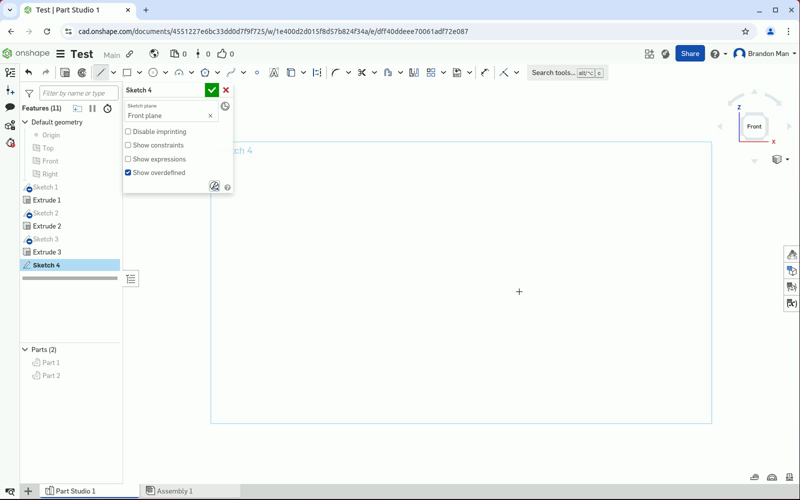
click(519, 291)
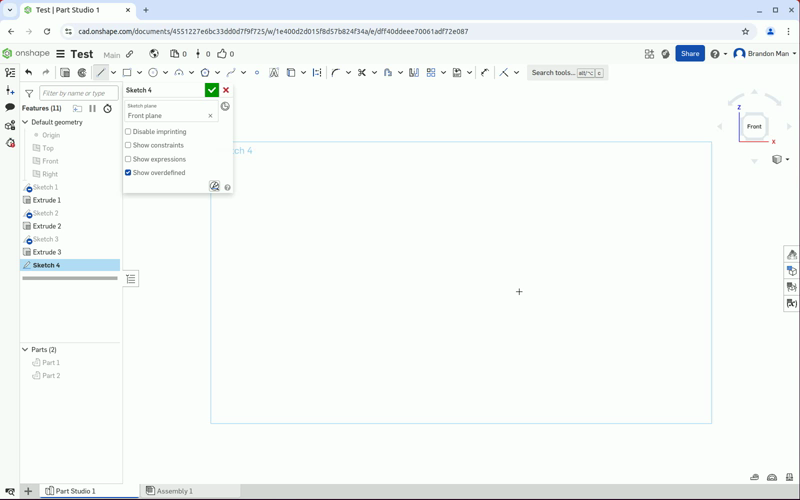
key_up(shift)
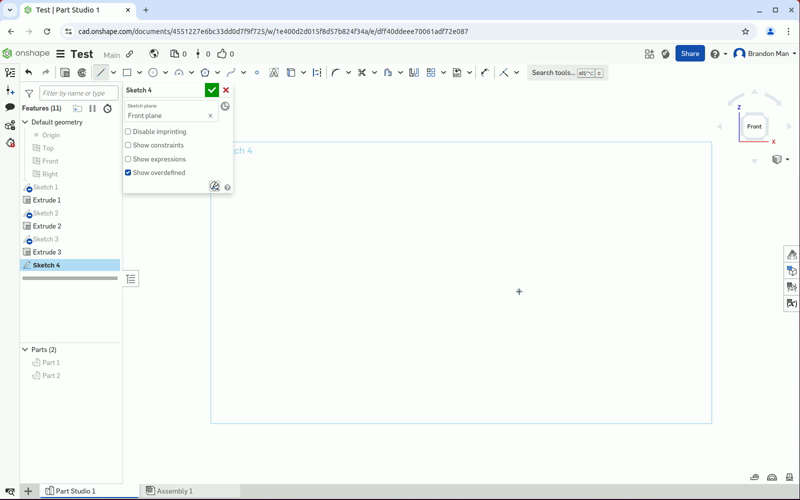
key_down(shift)
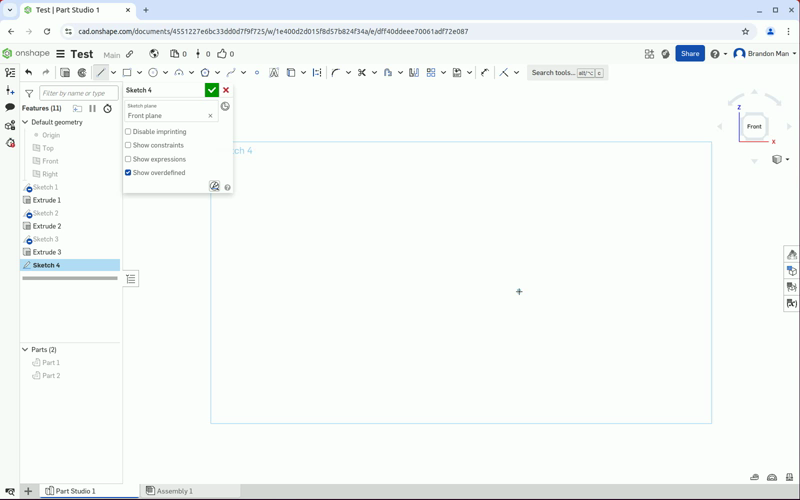
mouse_move(549, 291)
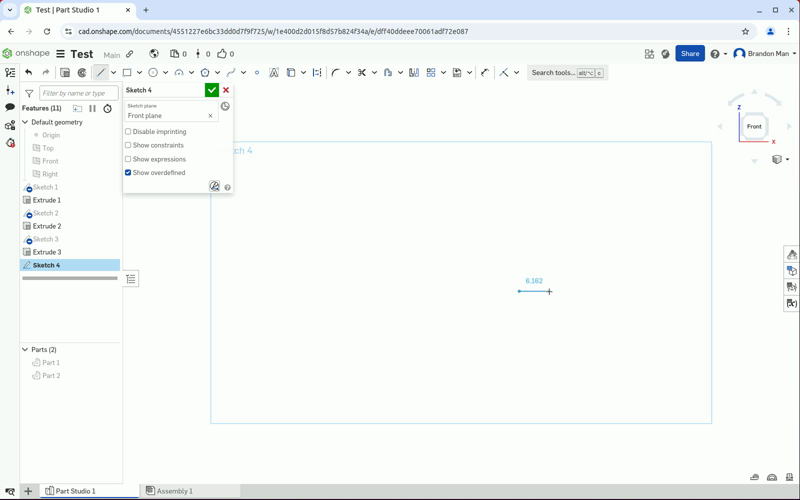
mouse_move(536, 291)
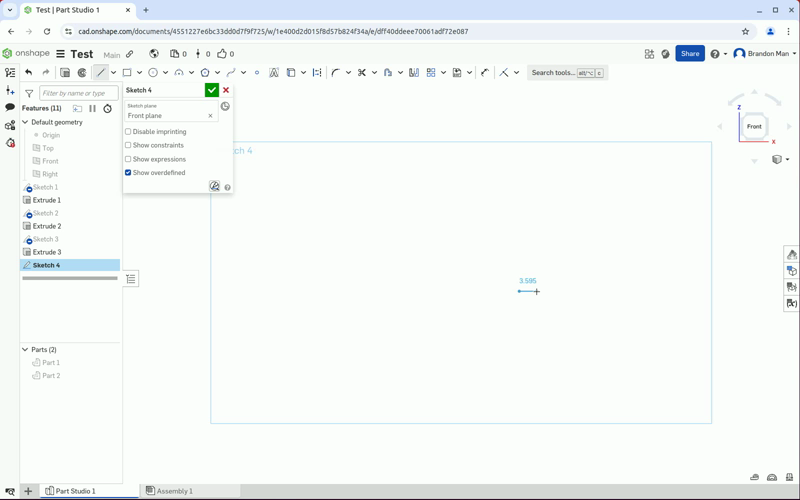
click(536, 291)
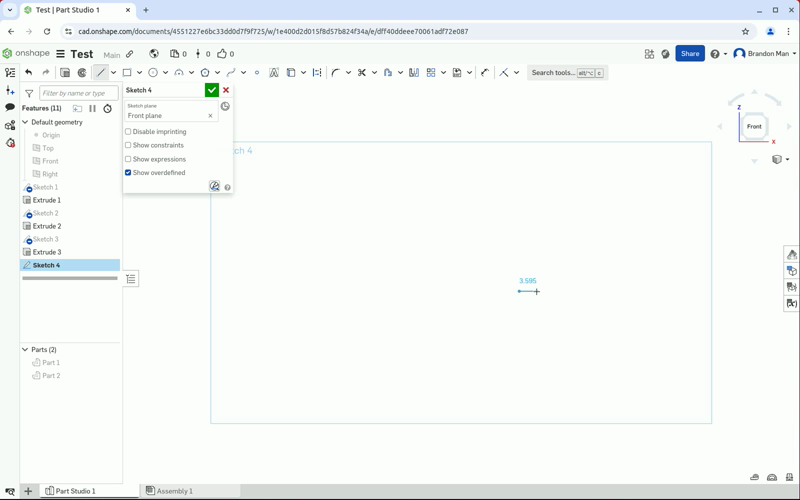
key_up(shift)
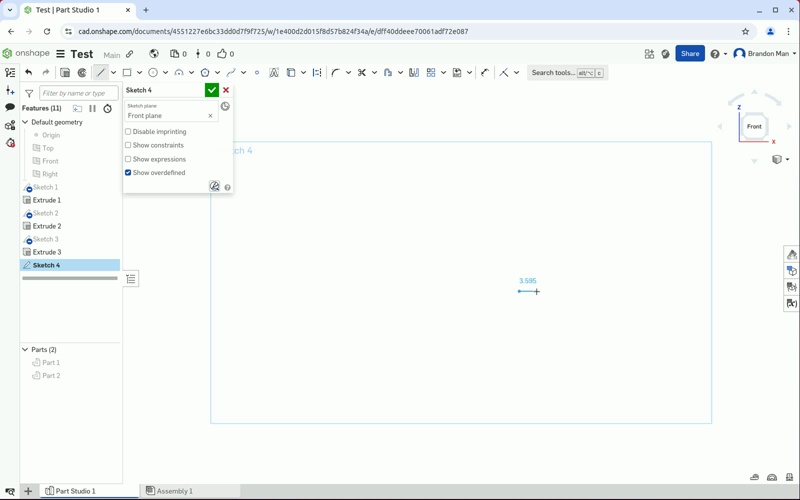
key_down(shift)
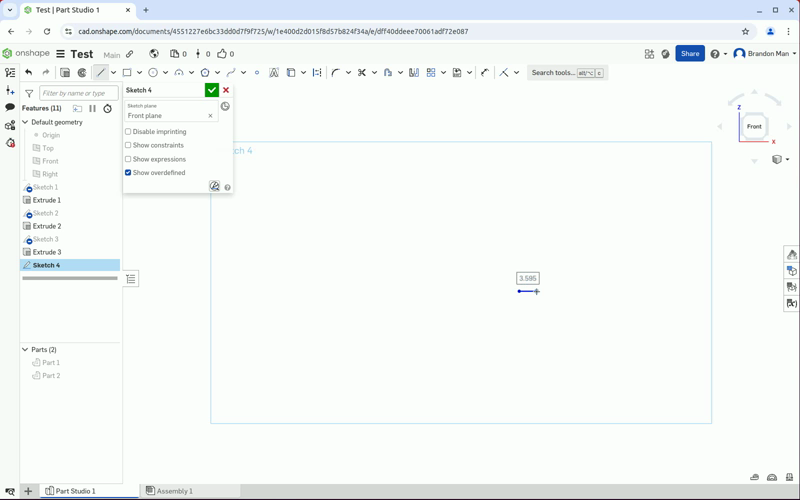
mouse_move(566, 291)
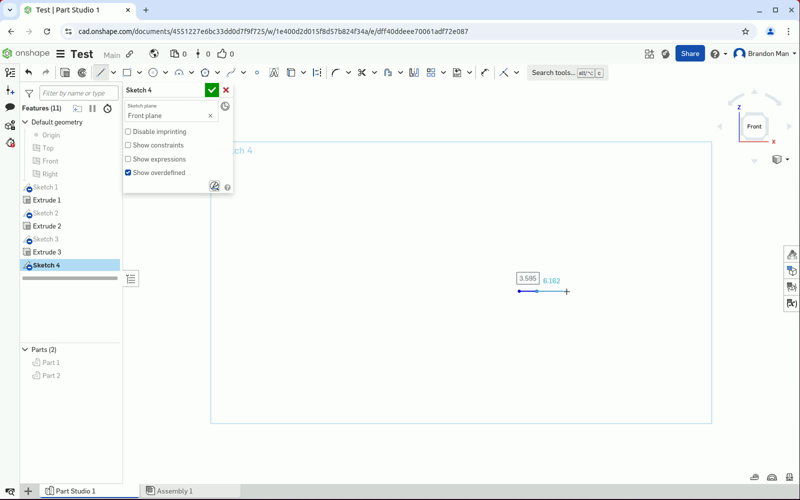
mouse_move(536, 273)
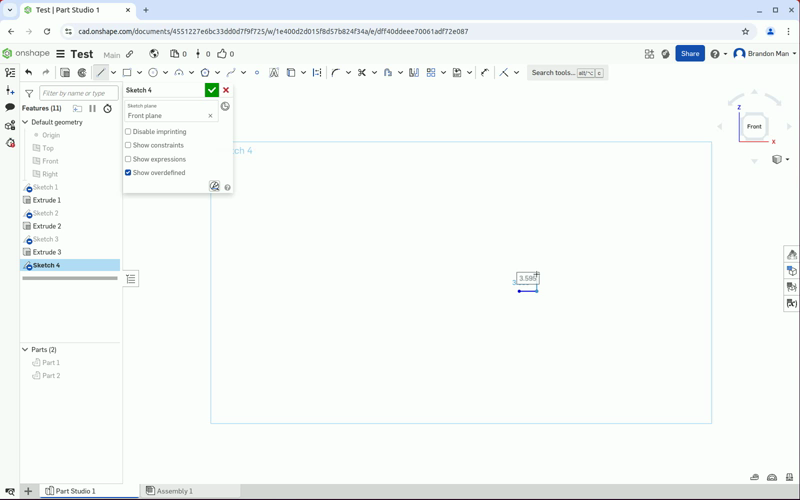
click(536, 273)
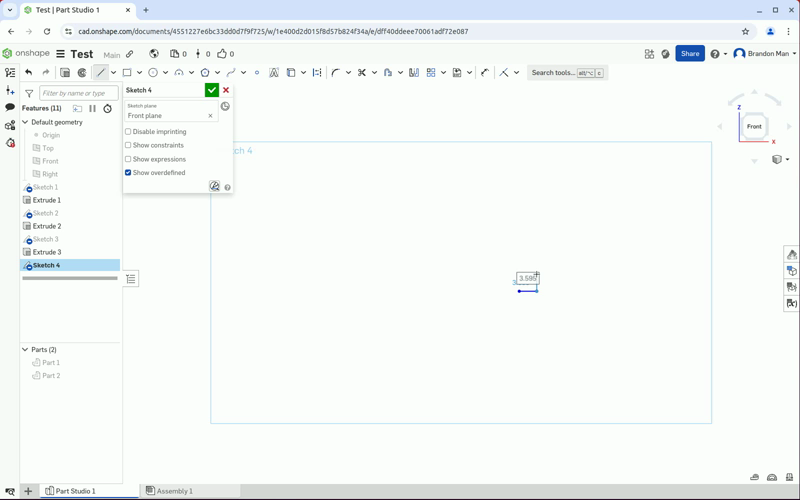
key_up(shift)
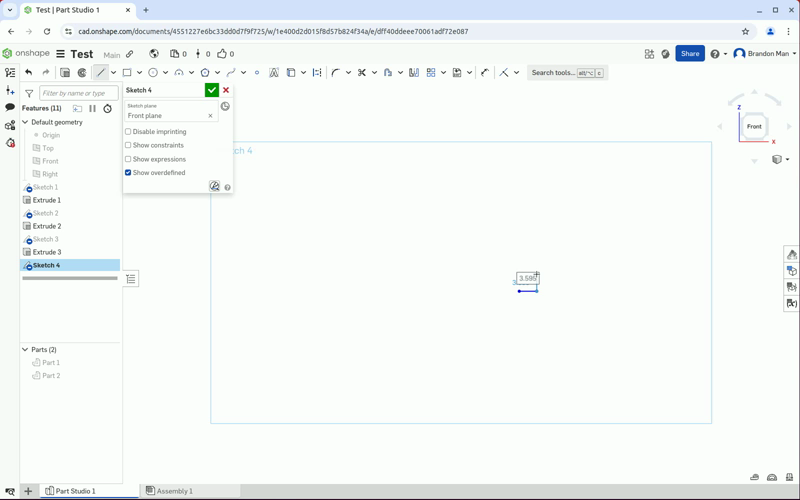
key_down(shift)
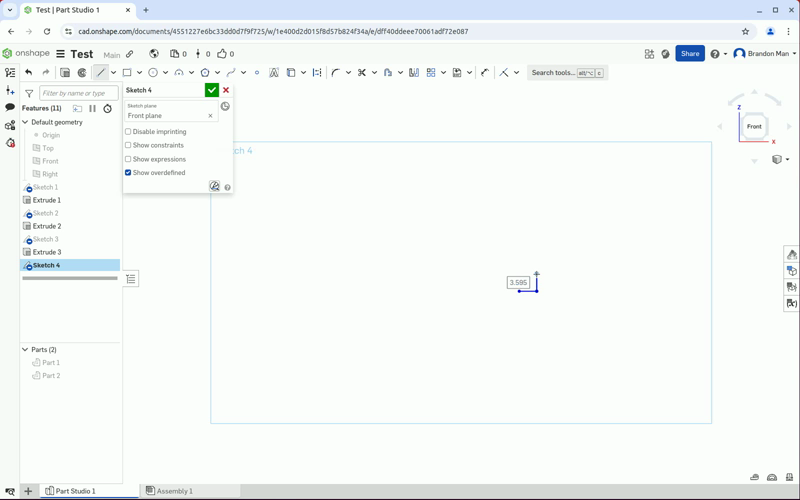
mouse_move(566, 273)
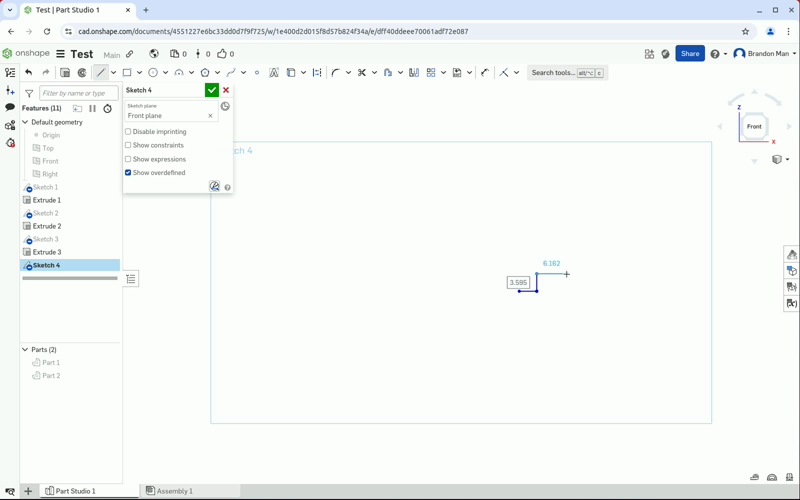
mouse_move(519, 273)
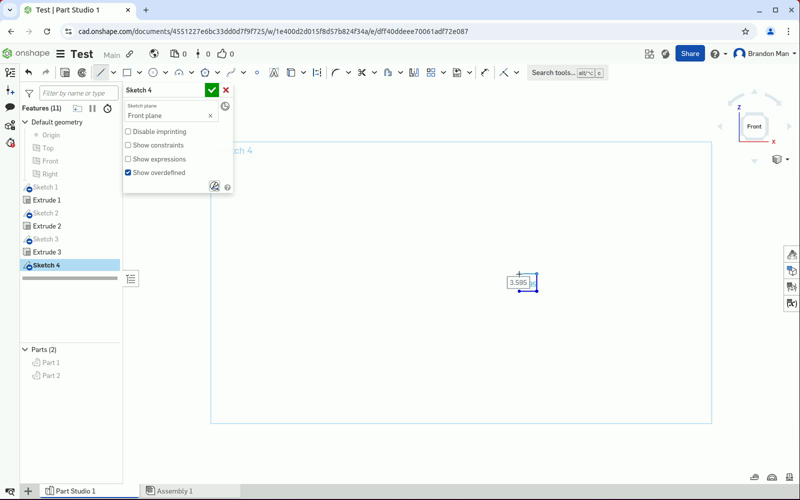
click(519, 273)
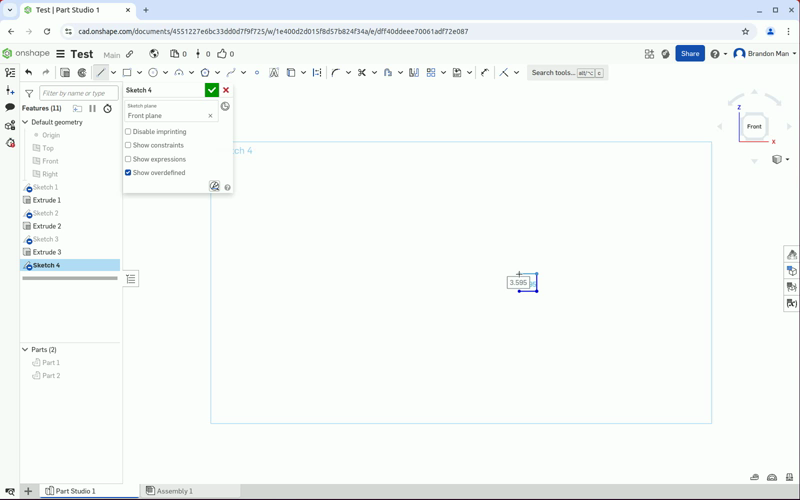
key_up(shift)
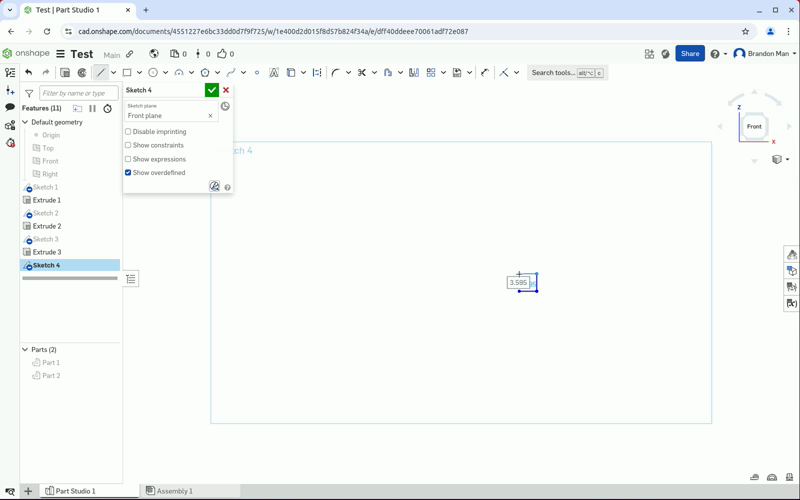
mouse_move(549, 273)
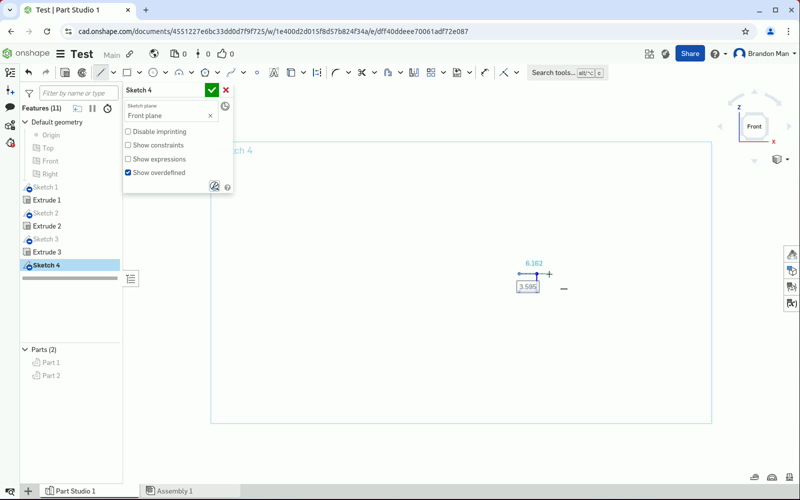
key_down(shift)
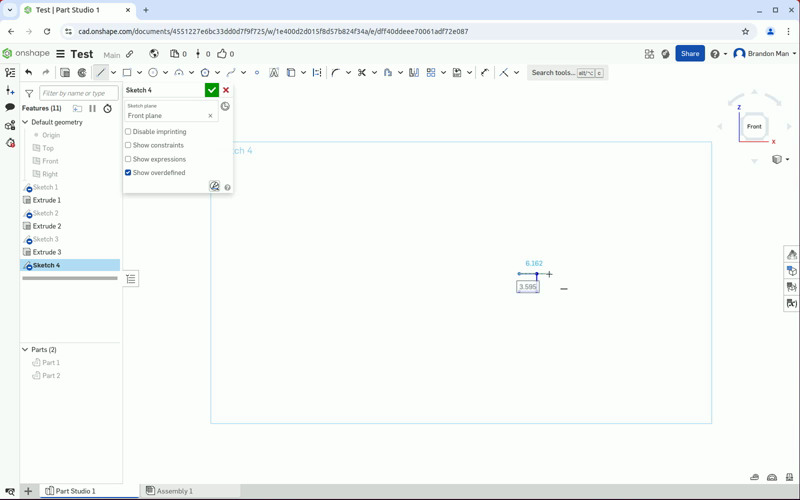
mouse_move(519, 291)
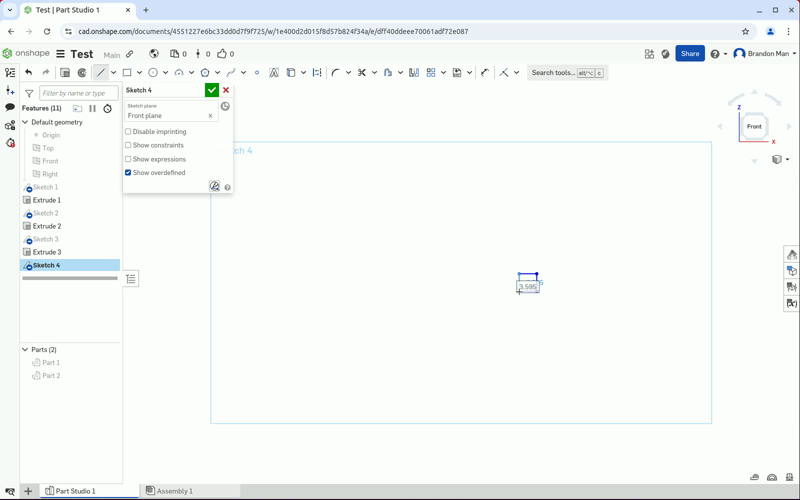
key_up(shift)
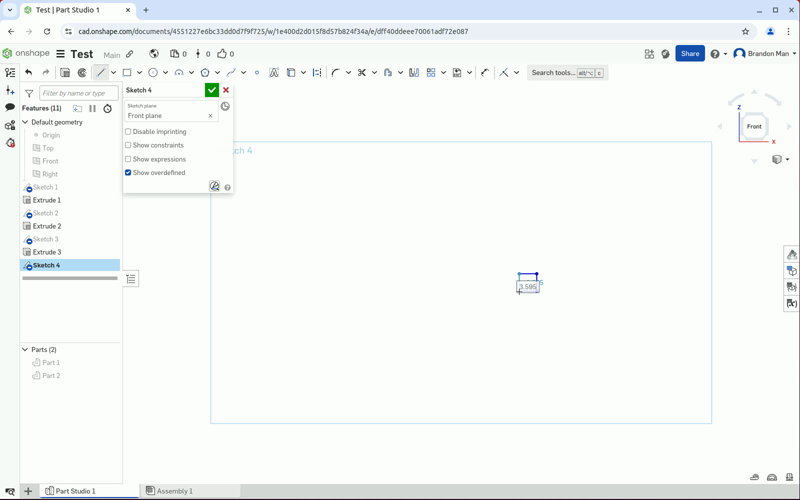
click(519, 291)
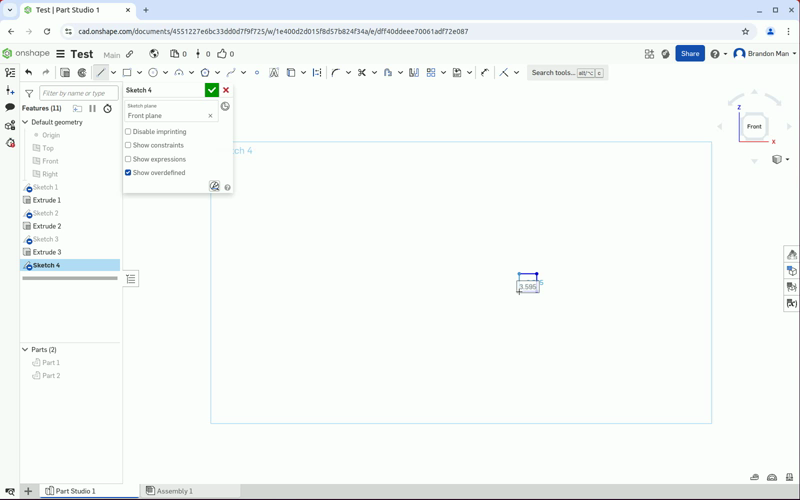
key(esc)
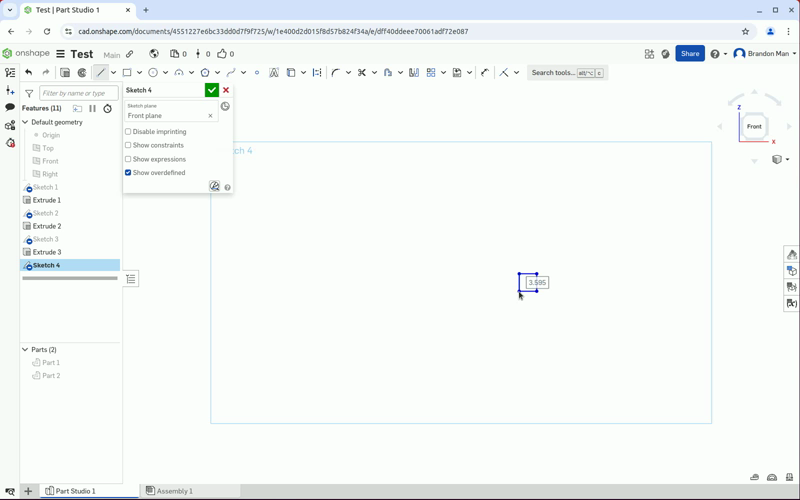
mouse_move(521, 275)
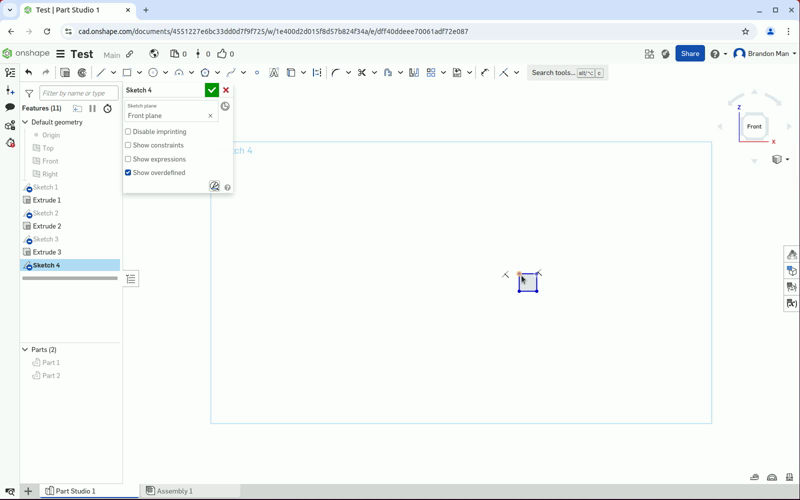
scroll(6)
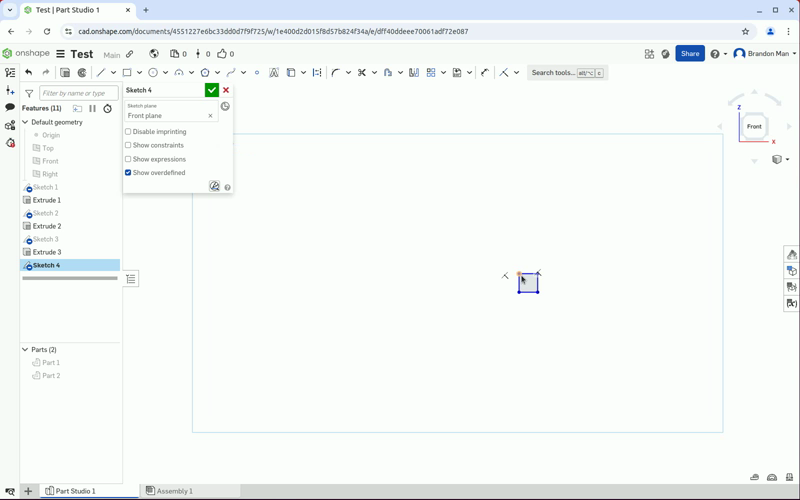
scroll(6)
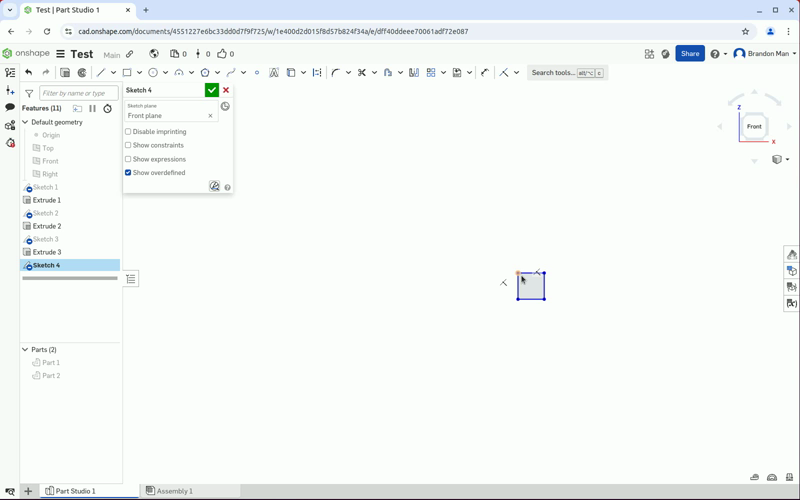
scroll(6)
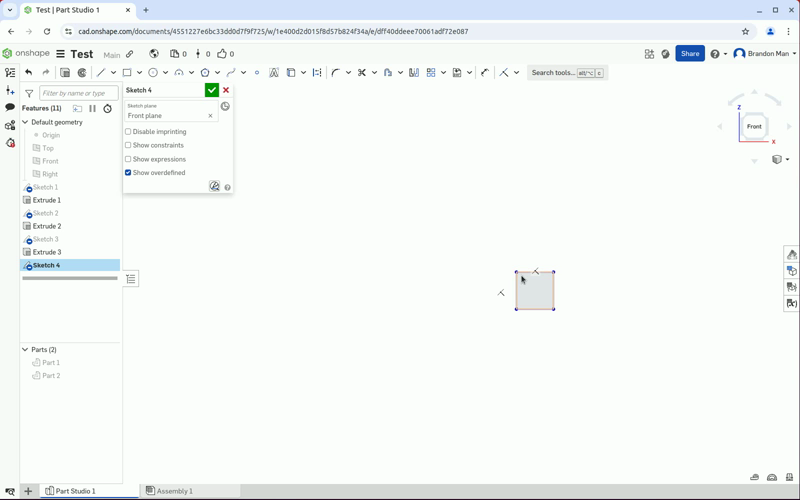
scroll(6)
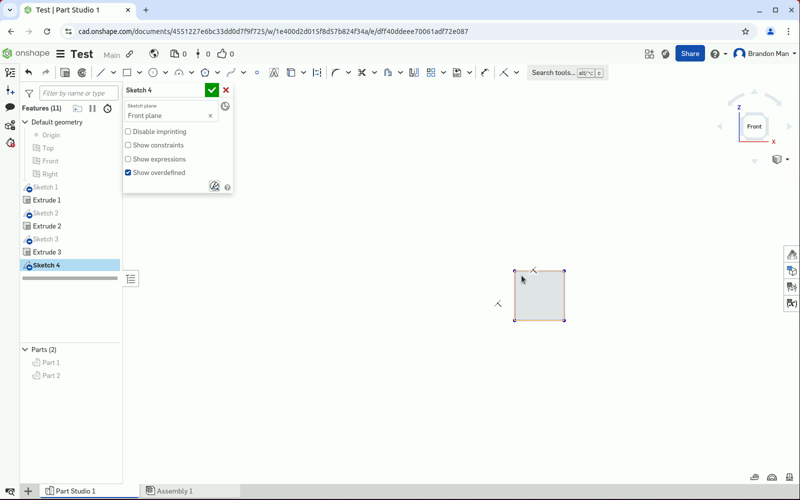
scroll(6)
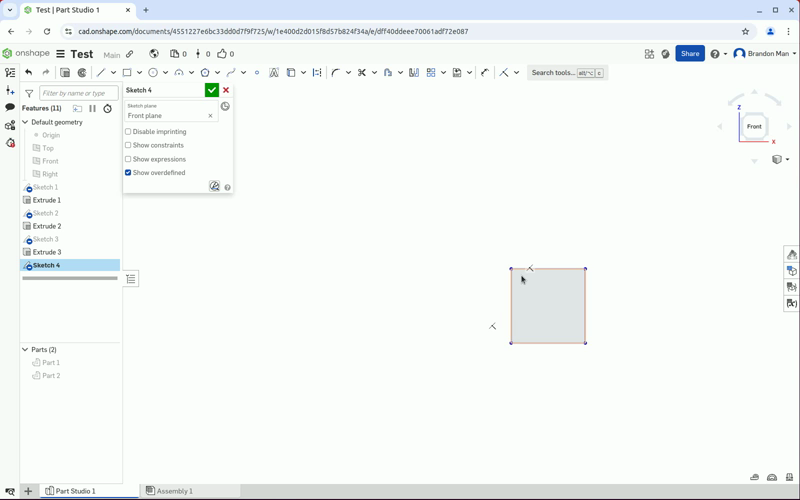
scroll(6)
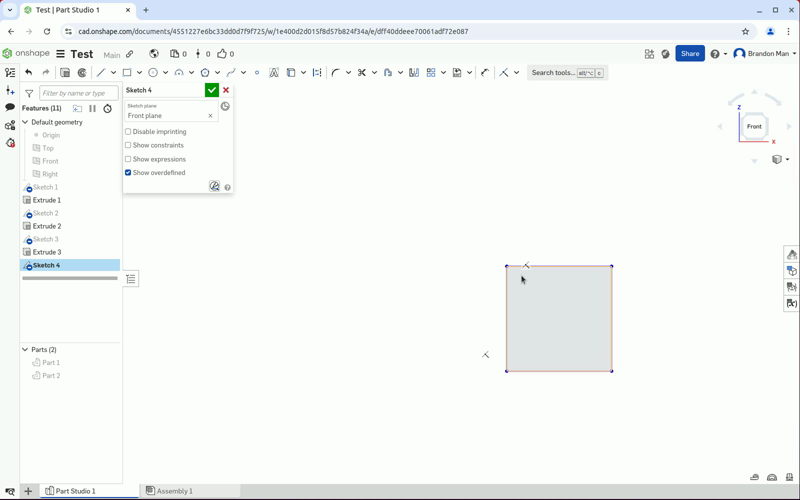
scroll(6)
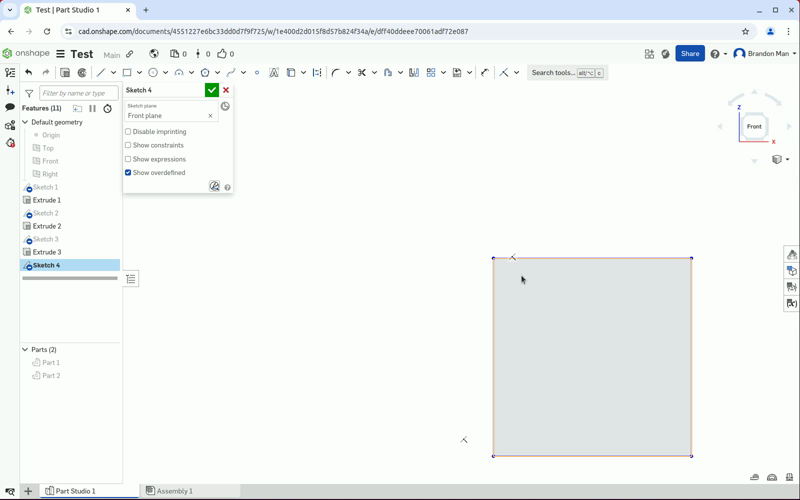
click(521, 275)
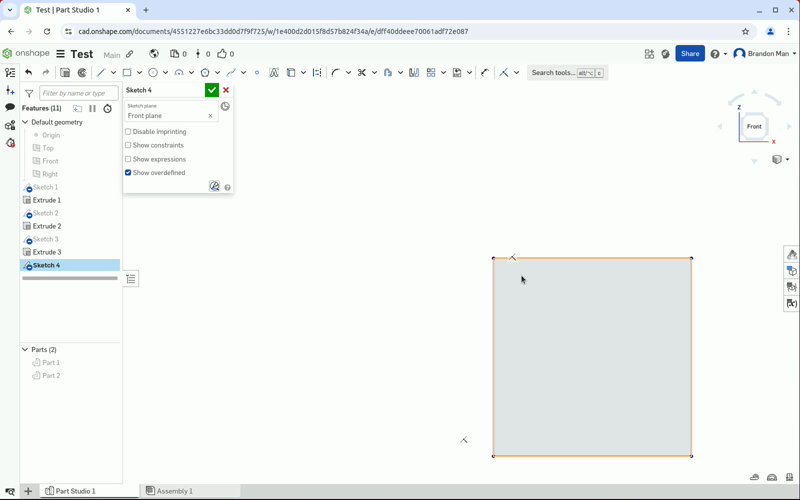
scroll(-6)
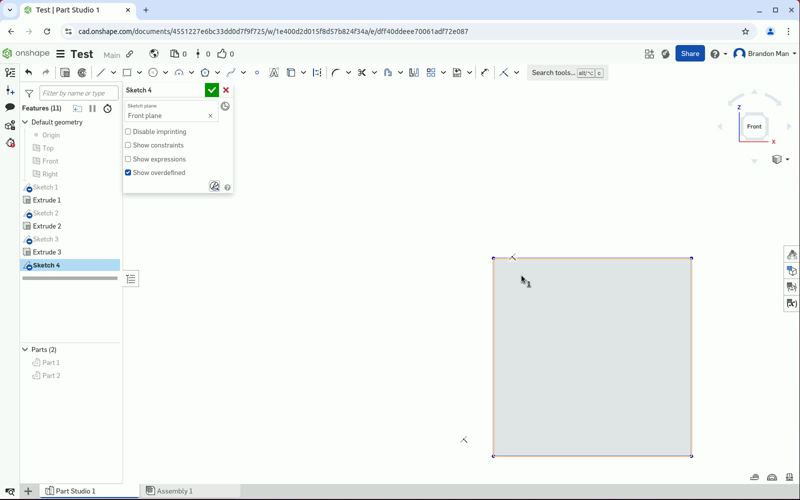
scroll(-6)
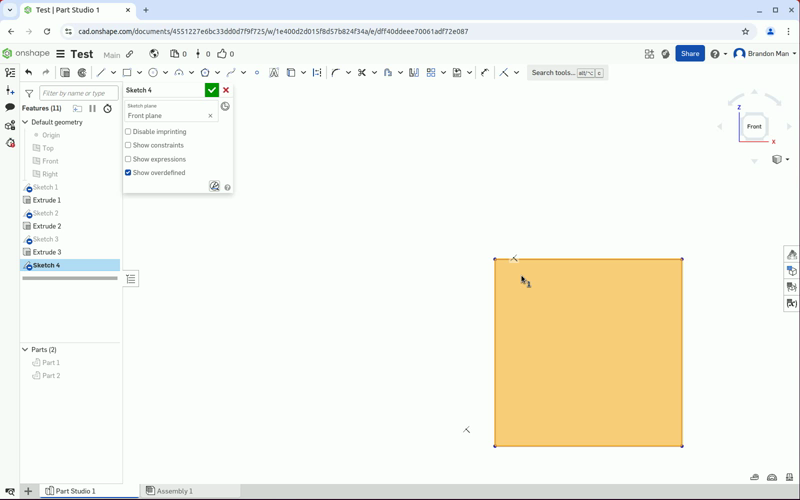
scroll(-6)
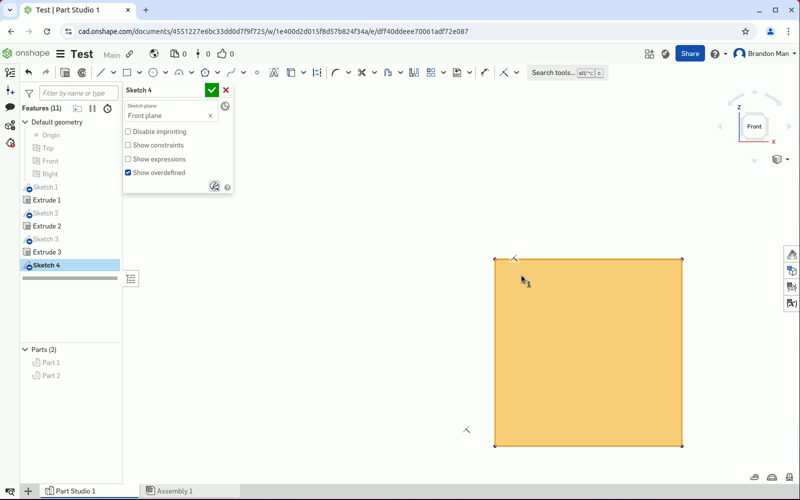
scroll(-6)
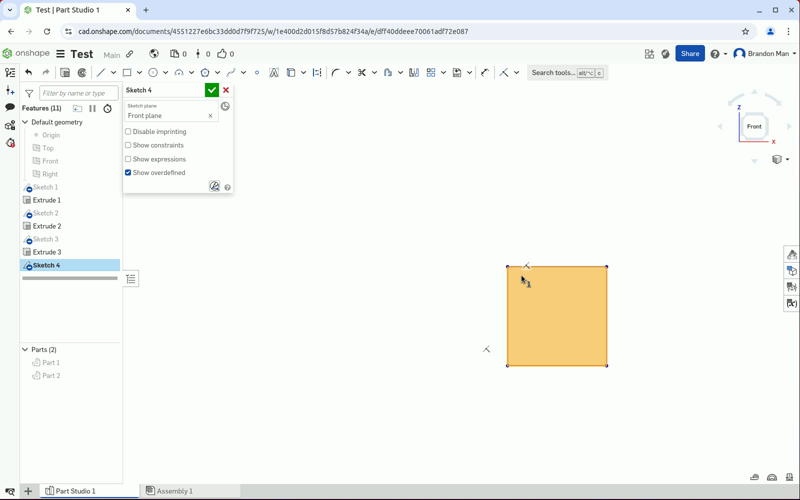
scroll(-6)
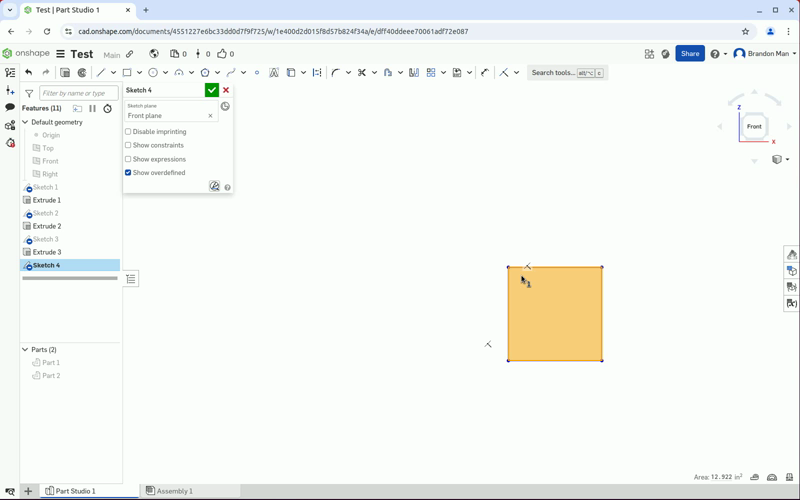
scroll(-6)
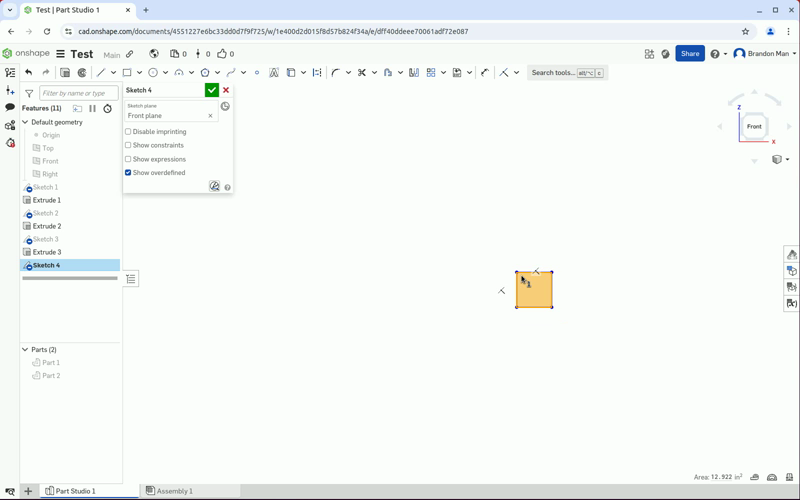
scroll(-6)
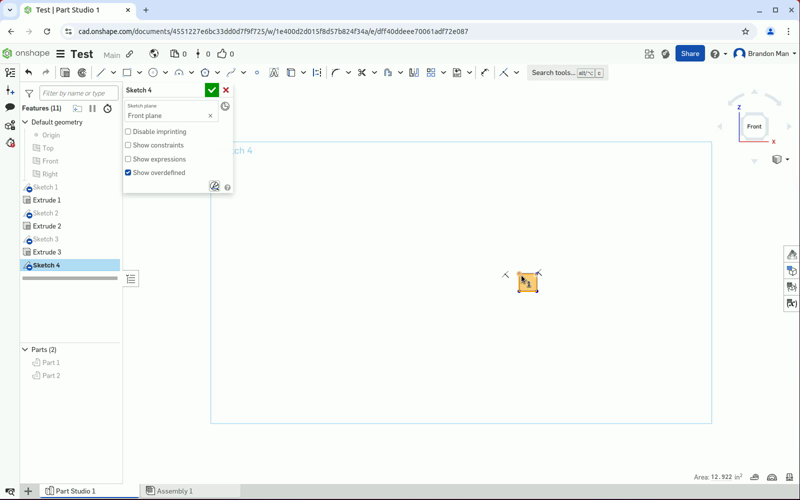
mouse_move(73, 352)
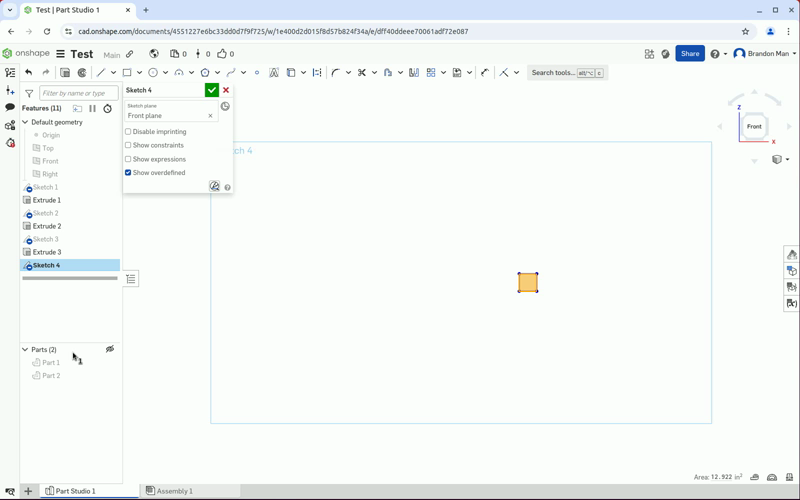
key(shift+y)
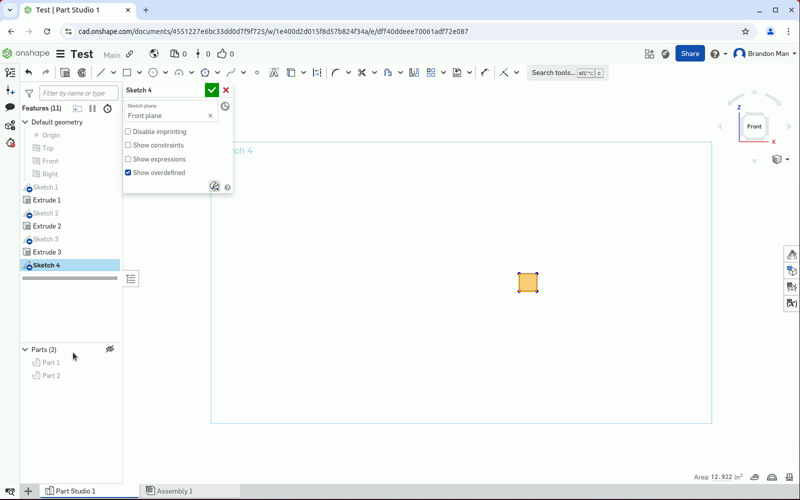
key(shift+e)
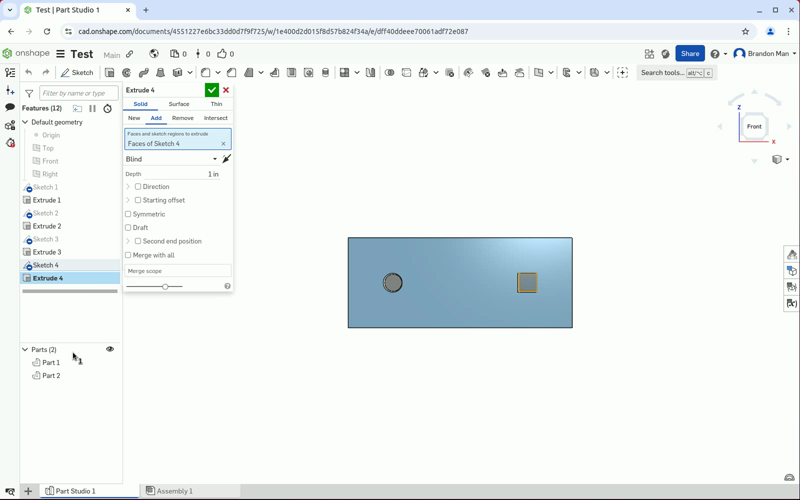
mouse_move(143, 106)
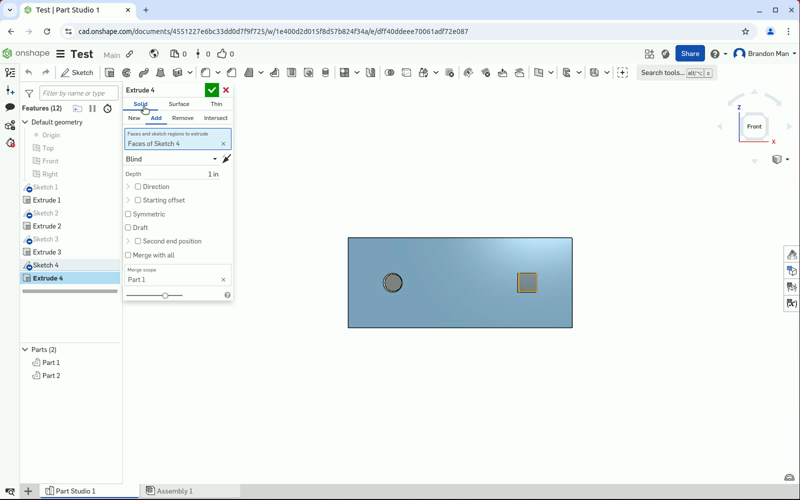
click(143, 106)
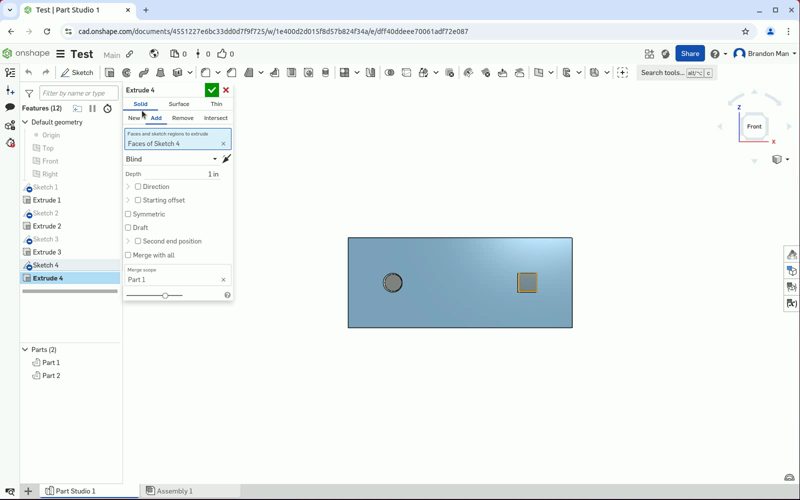
mouse_move(137, 120)
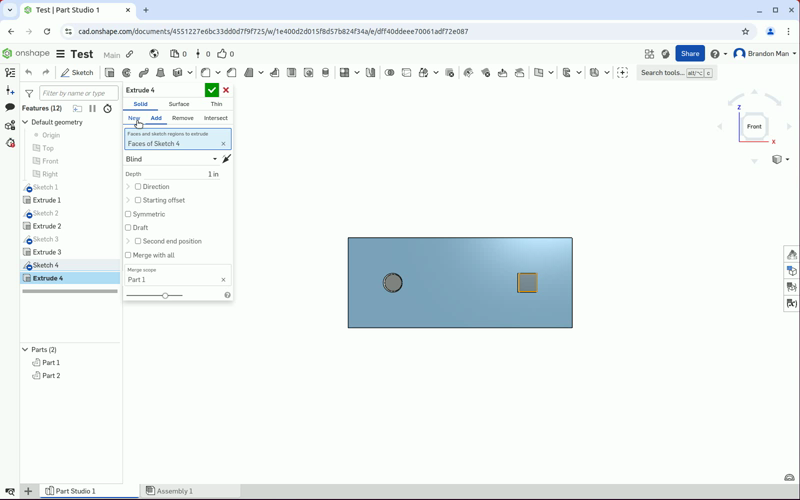
click(137, 120)
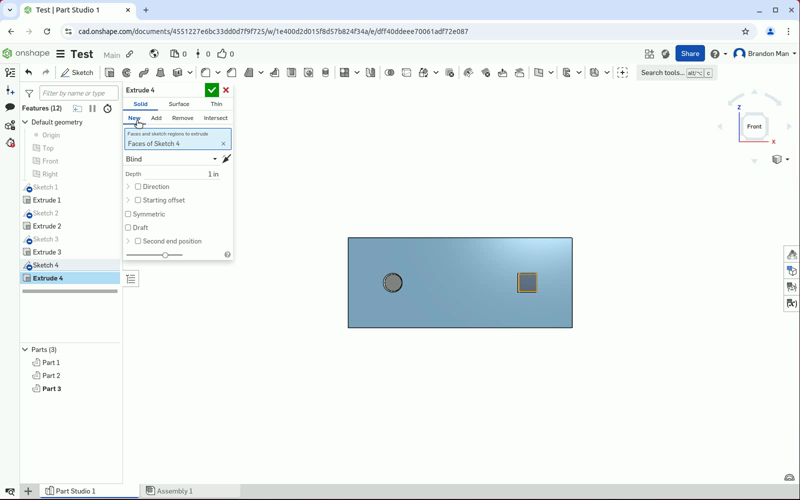
key(tab, 4)
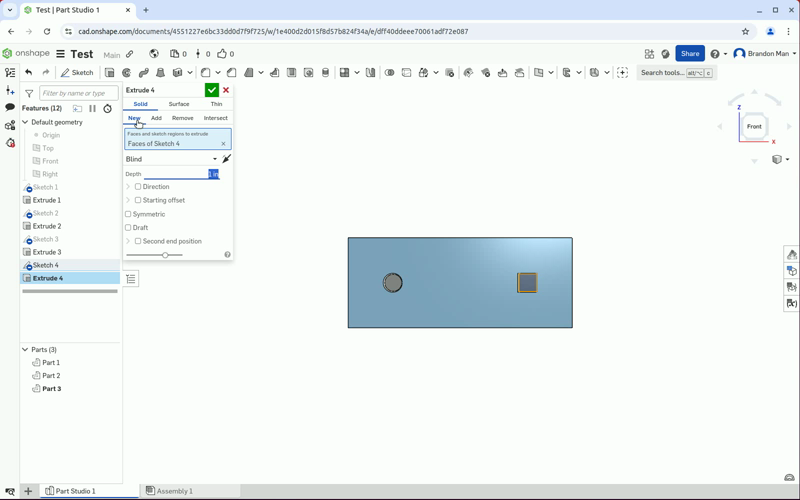
text(6.981)
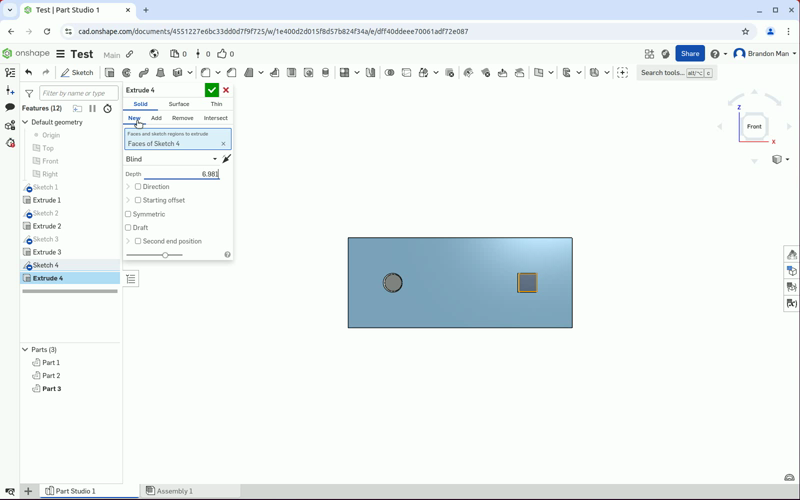
key(enter)
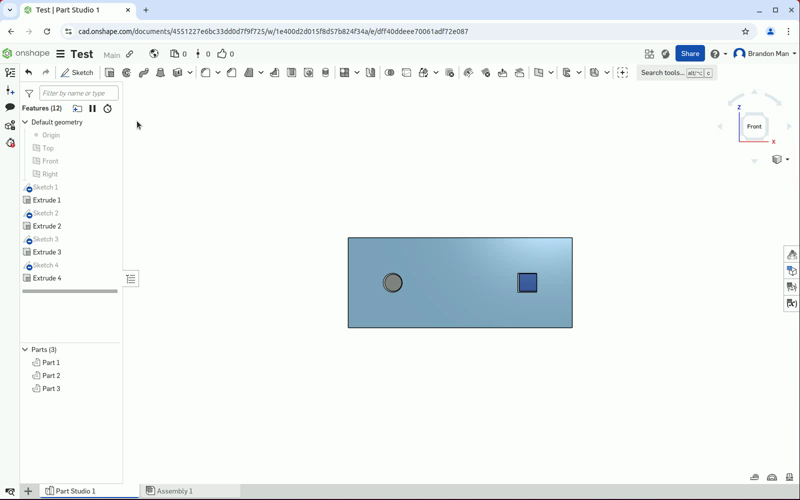
key(shift+h)
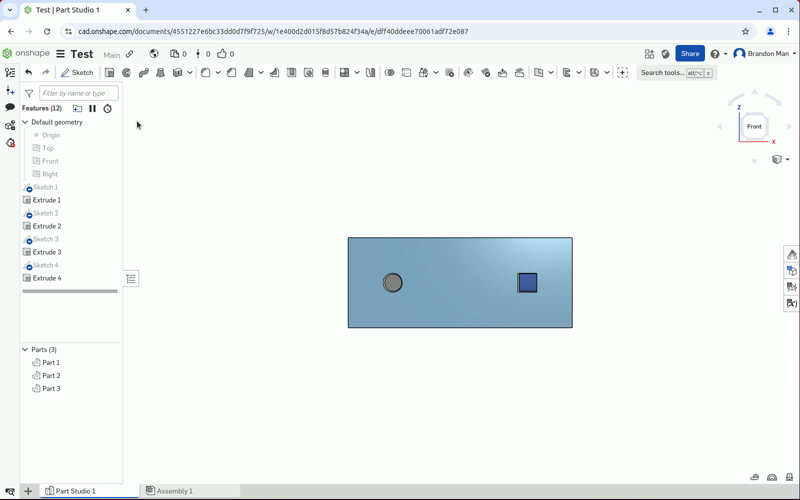
key(shift+h)
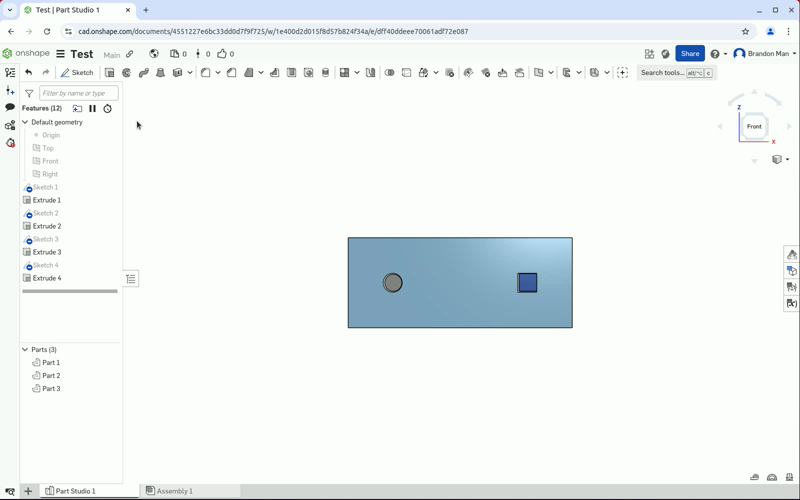
mouse_move(73, 189)
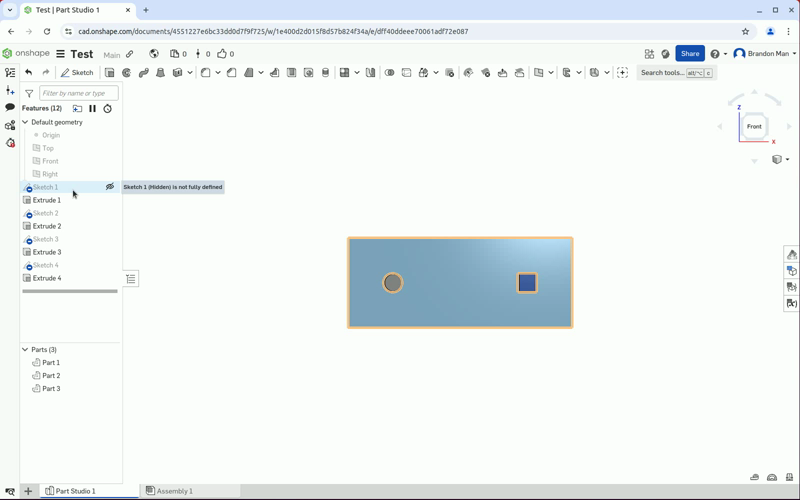
click(73, 189)
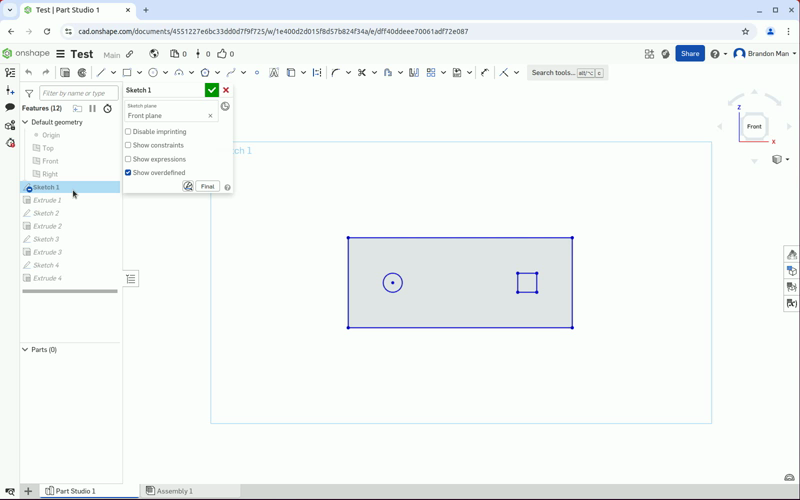
mouse_move(229, 92)
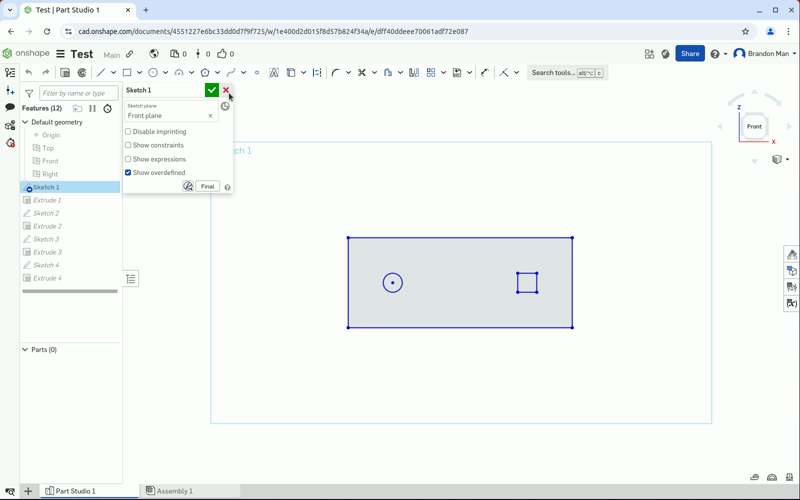
click(229, 92)
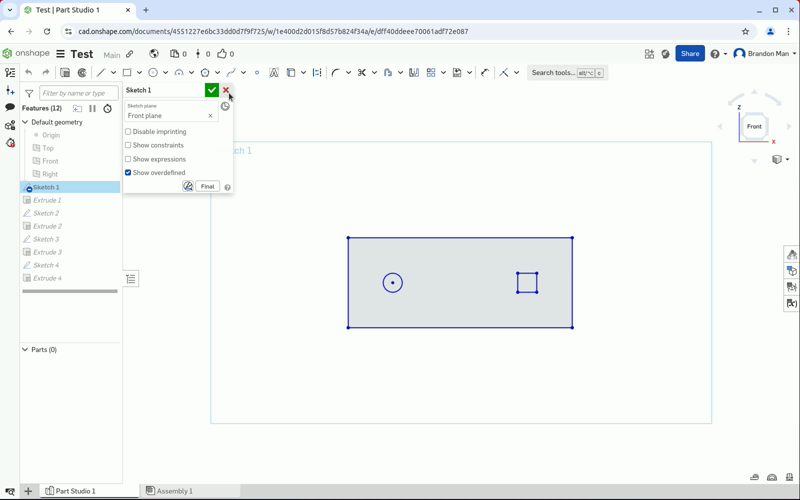
key(shift+s)
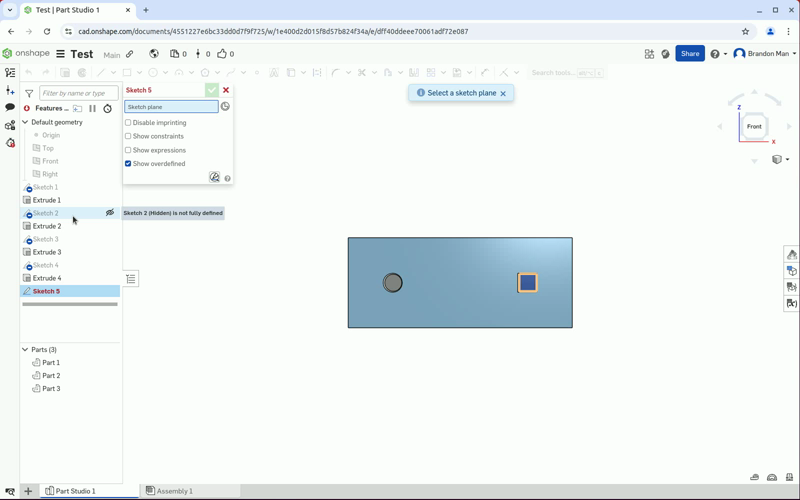
scroll(3)
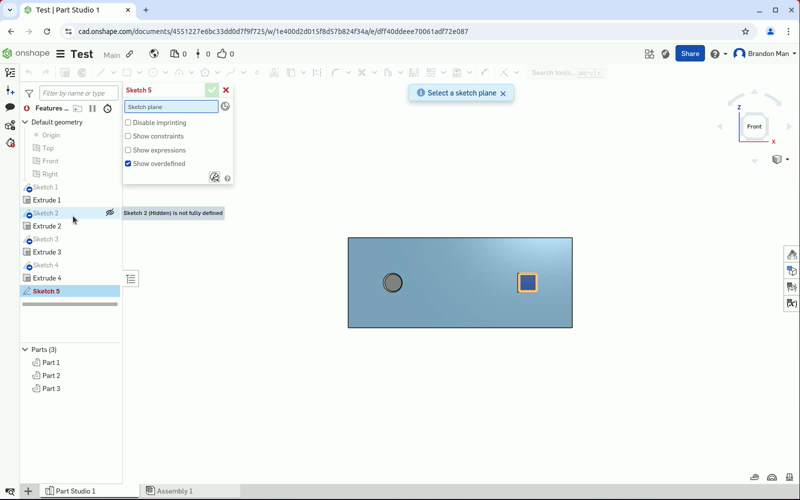
mouse_move(73, 163)
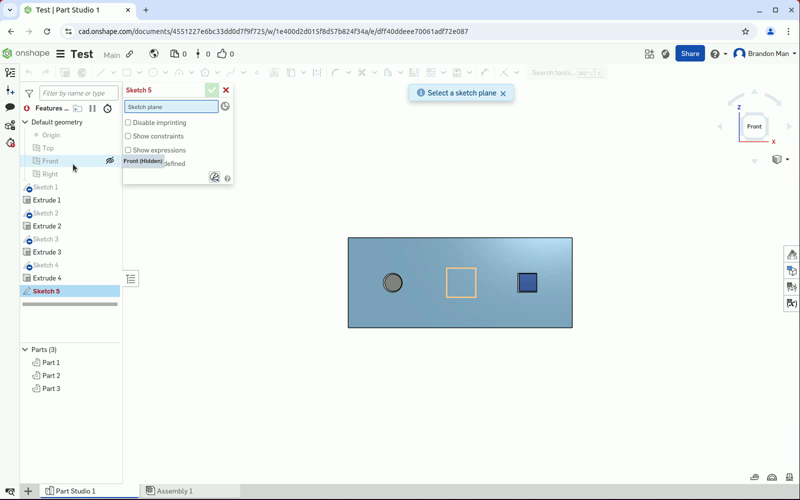
click(73, 163)
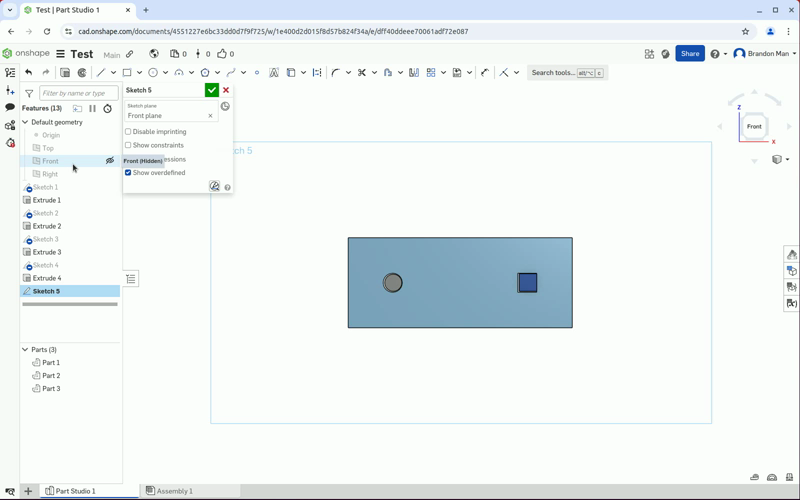
mouse_move(73, 352)
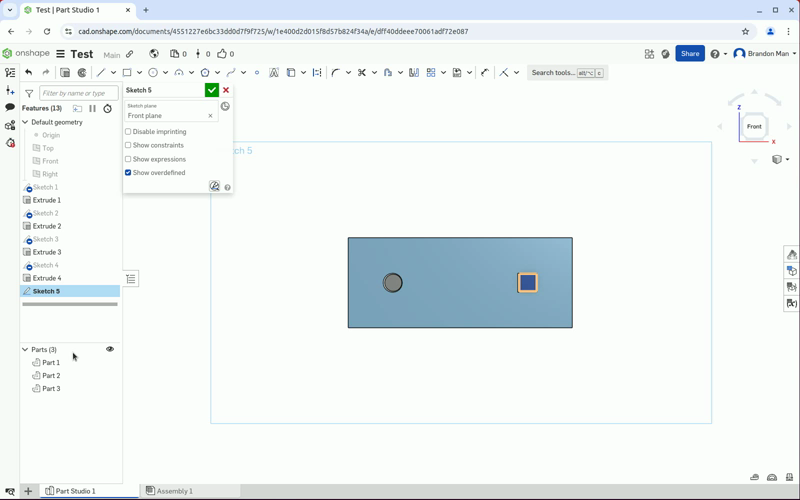
key(y)
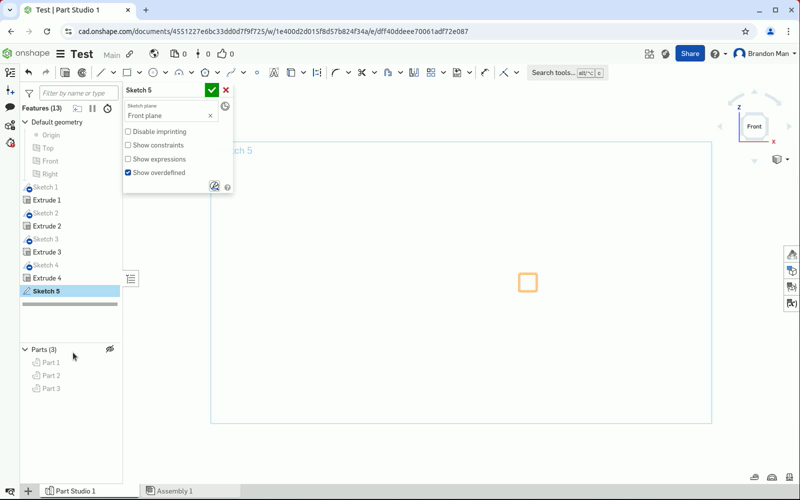
key(c)
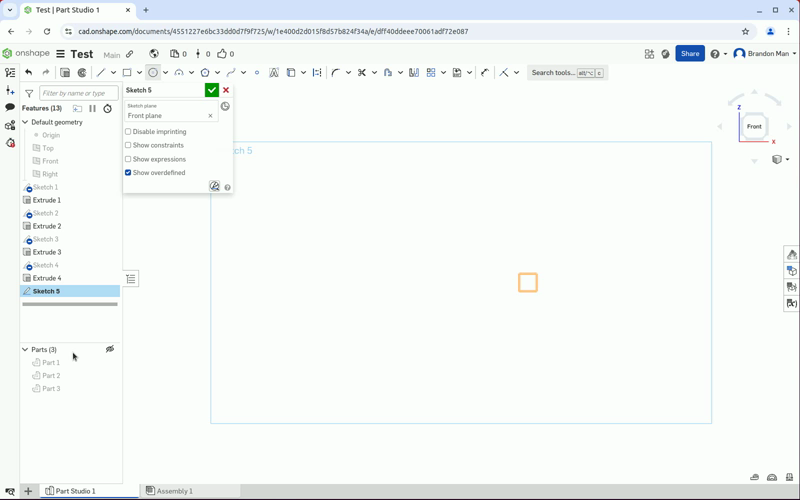
key_down(shift)
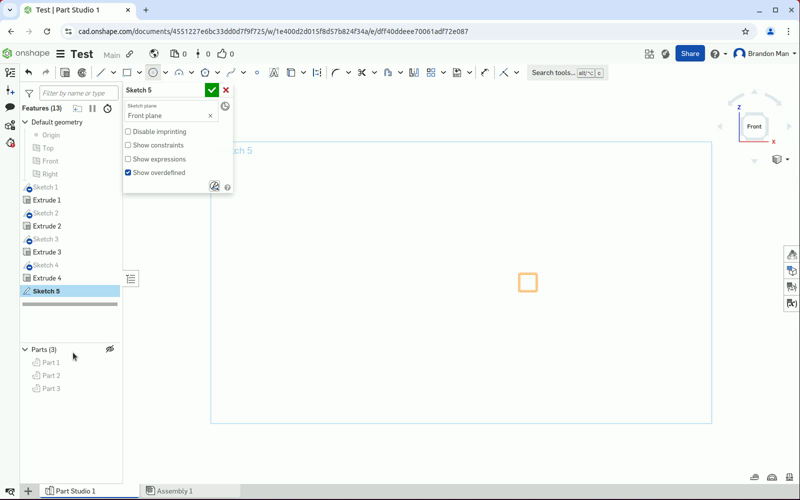
mouse_move(393, 282)
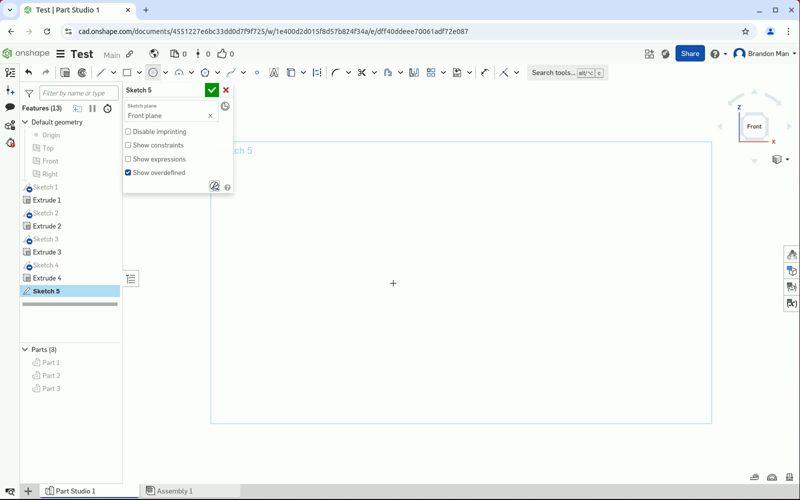
click(393, 282)
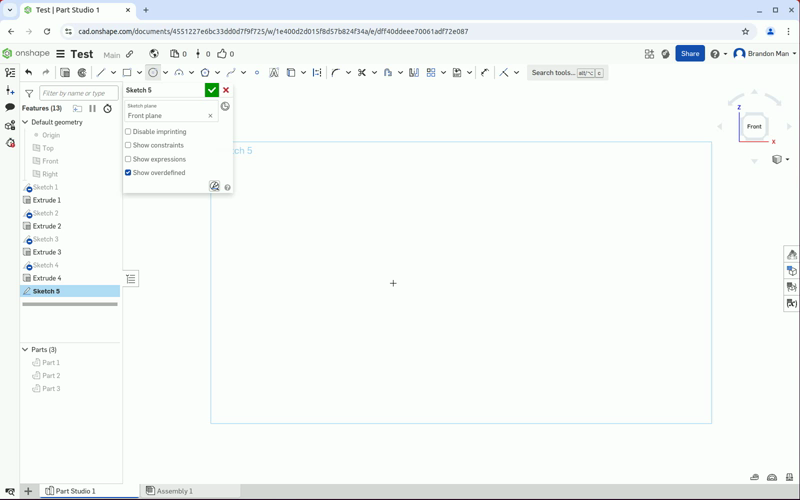
key_up(shift)
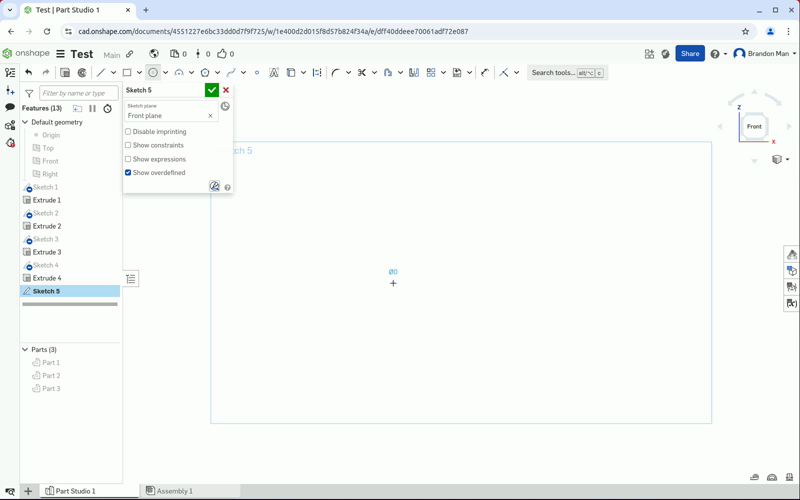
mouse_move(401, 282)
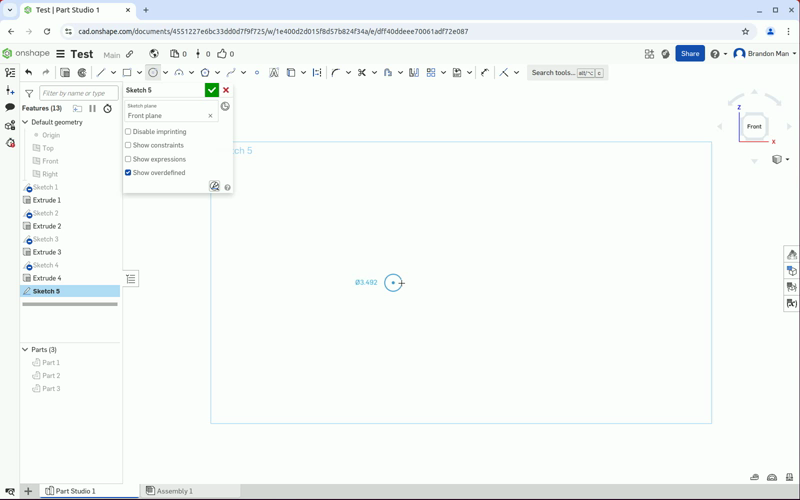
click(401, 282)
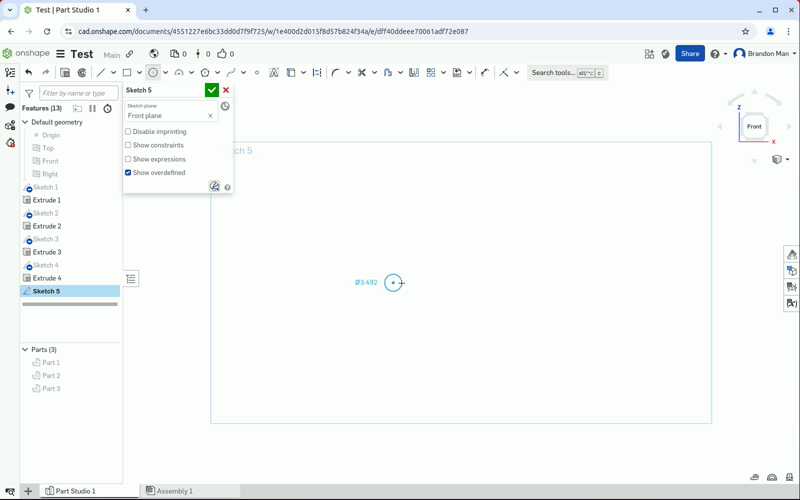
key(esc)
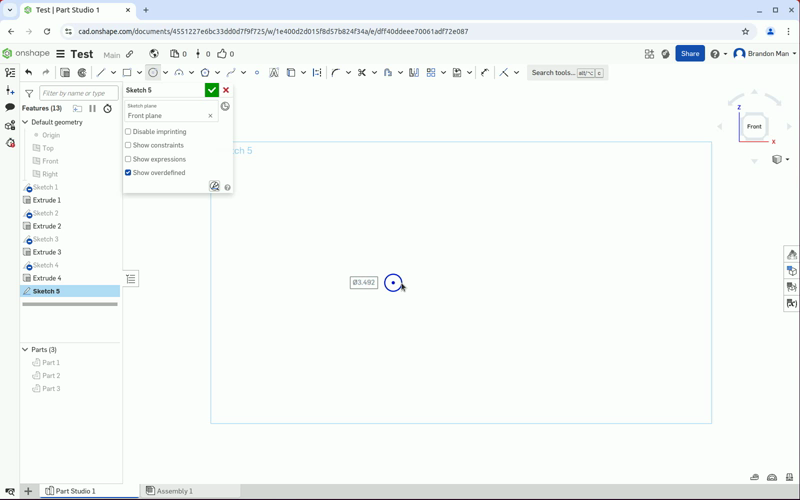
mouse_move(391, 279)
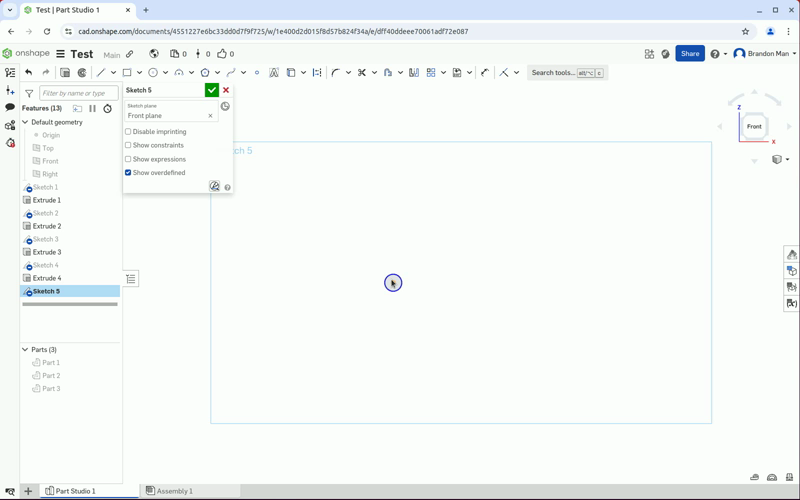
scroll(6)
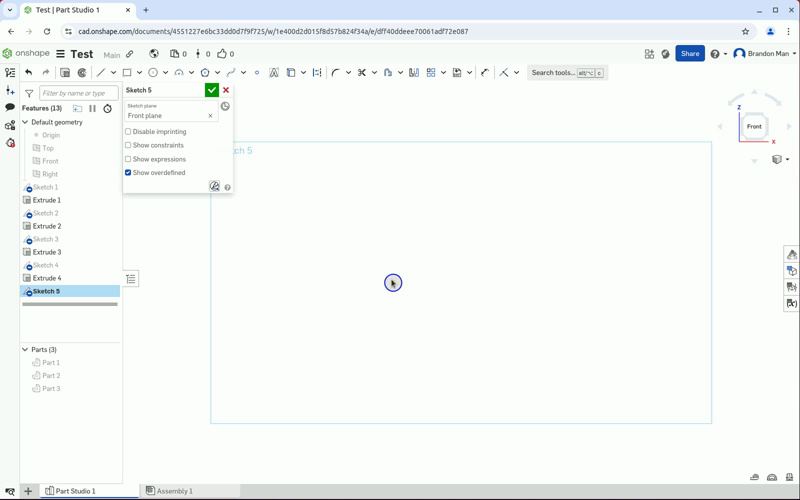
scroll(6)
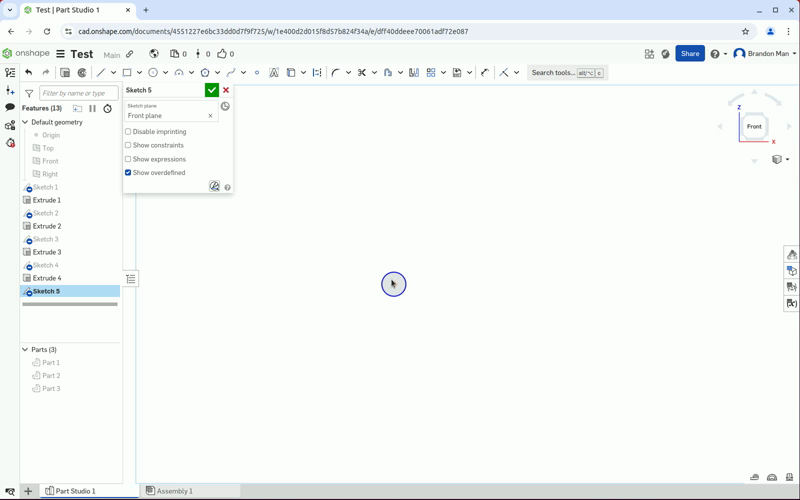
scroll(6)
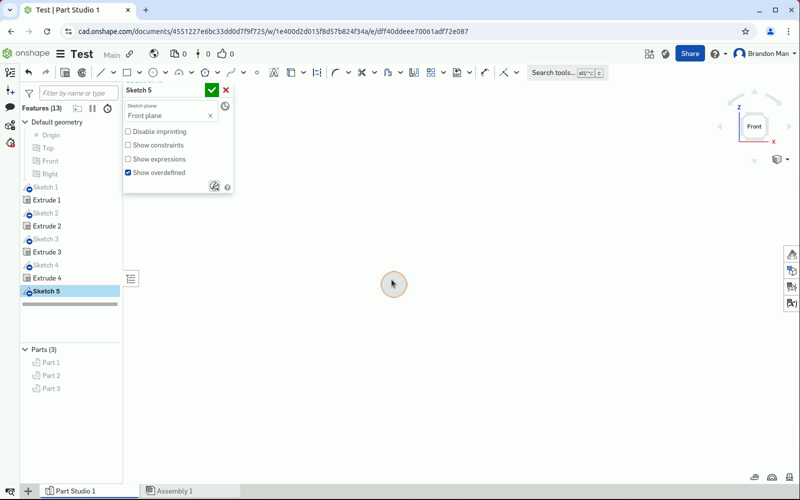
scroll(6)
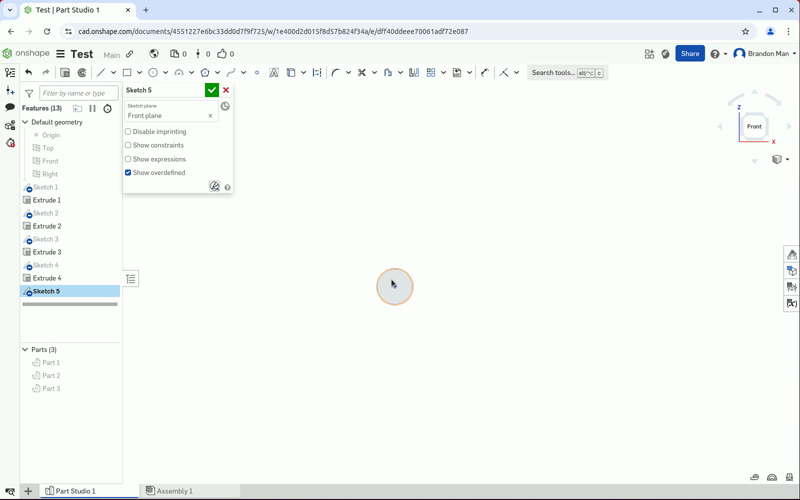
scroll(6)
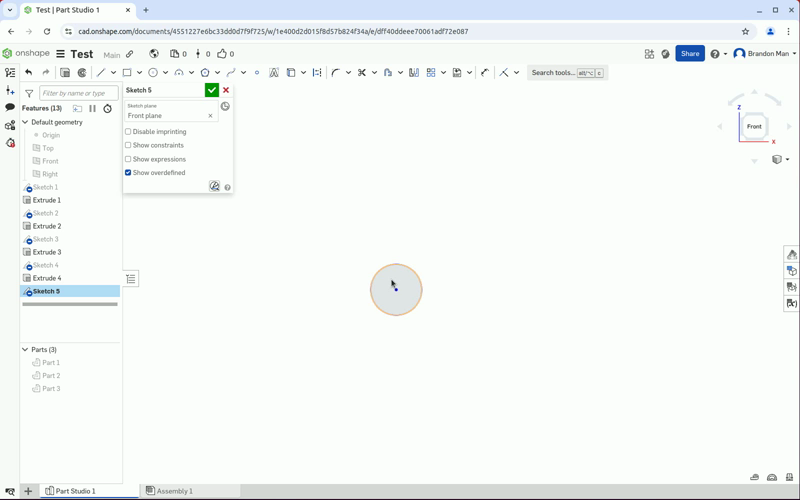
scroll(6)
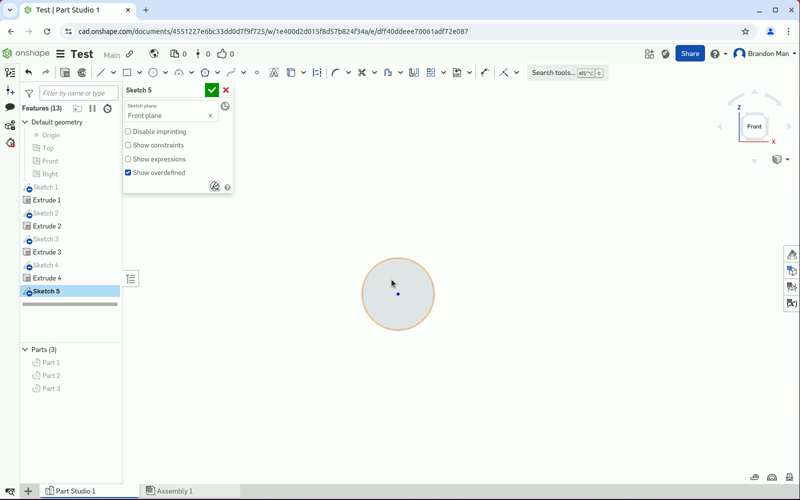
scroll(6)
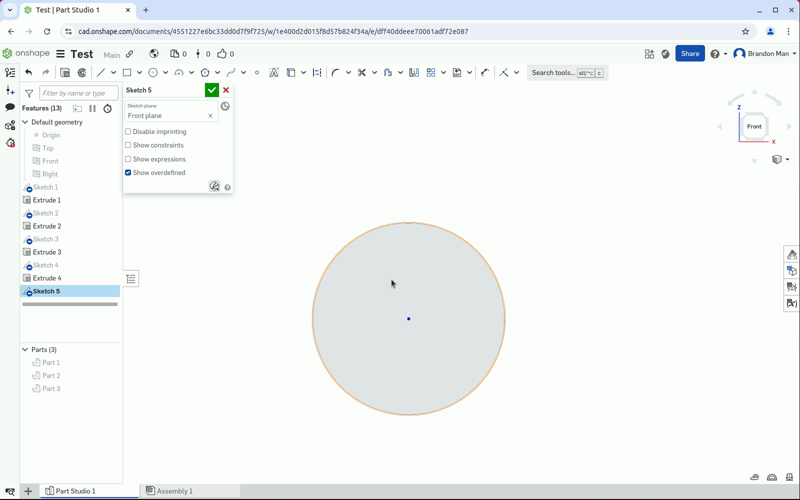
click(391, 279)
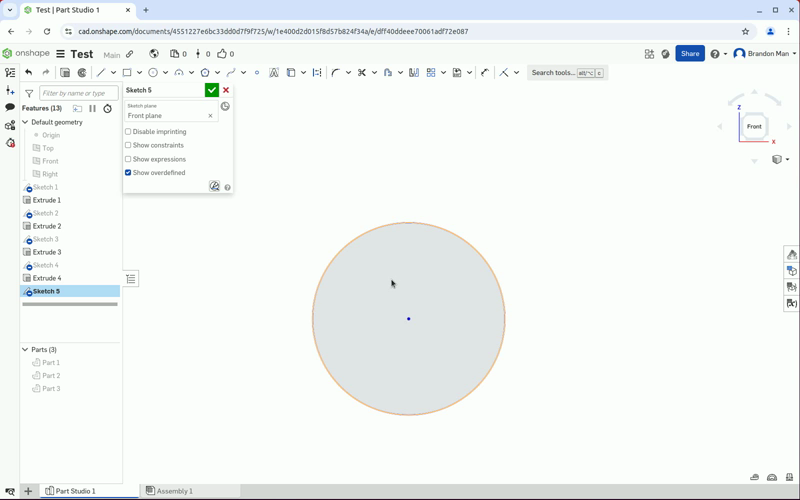
scroll(-6)
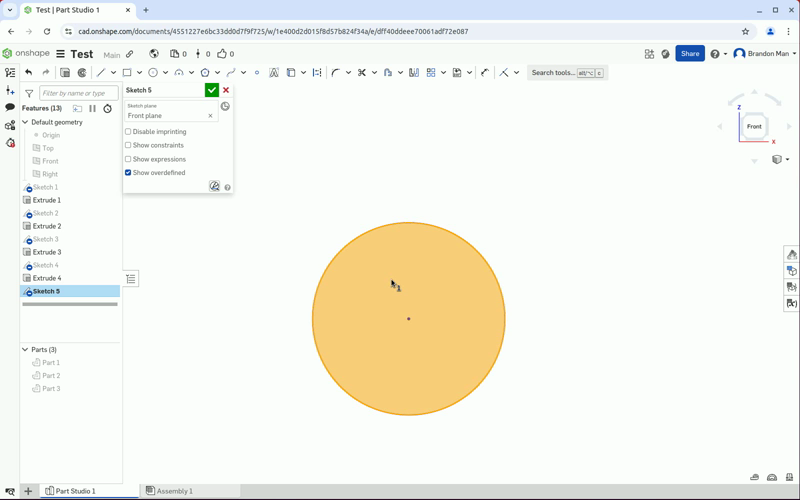
scroll(-6)
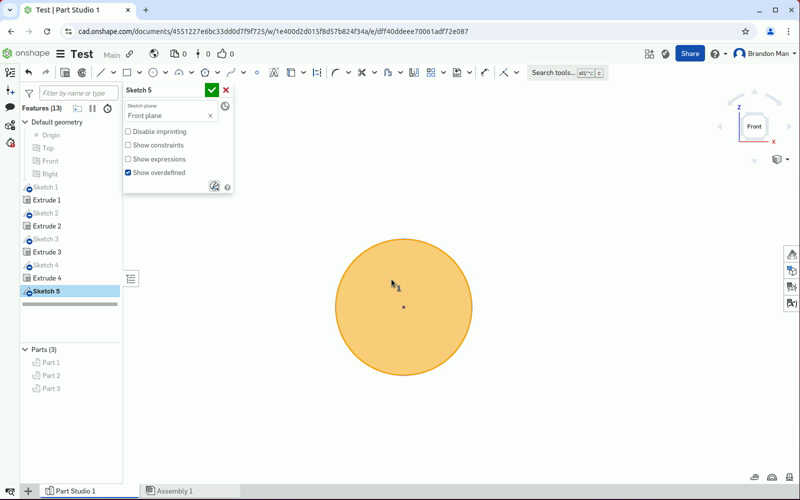
scroll(-6)
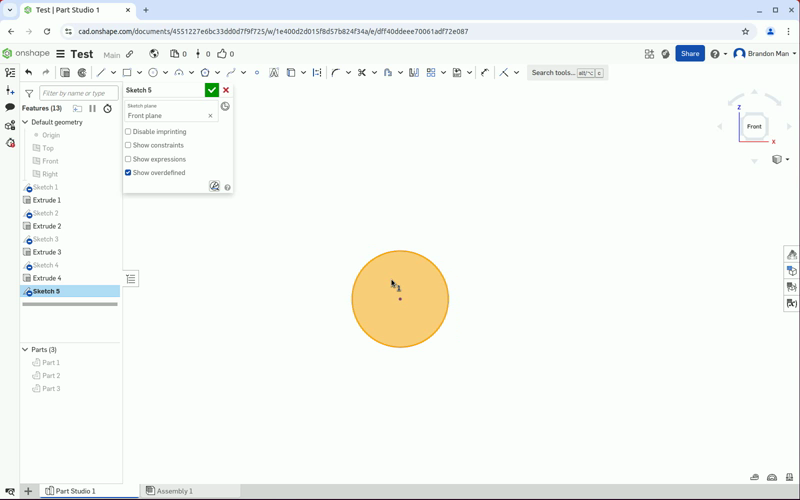
scroll(-6)
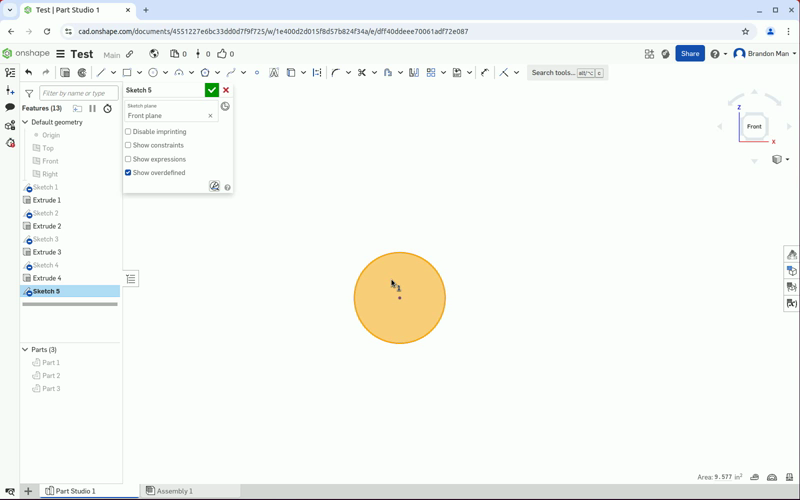
scroll(-6)
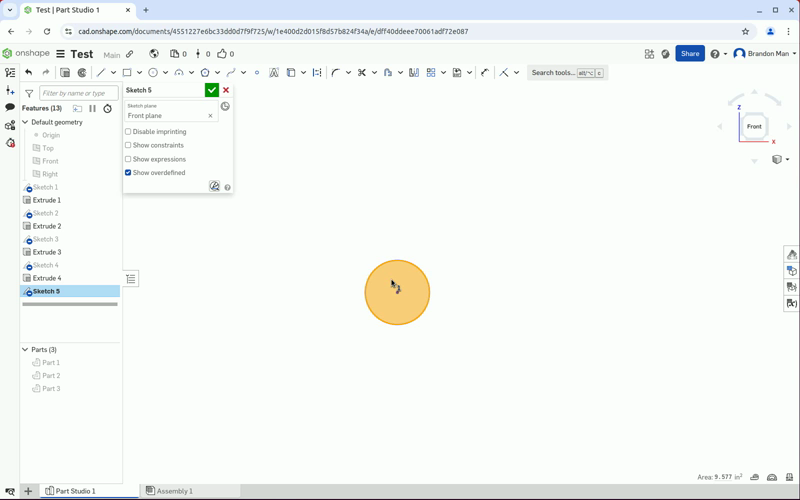
scroll(-6)
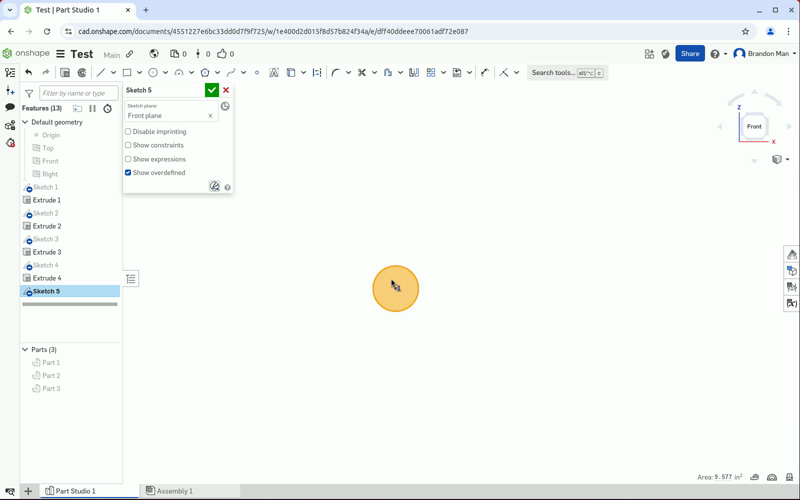
scroll(-6)
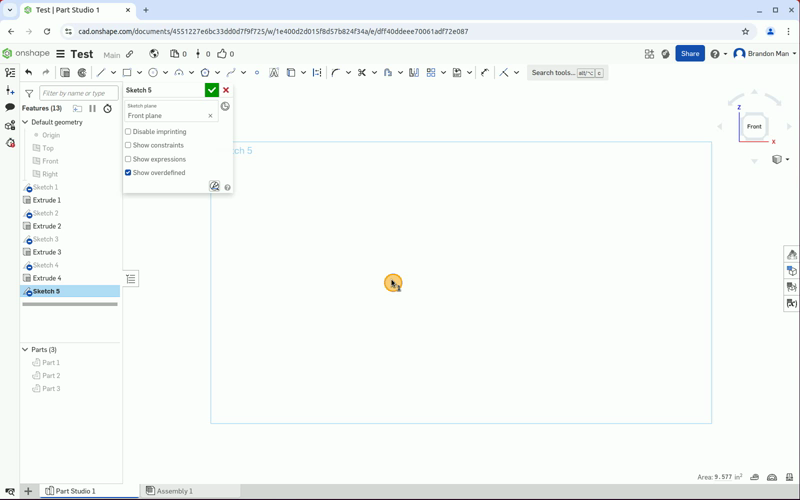
mouse_move(73, 352)
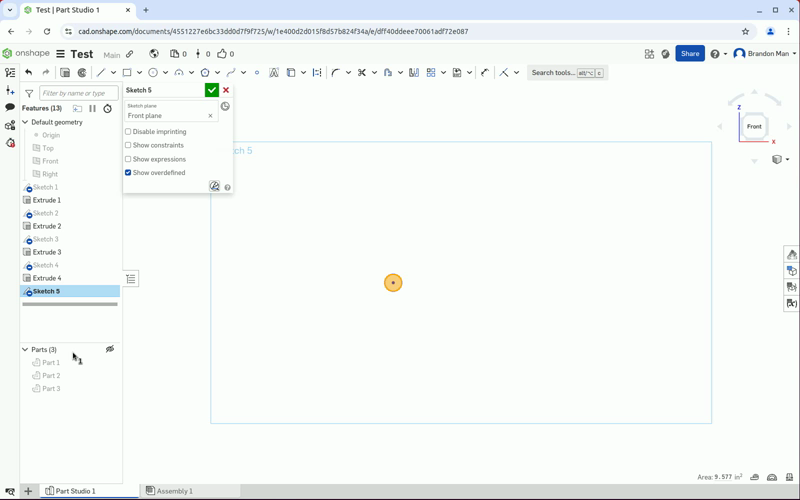
key(shift+y)
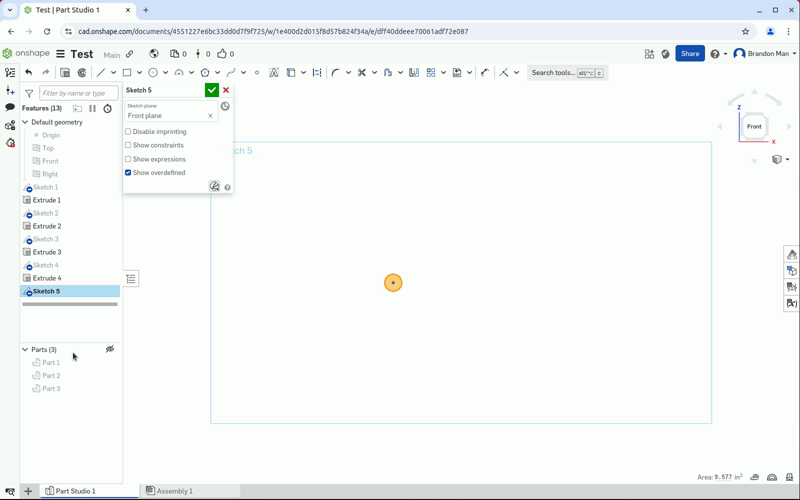
key(shift+e)
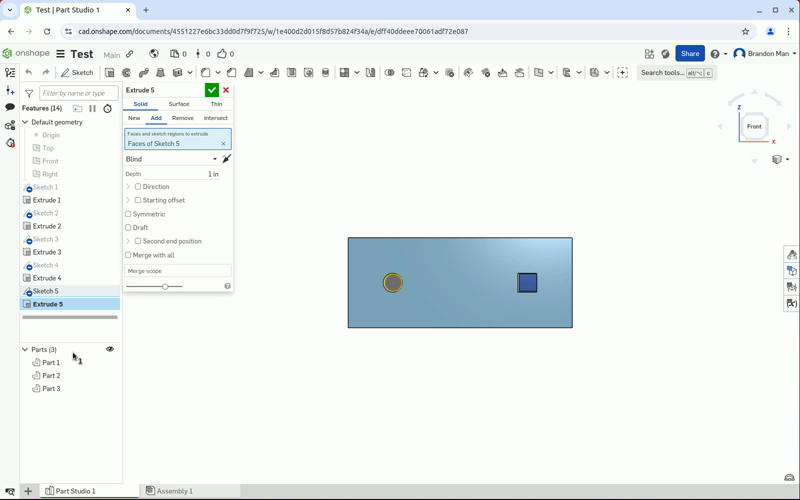
mouse_move(143, 106)
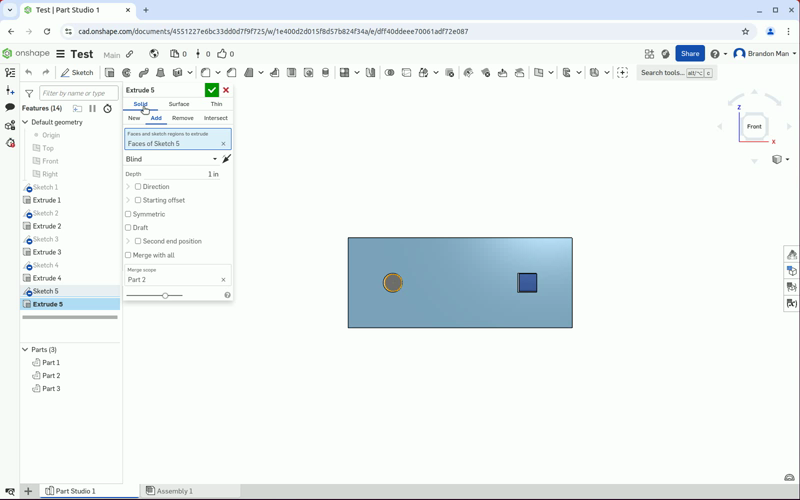
click(143, 106)
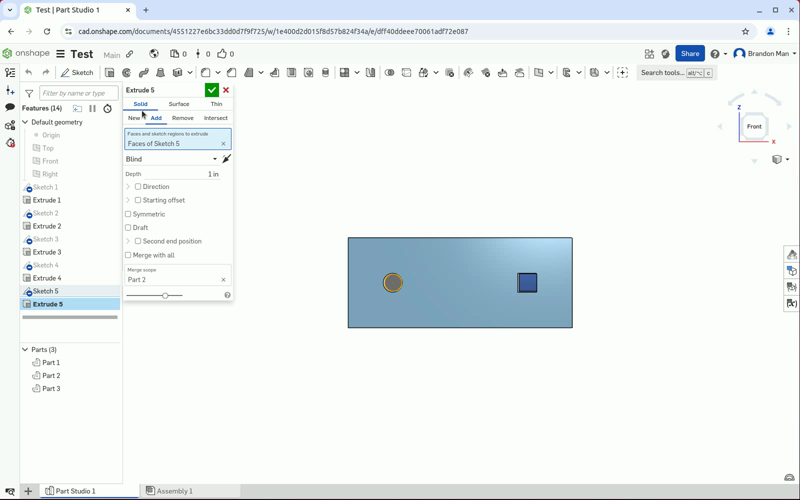
mouse_move(137, 120)
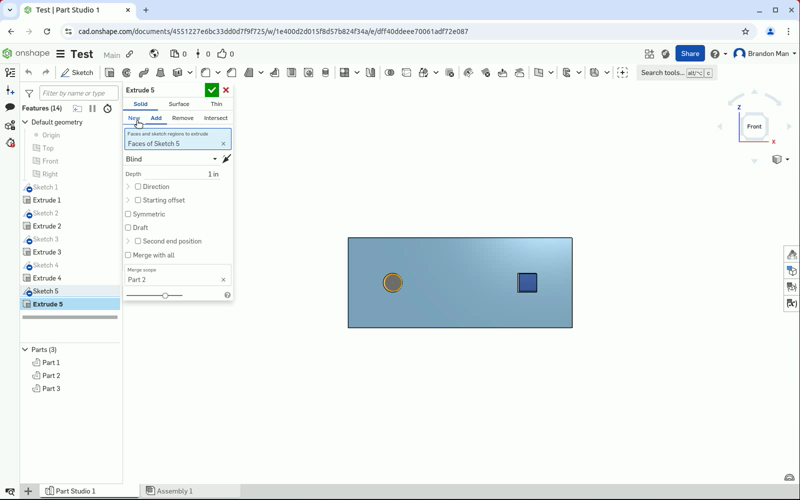
click(137, 120)
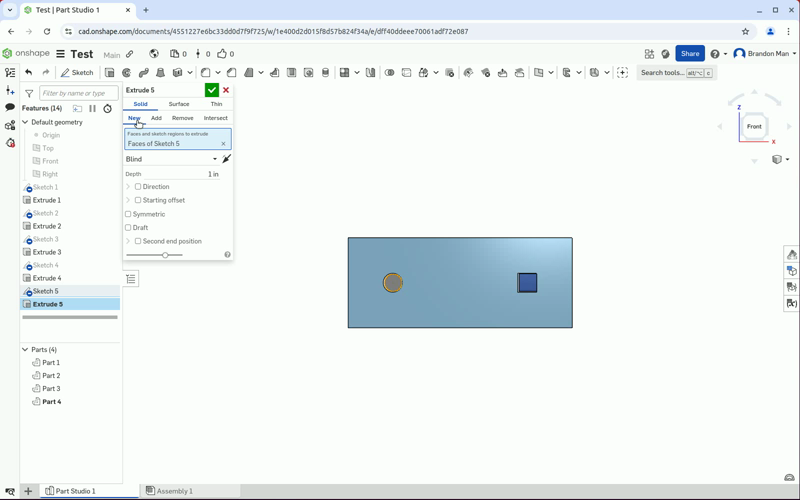
key(tab, 4)
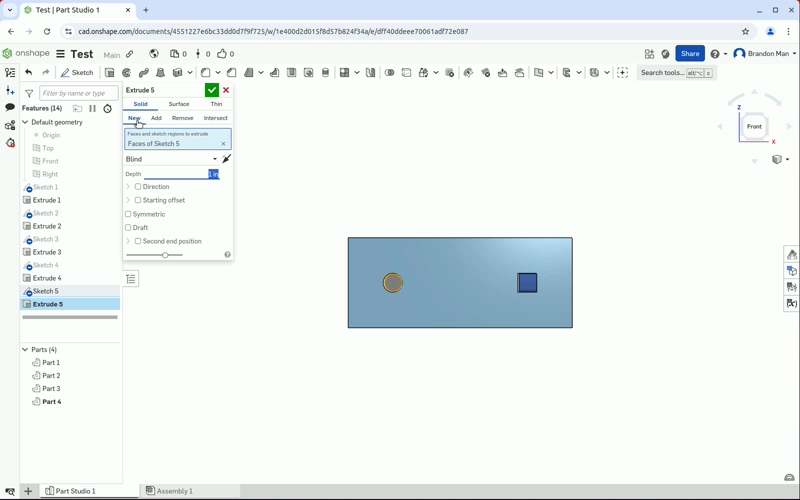
text(6.981)
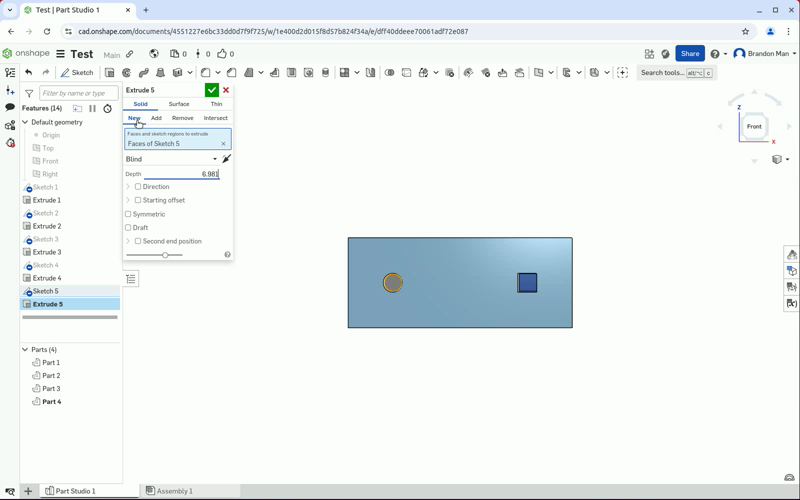
key(enter)
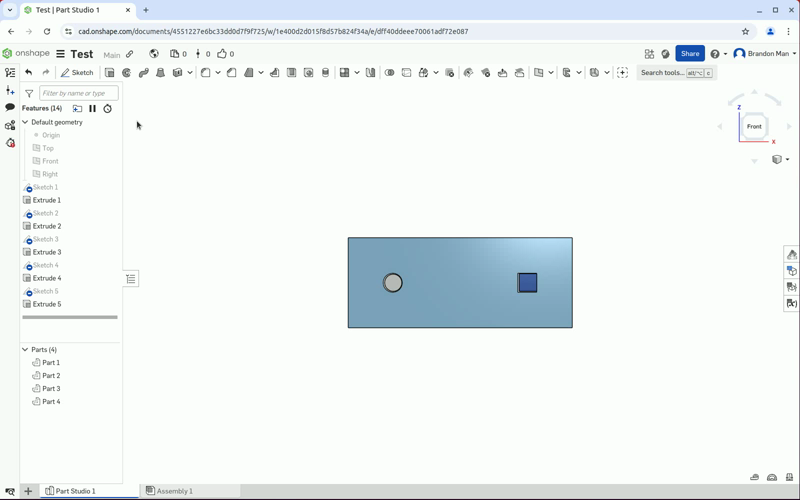
key(shift+h)
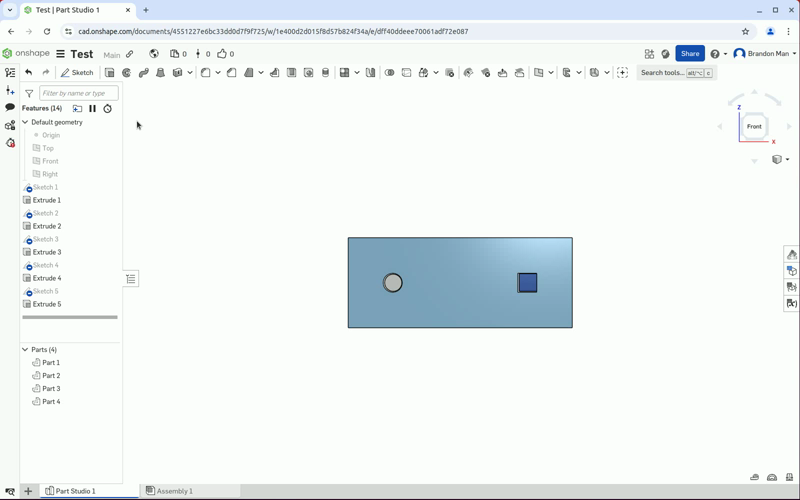
key(shift+h)
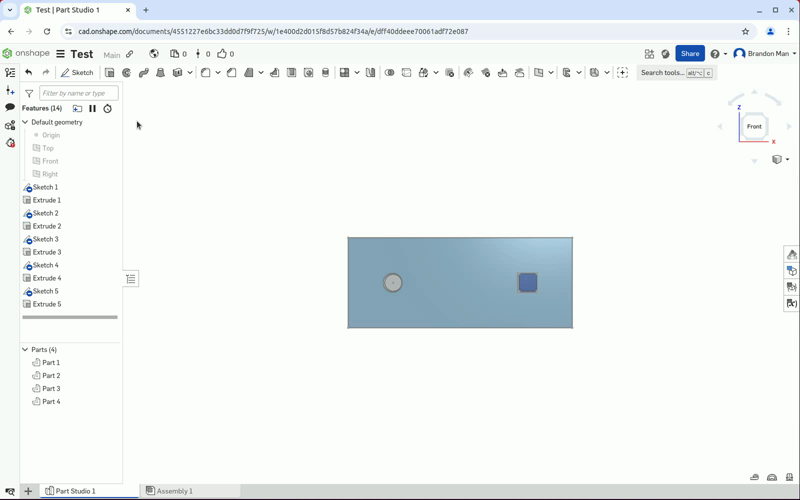
key(shift+7)
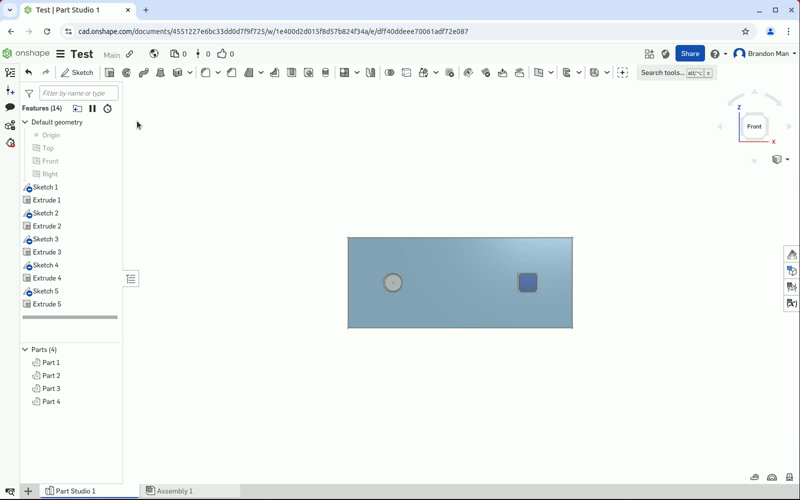
key(left, 2)
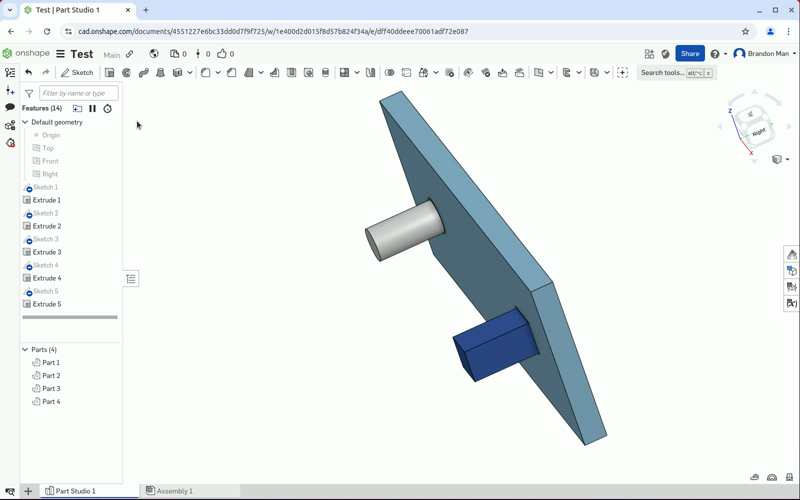
key(down, 2)
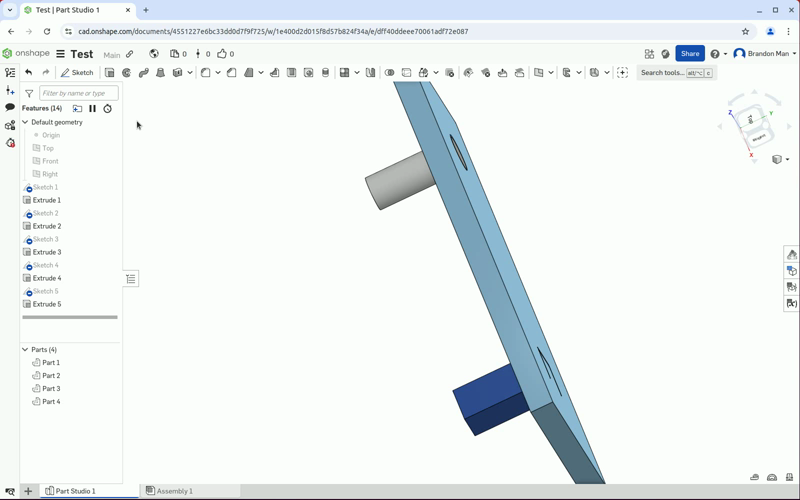
key(up, 2)
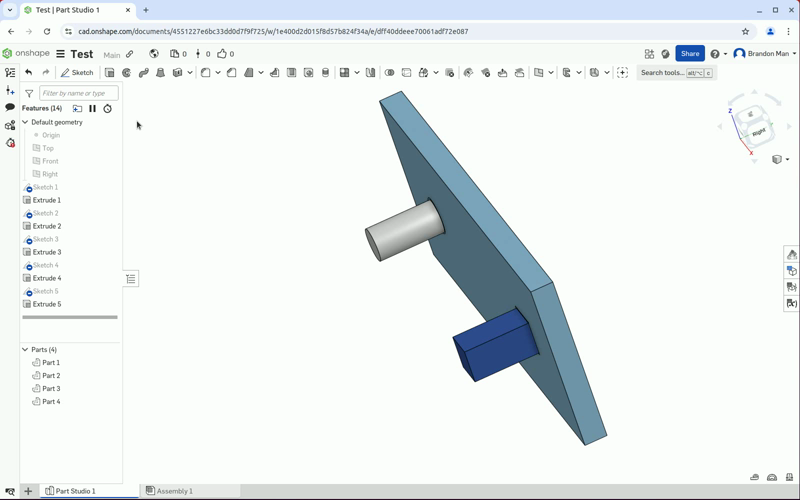
key(right, 2)
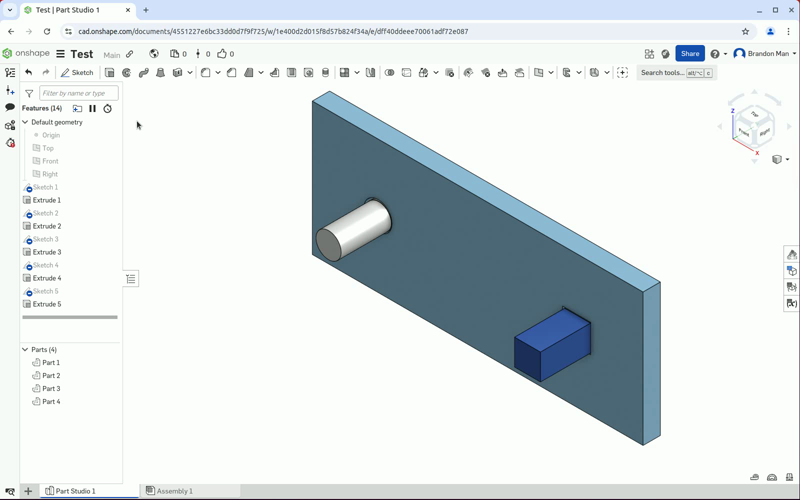
mouse_move(73, 189)
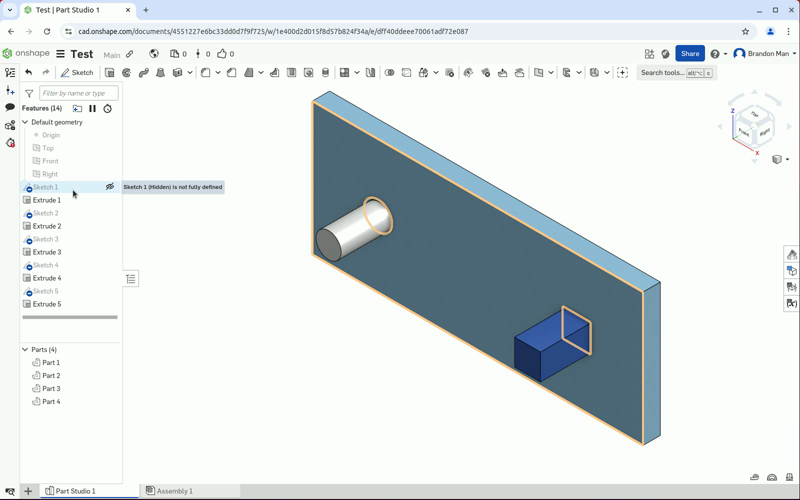
click(73, 189)